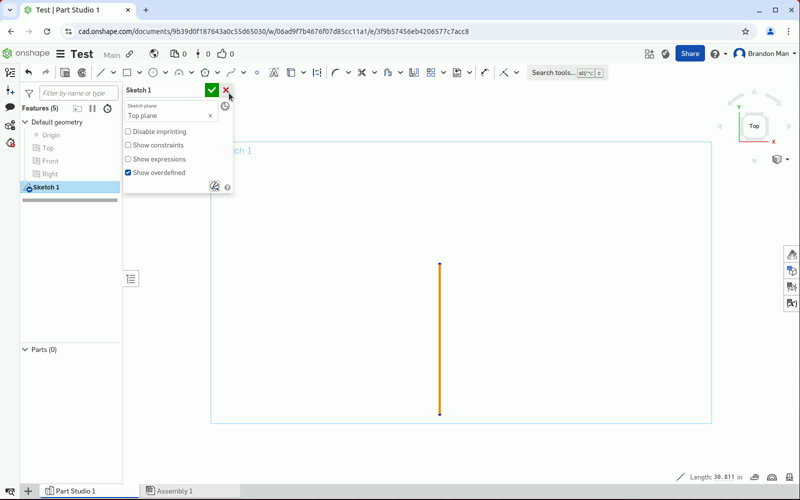
key(shift+h)
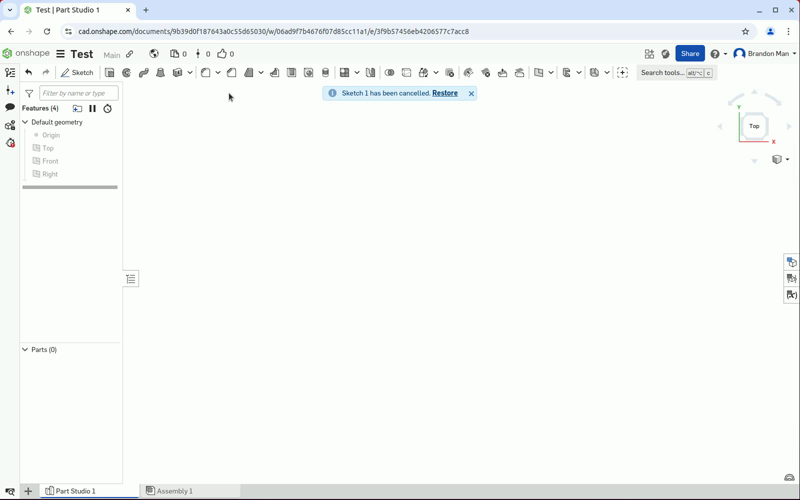
mouse_move(73, 352)
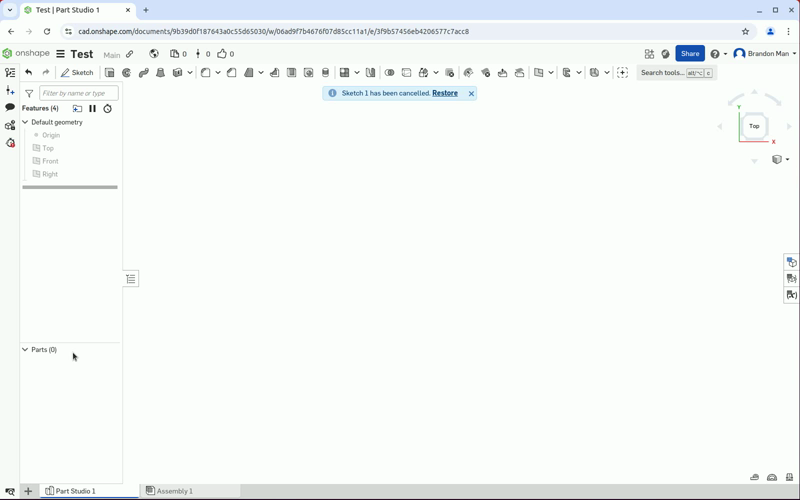
key(y)
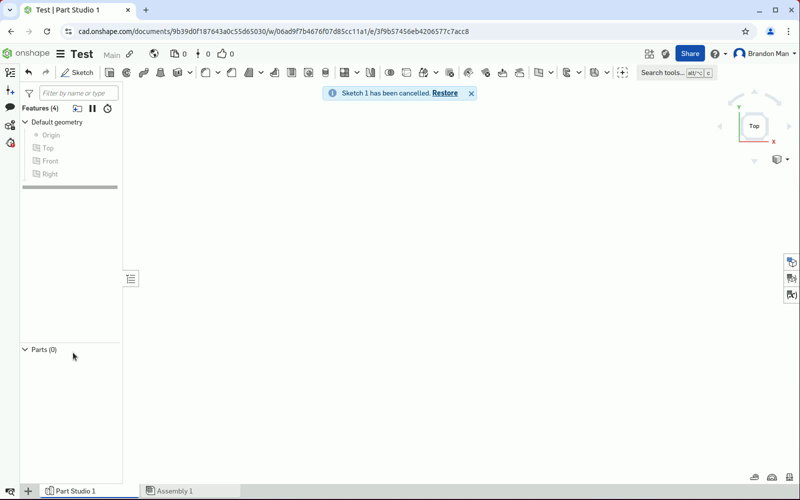
key(shift+p)
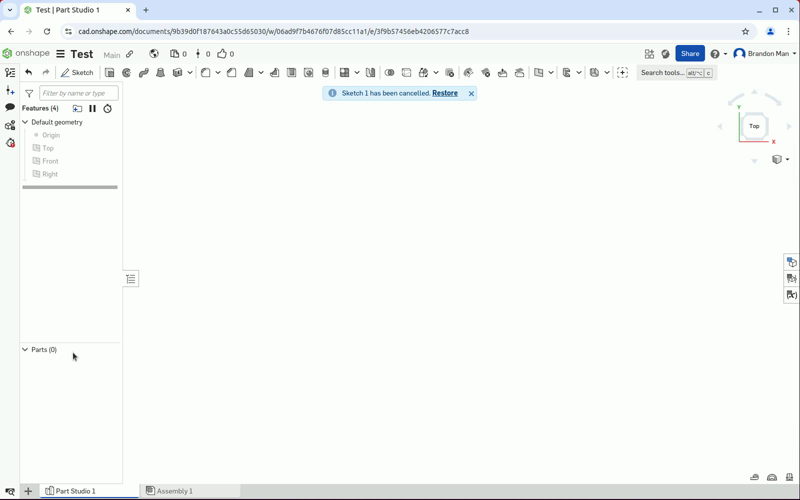
key(space)
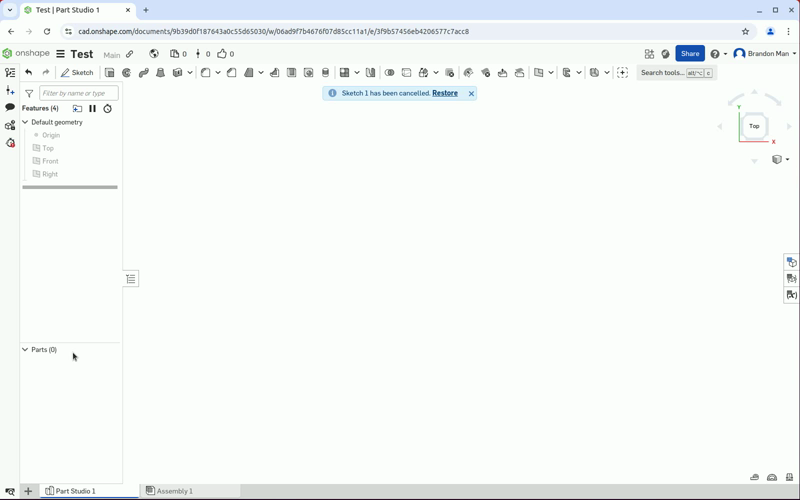
key_down(shift)
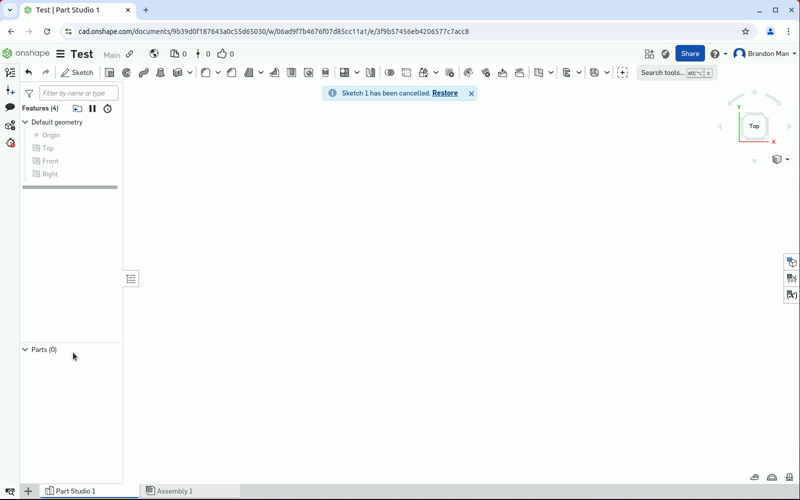
key(up)
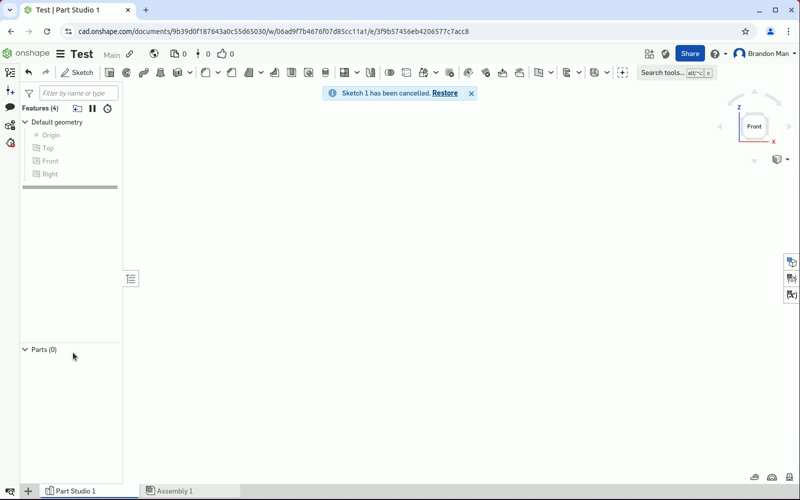
key_up(shift)
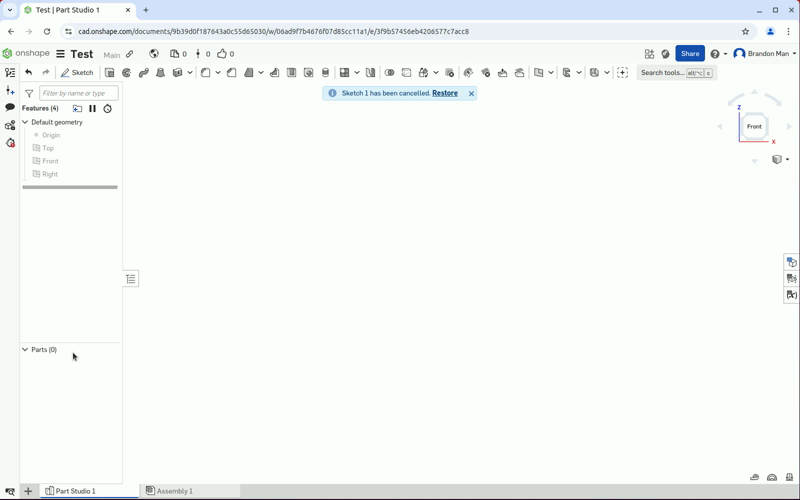
mouse_move(73, 352)
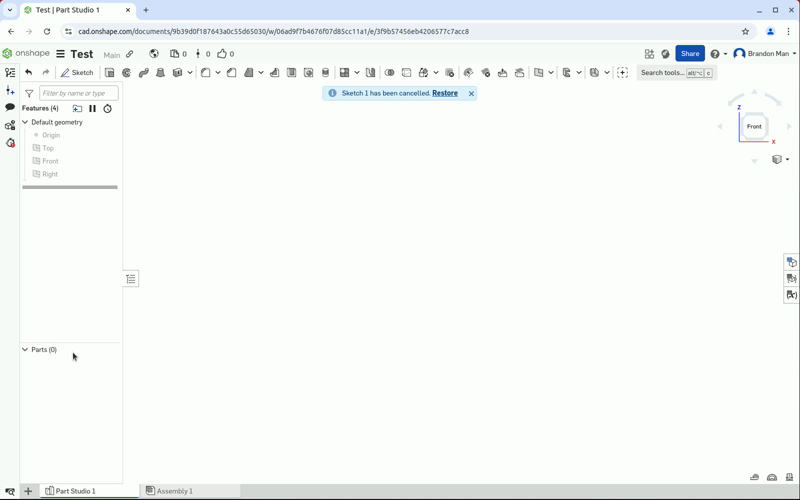
key(shift+y)
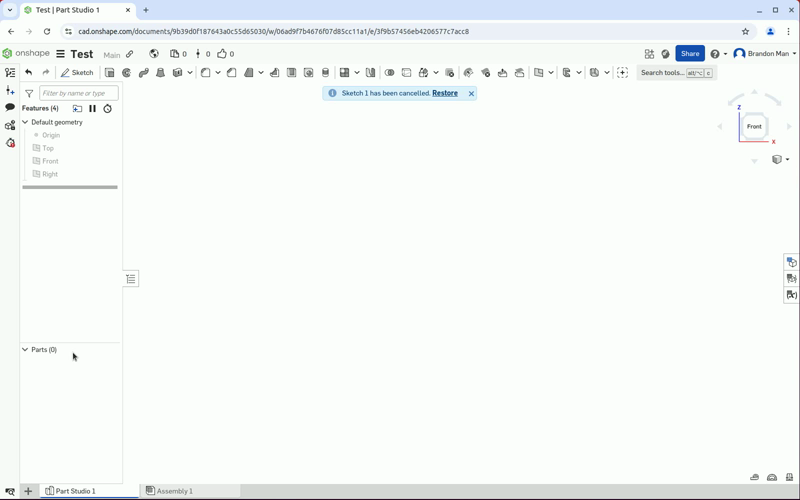
key(shift+s)
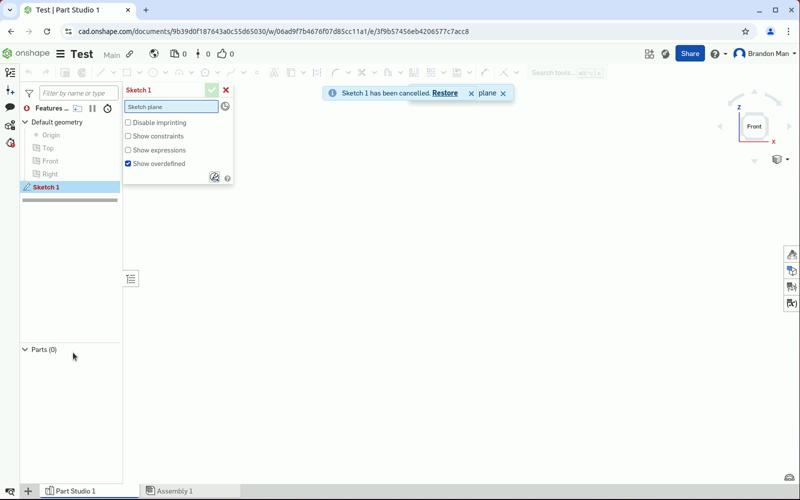
mouse_move(73, 163)
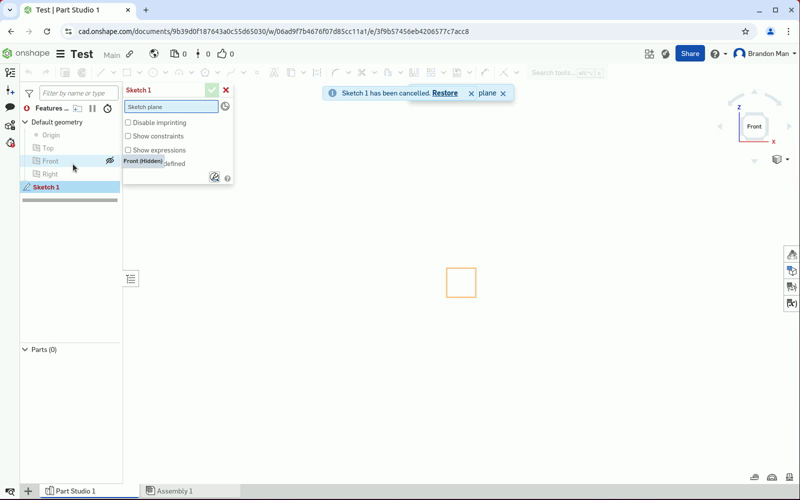
click(73, 163)
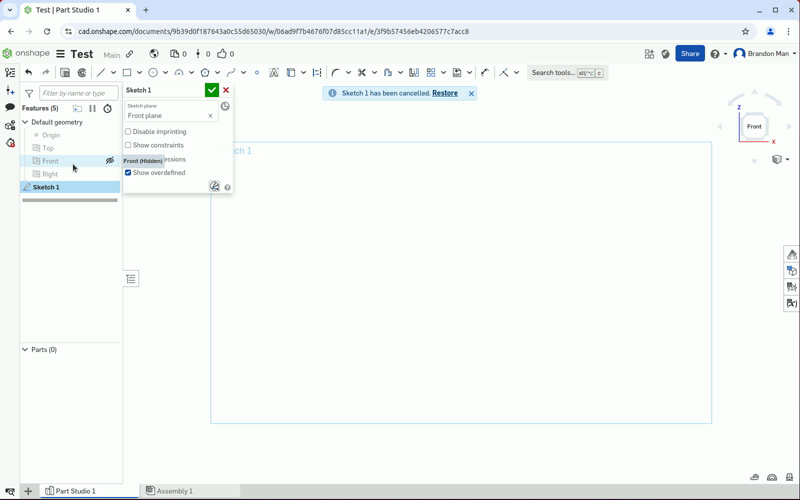
mouse_move(73, 352)
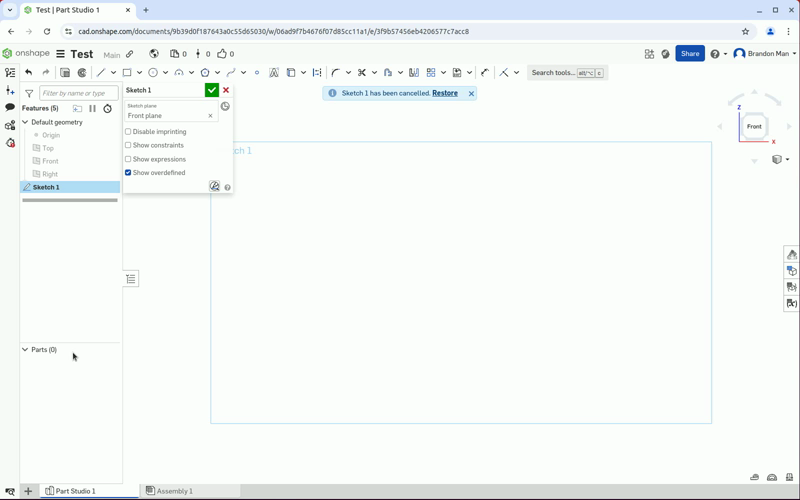
key(y)
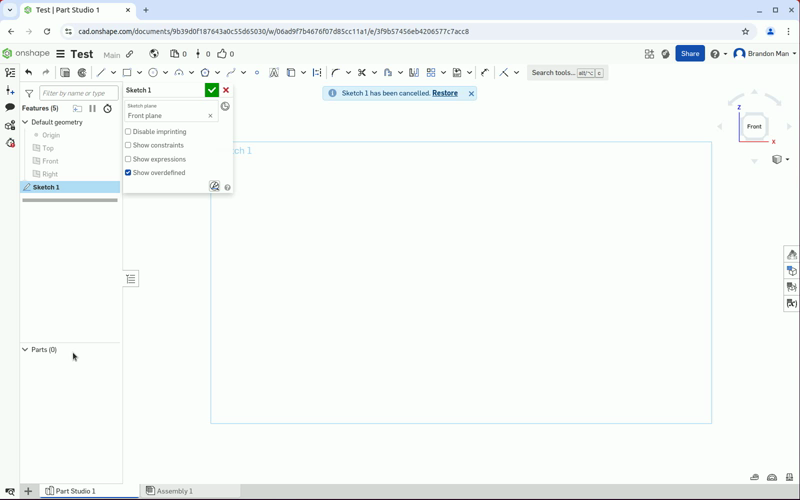
key(l)
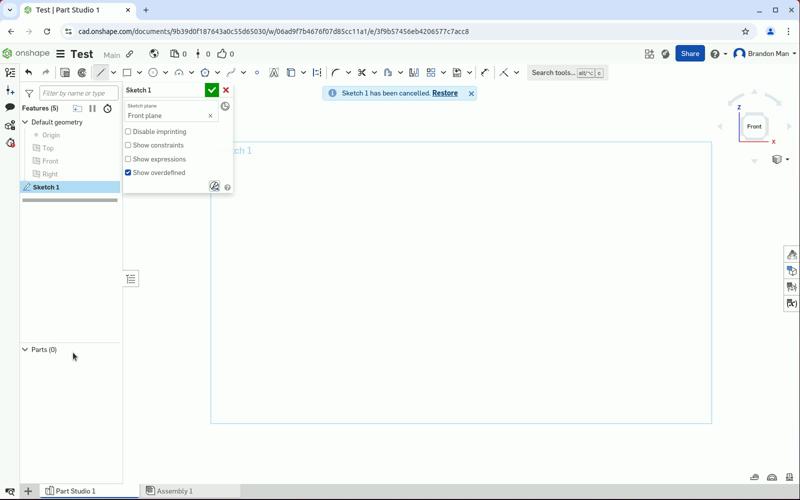
key_down(shift)
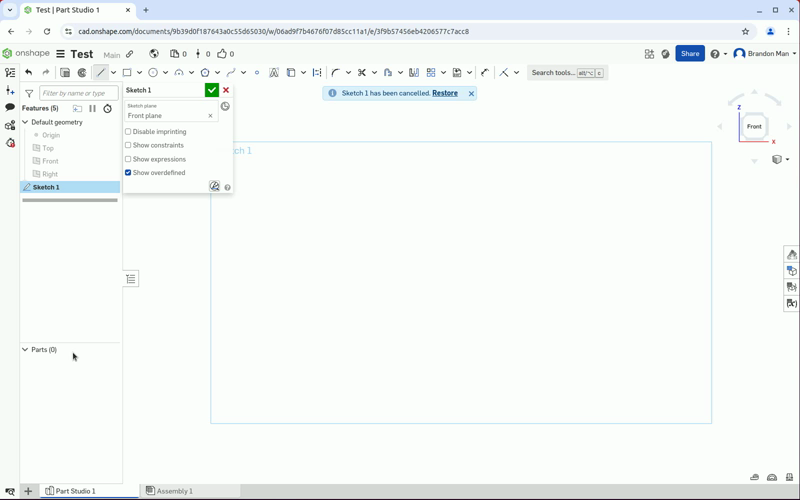
mouse_move(447, 294)
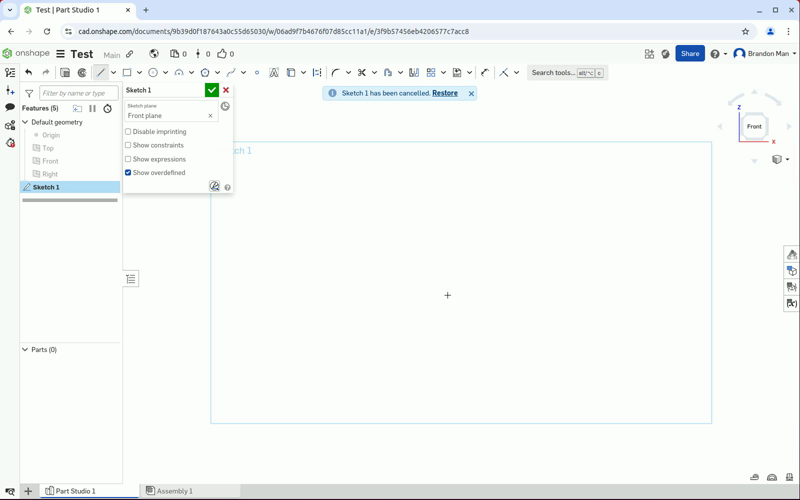
click(447, 294)
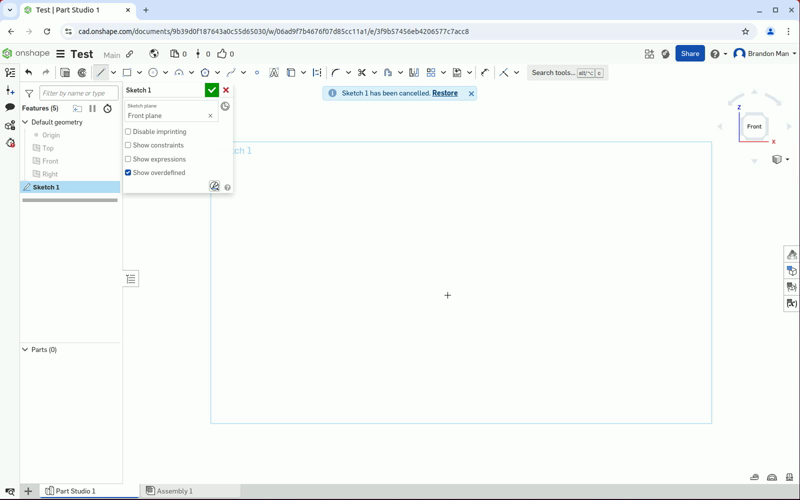
key_up(shift)
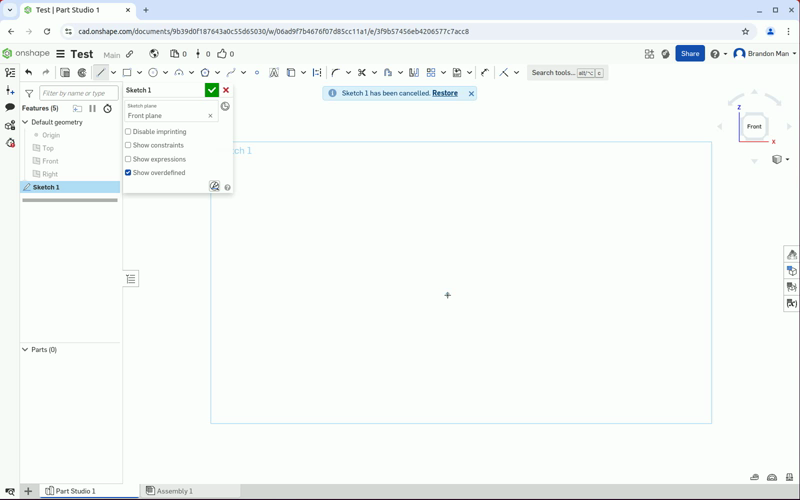
key_down(shift)
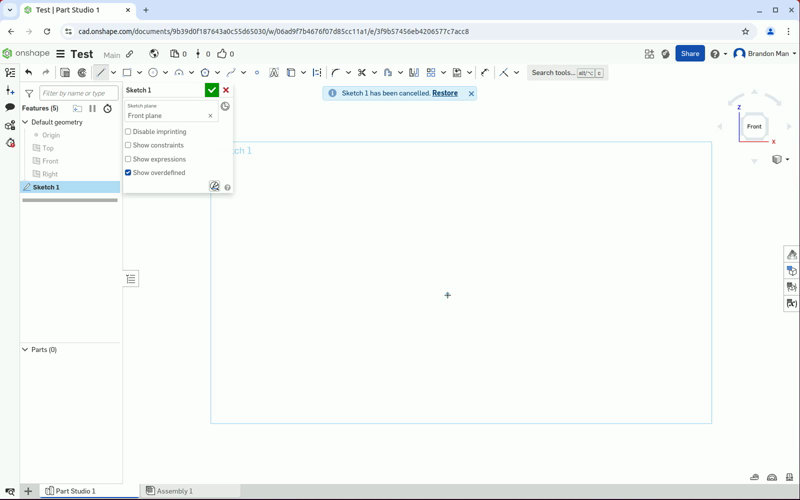
mouse_move(477, 294)
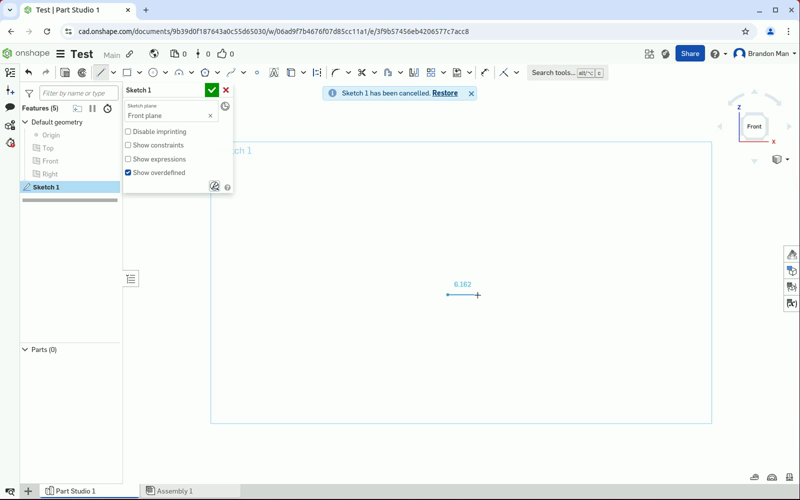
mouse_move(461, 294)
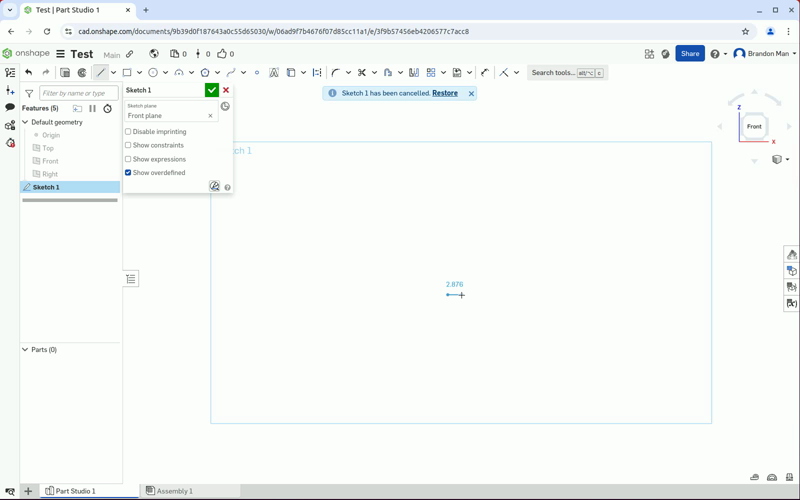
click(461, 294)
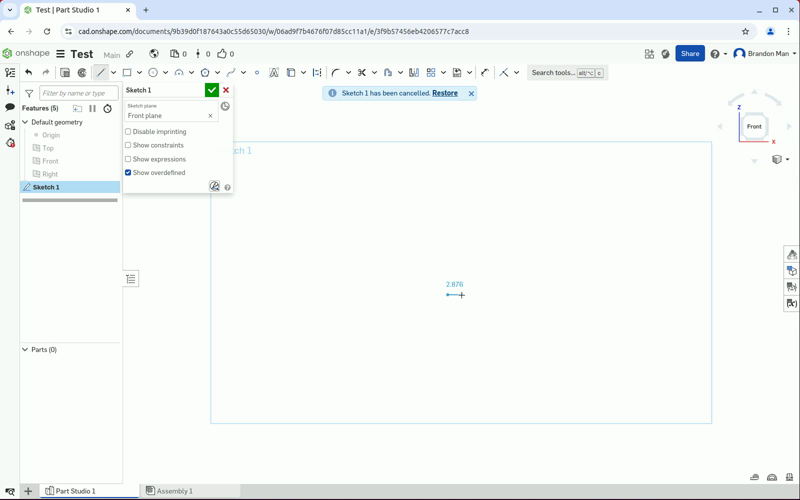
key_up(shift)
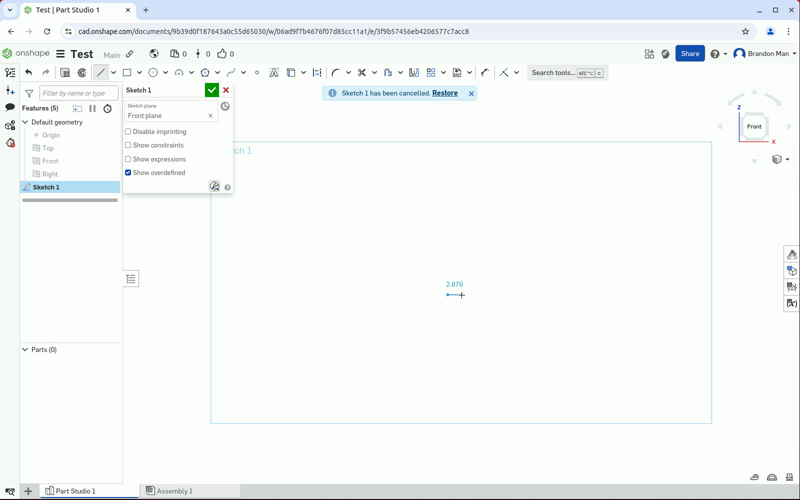
key_down(shift)
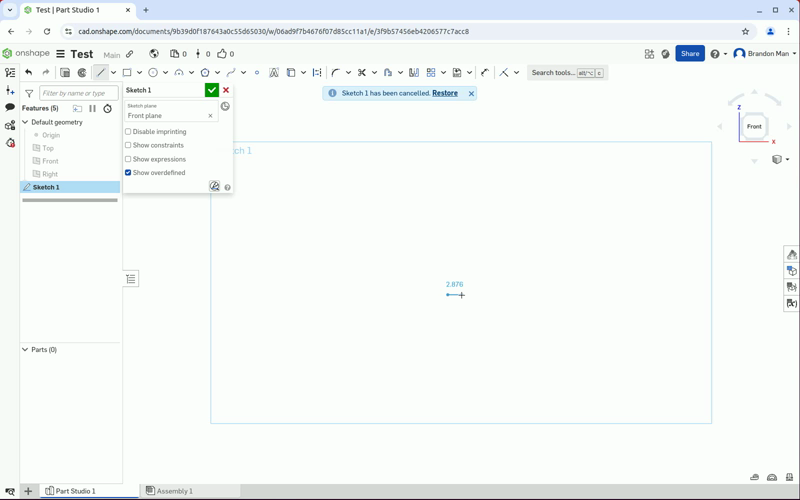
mouse_move(491, 294)
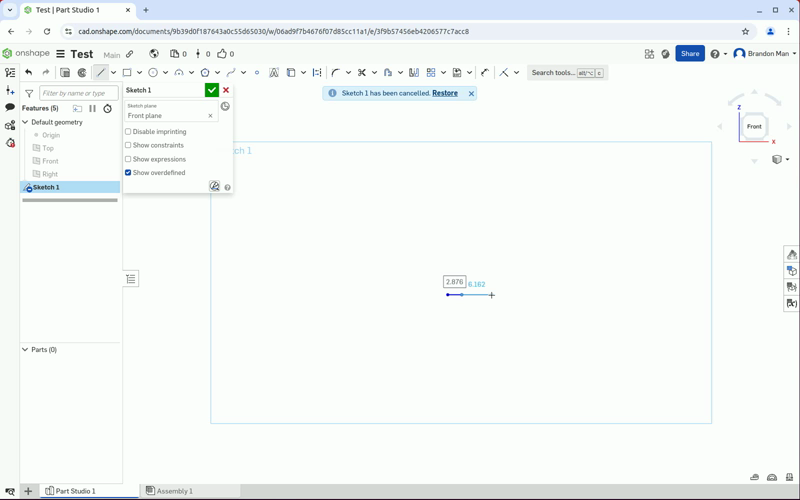
mouse_move(461, 277)
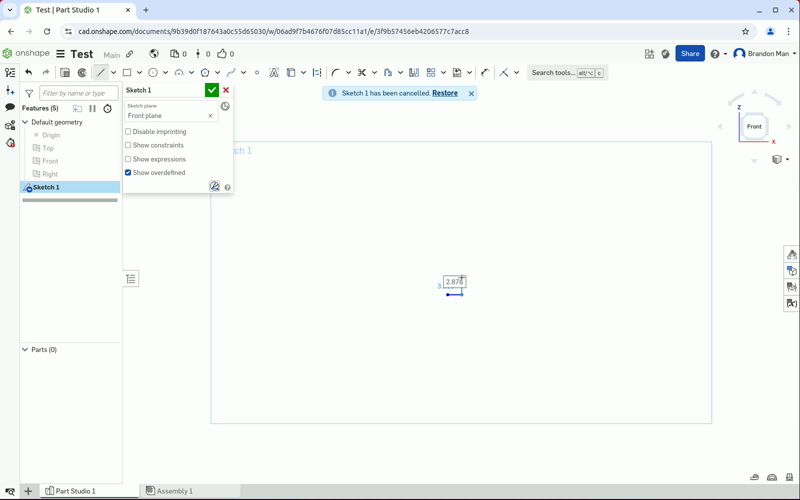
click(461, 277)
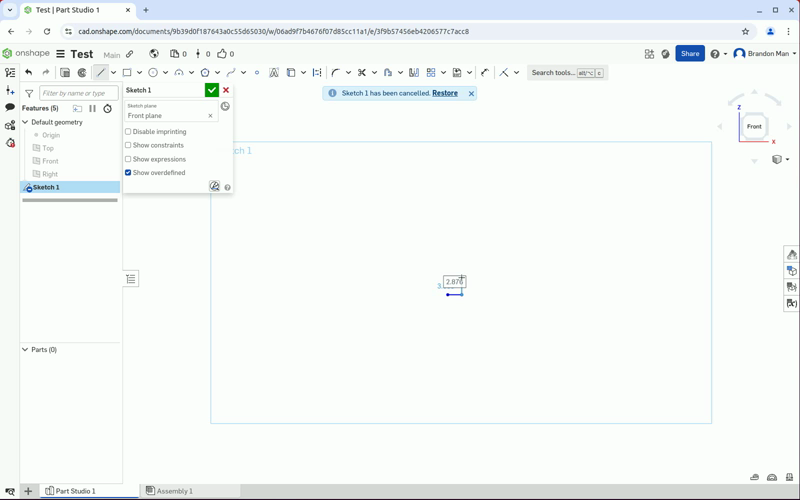
key_up(shift)
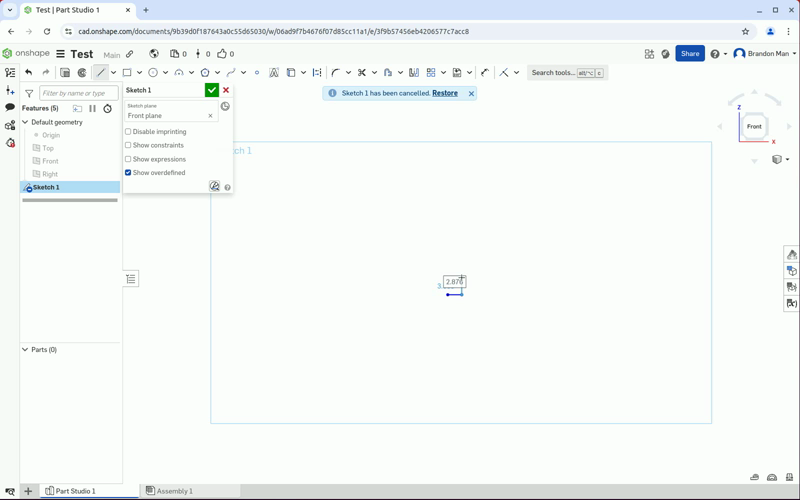
mouse_move(491, 277)
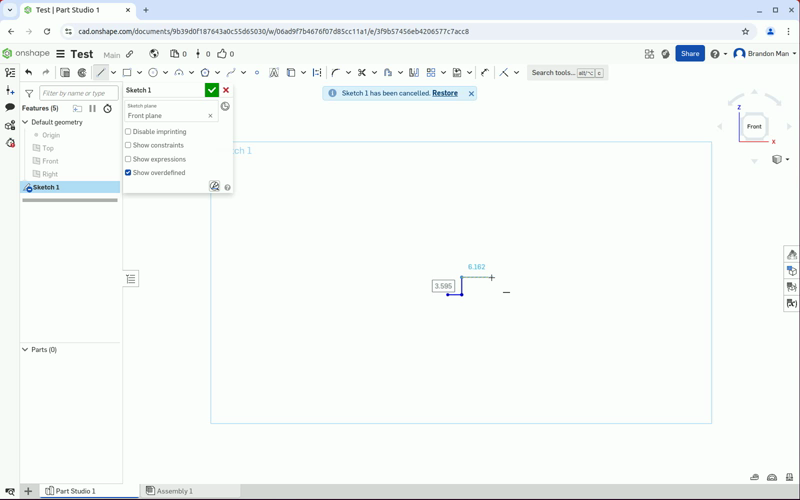
key_down(shift)
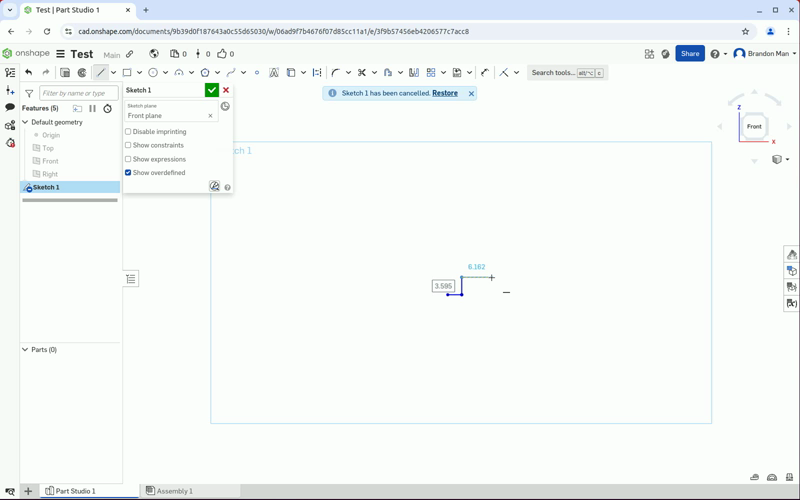
mouse_move(447, 294)
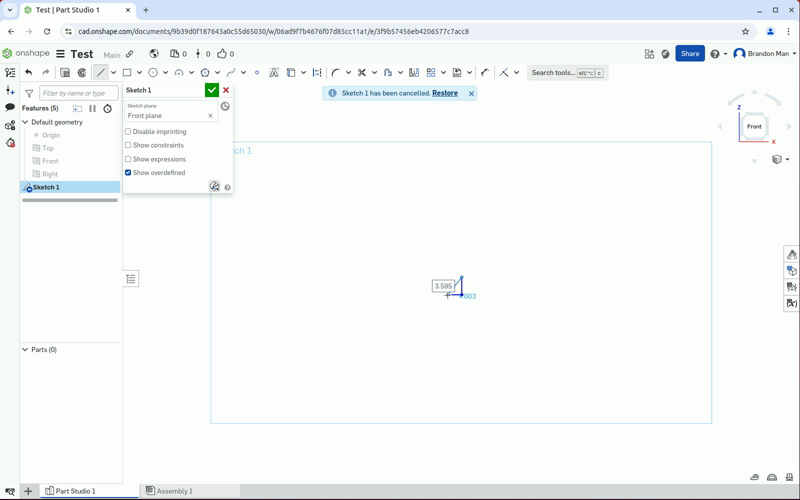
key_up(shift)
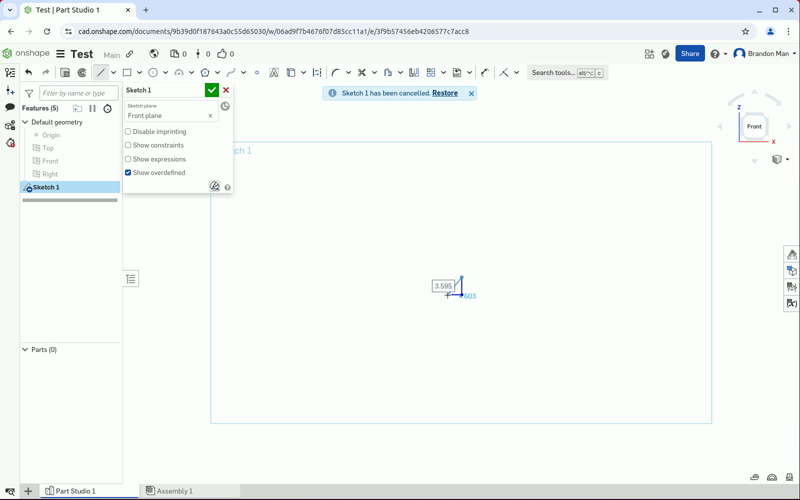
click(447, 294)
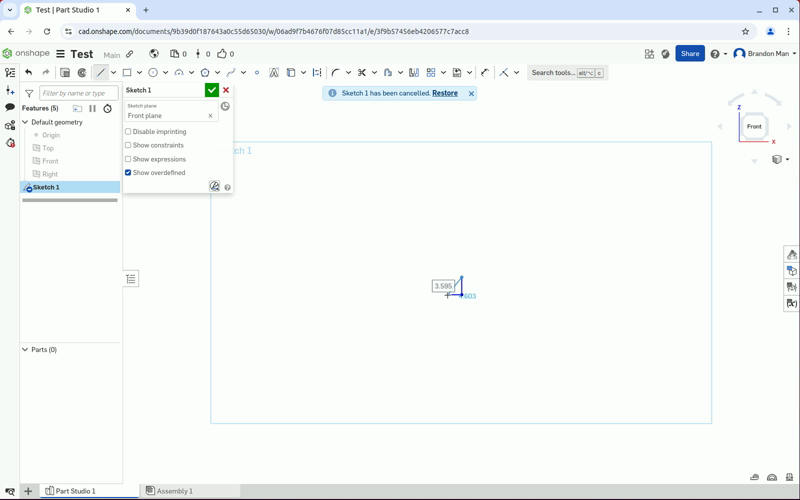
key(esc)
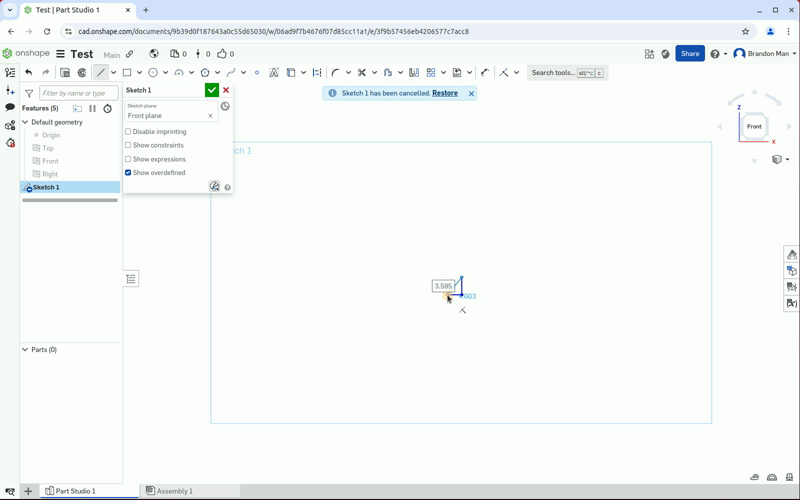
mouse_move(458, 281)
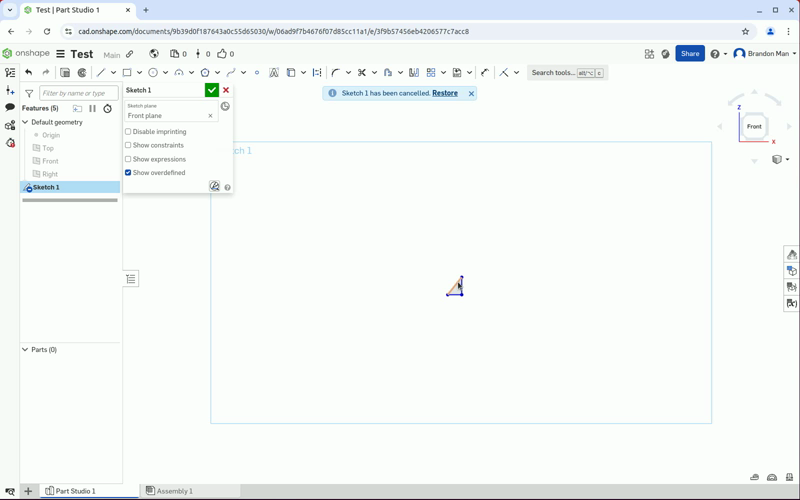
scroll(6)
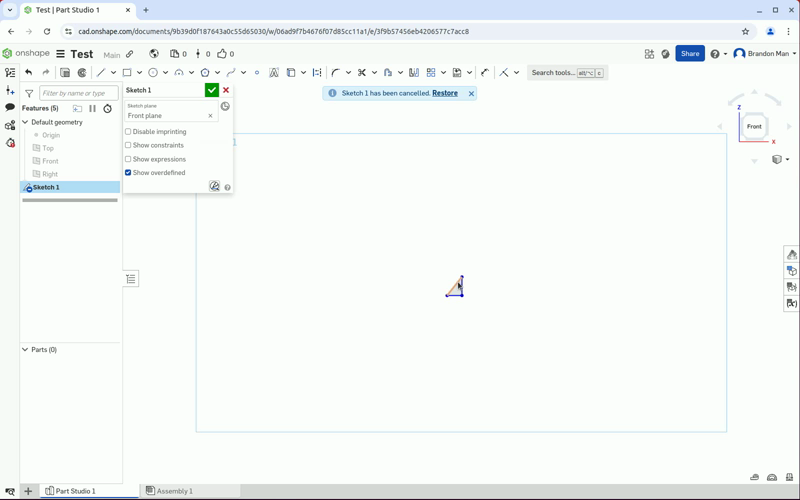
scroll(6)
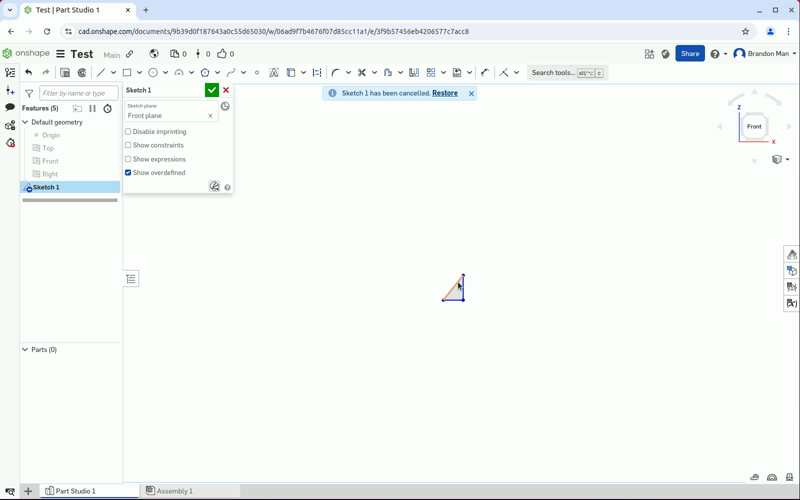
scroll(6)
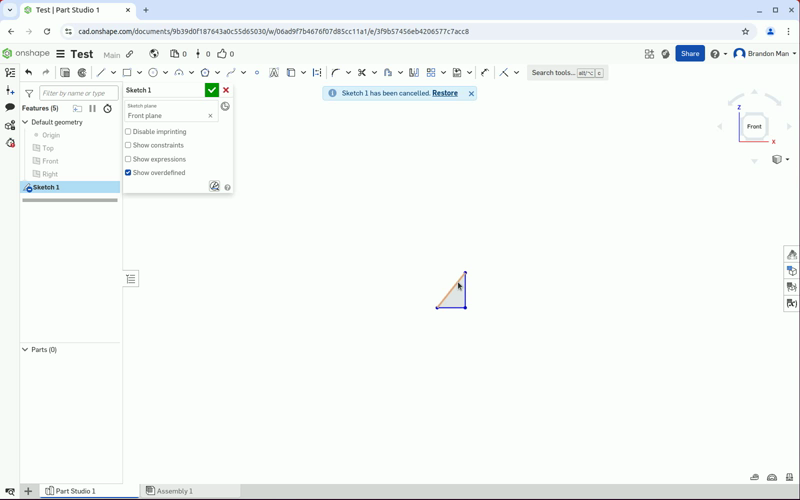
scroll(6)
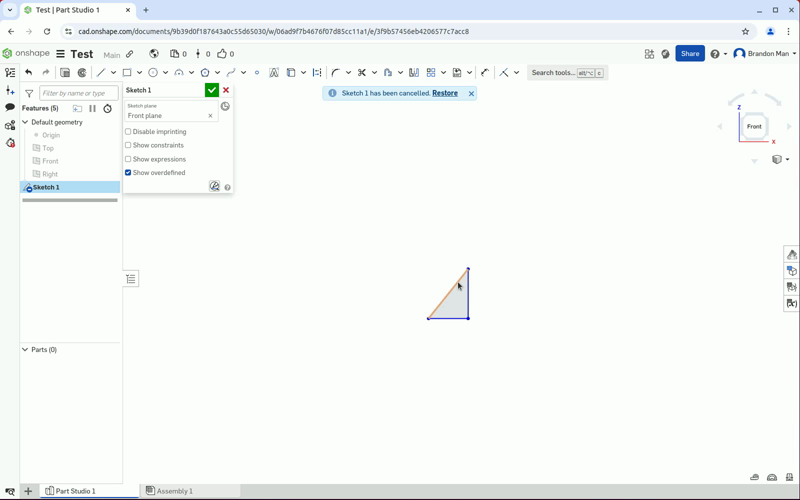
scroll(6)
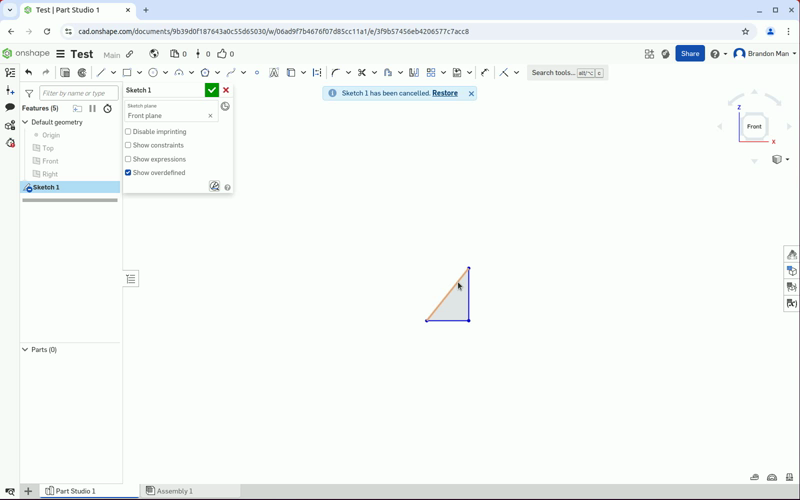
scroll(6)
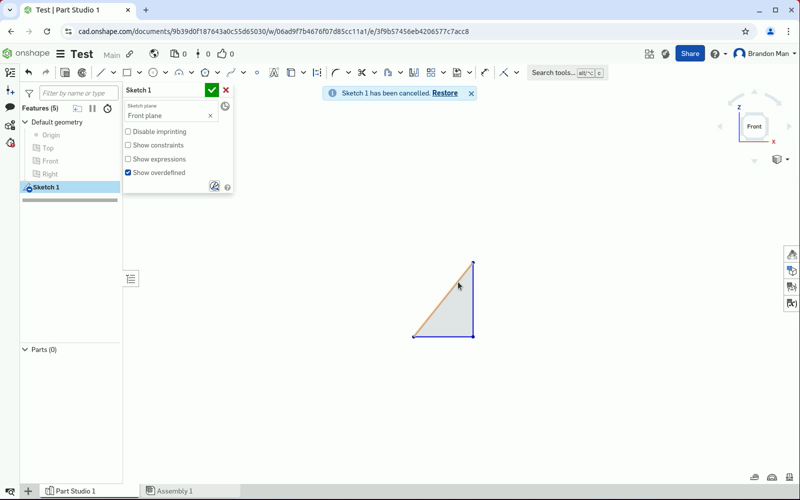
scroll(6)
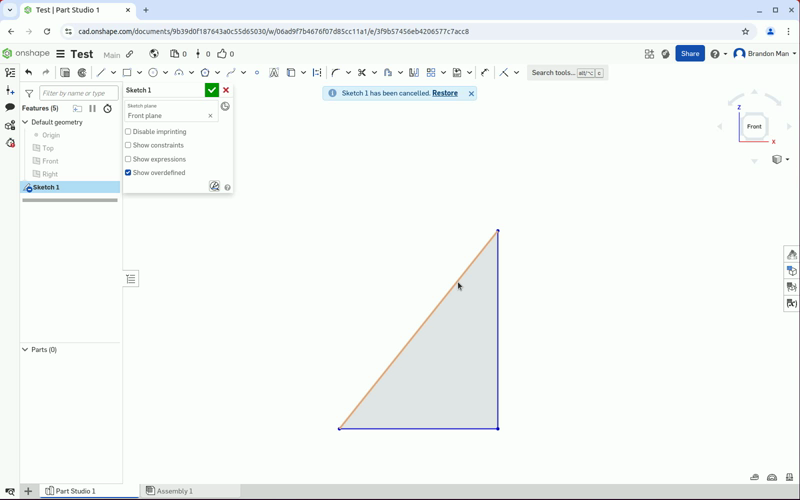
click(458, 281)
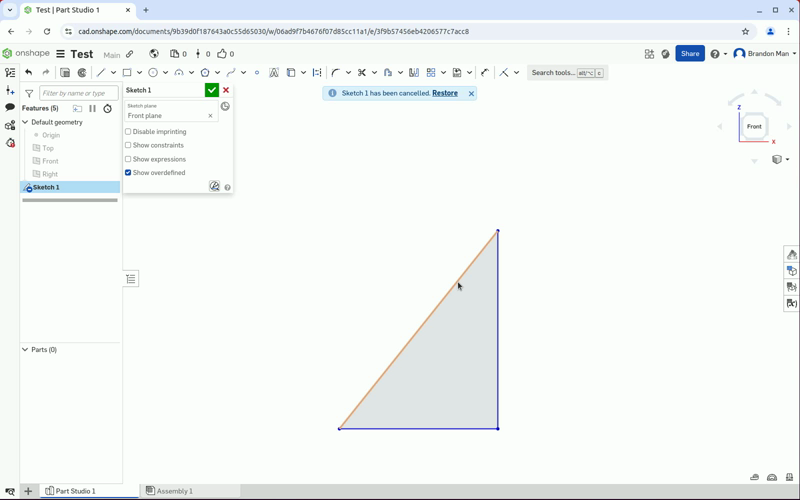
scroll(-6)
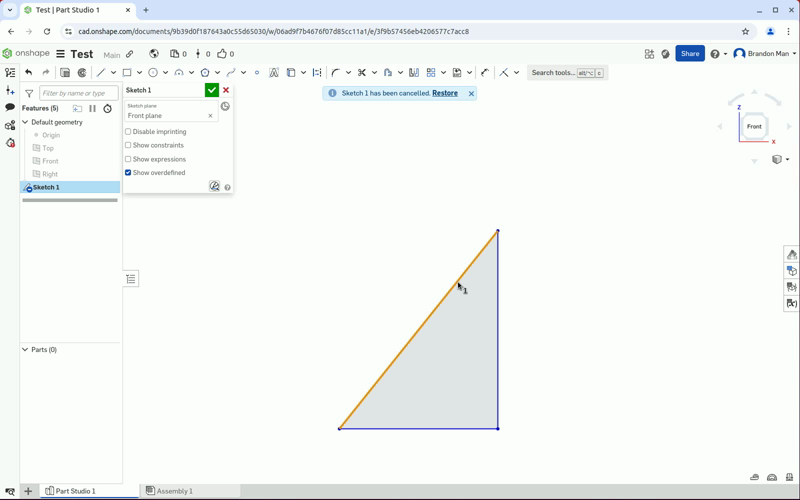
scroll(-6)
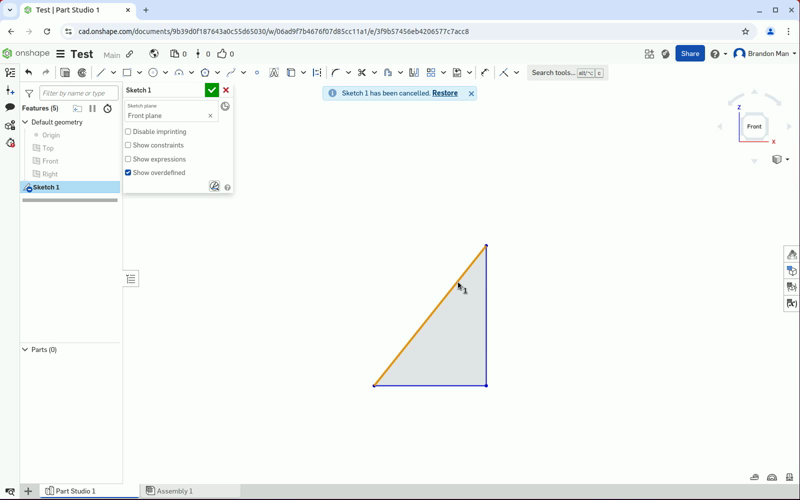
scroll(-6)
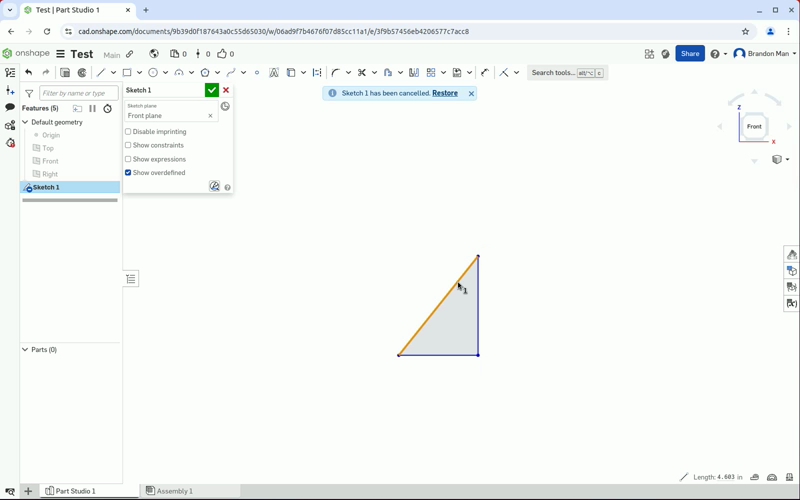
scroll(-6)
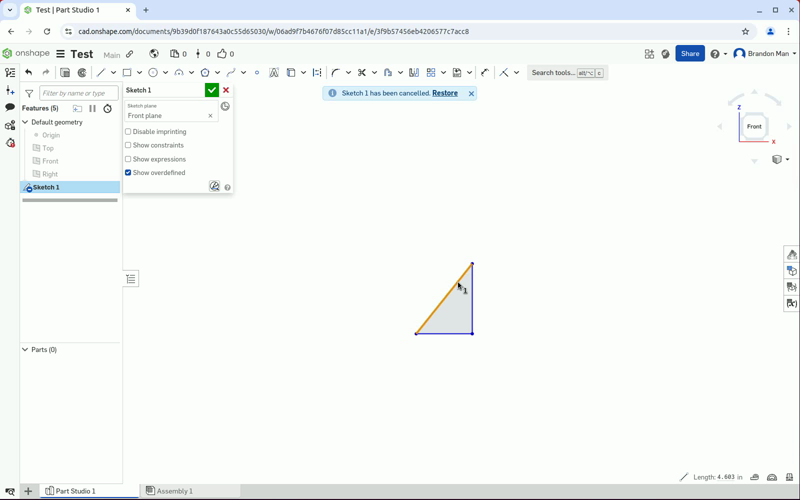
scroll(-6)
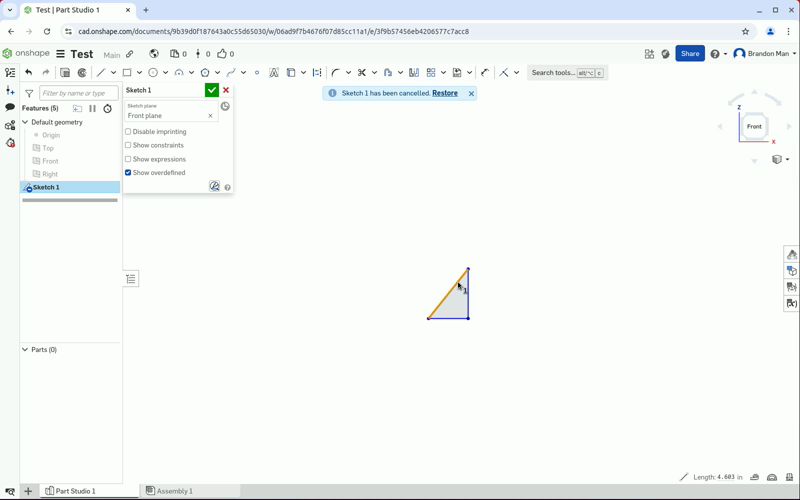
scroll(-6)
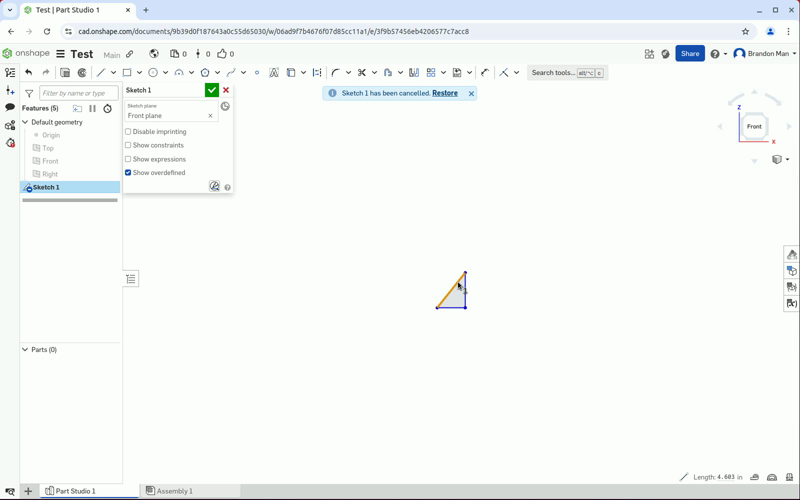
scroll(-6)
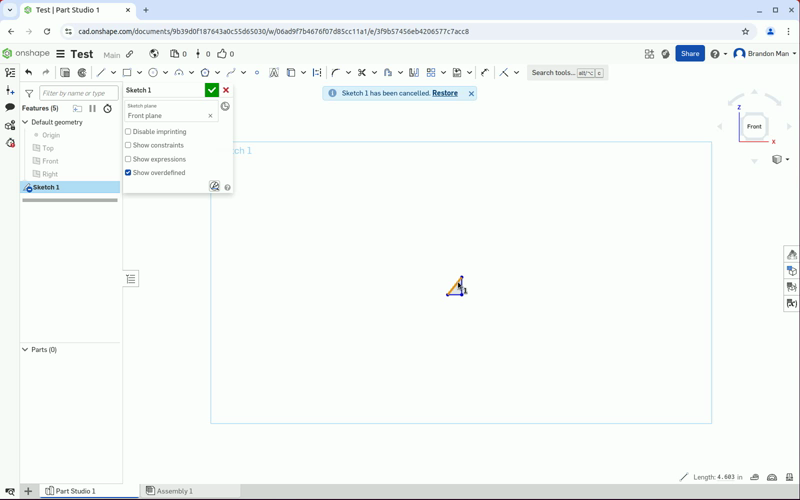
mouse_move(73, 352)
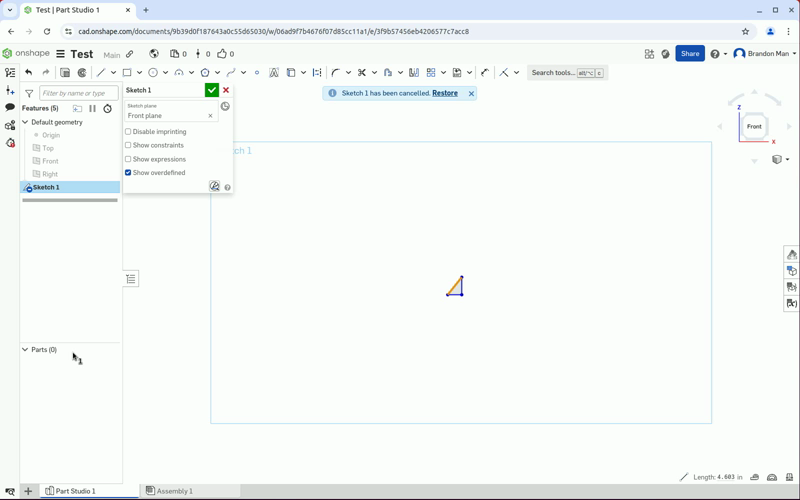
key(shift+y)
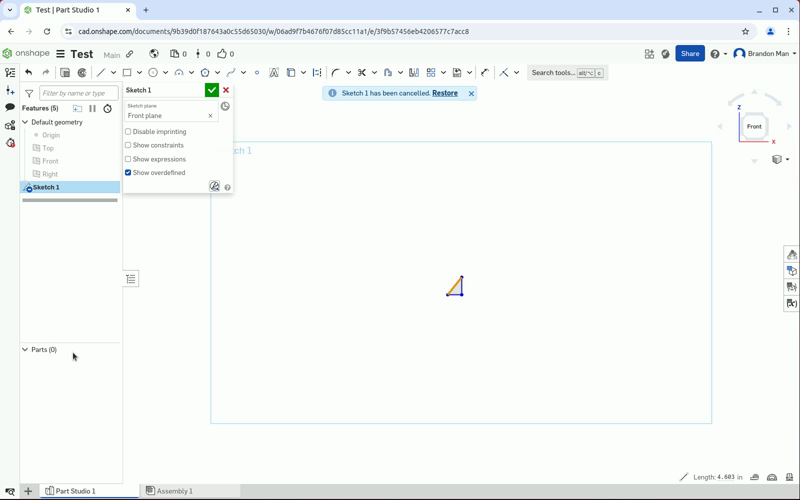
key(shift+e)
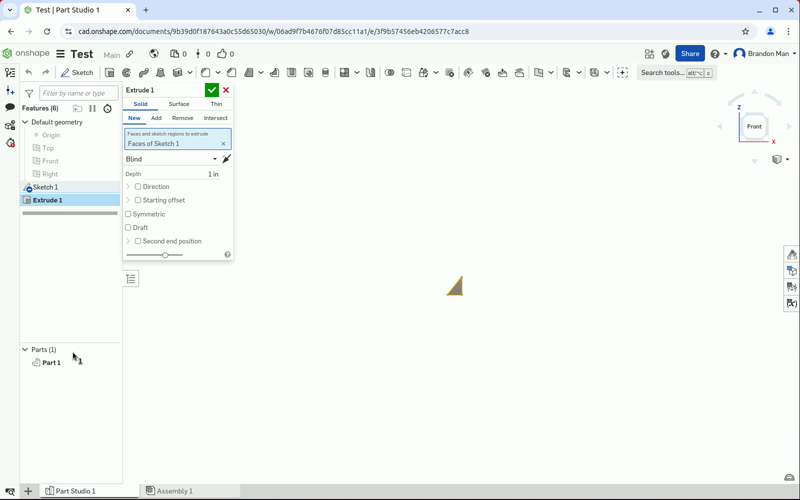
mouse_move(143, 106)
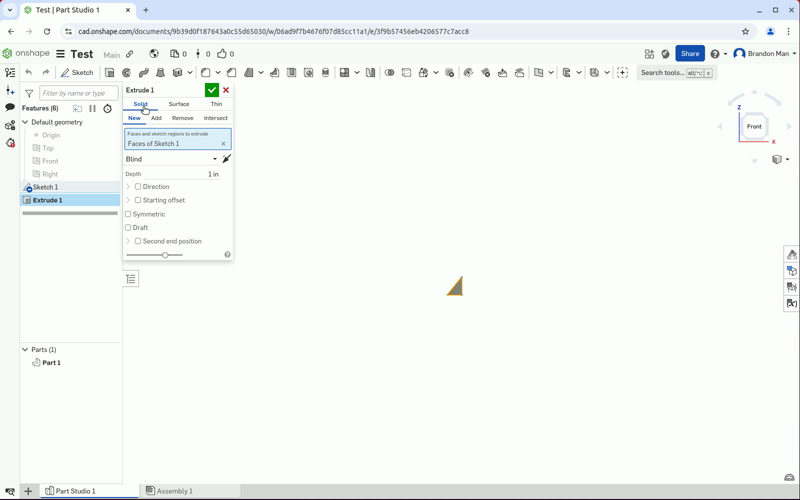
click(143, 106)
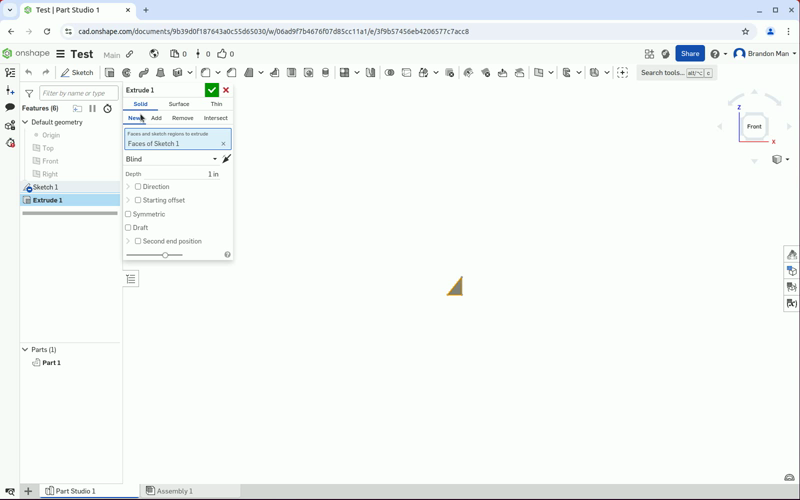
mouse_move(137, 120)
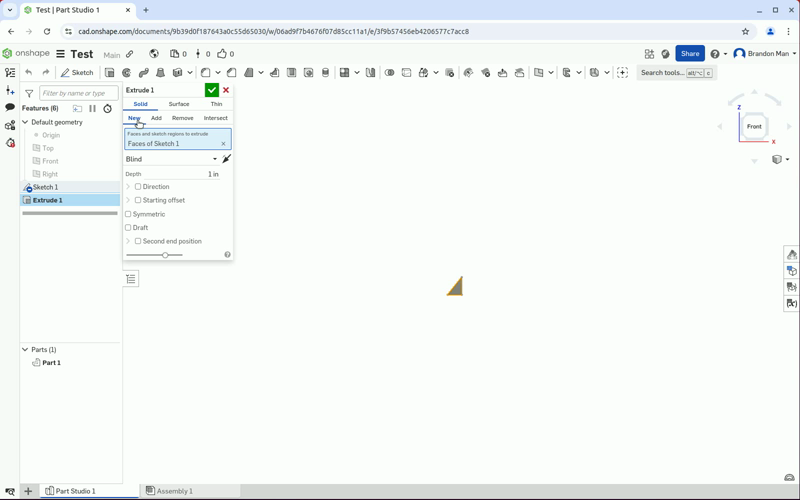
click(137, 120)
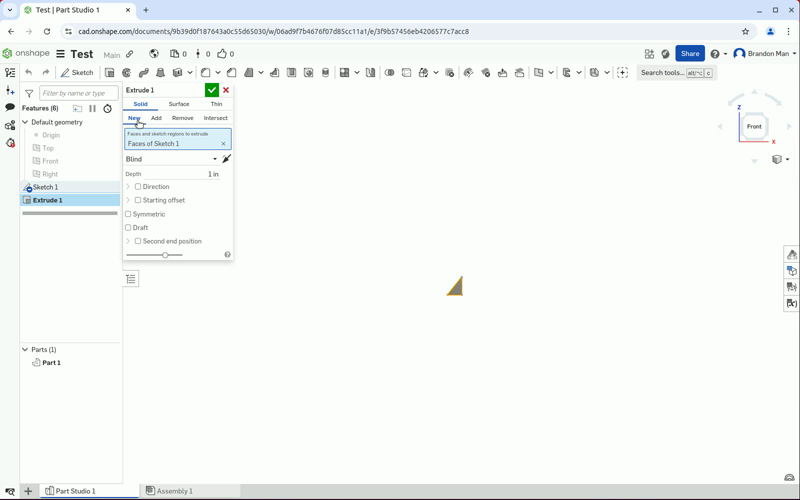
key(tab, 4)
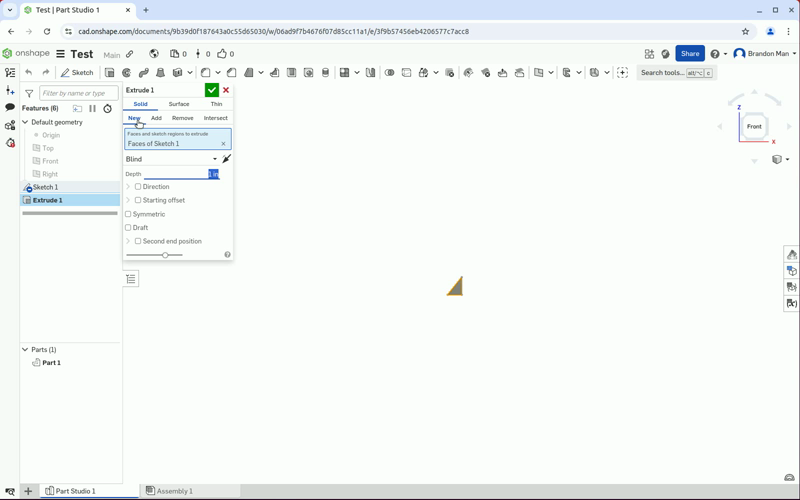
text(8.666)
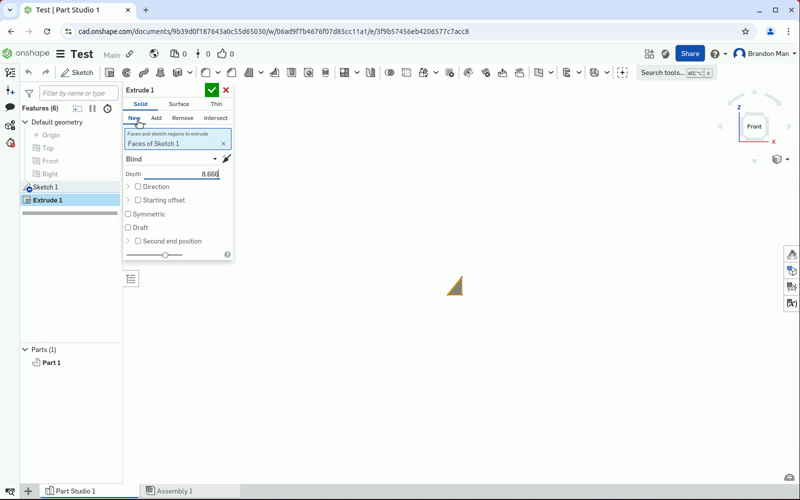
key(enter)
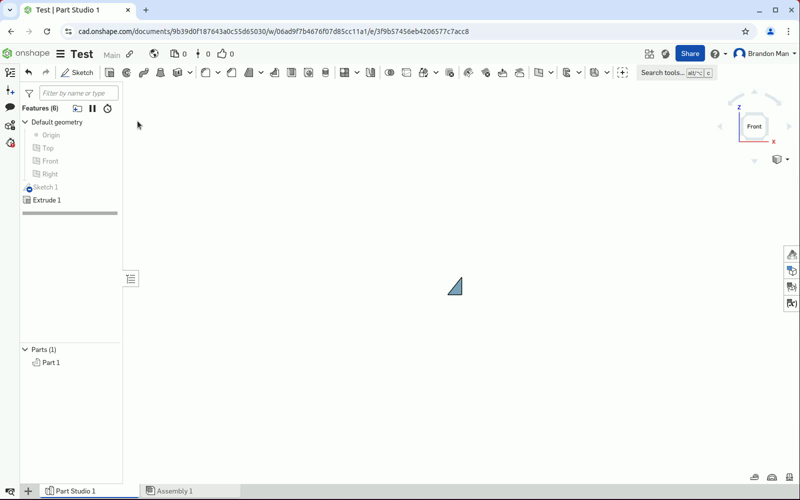
key(shift+h)
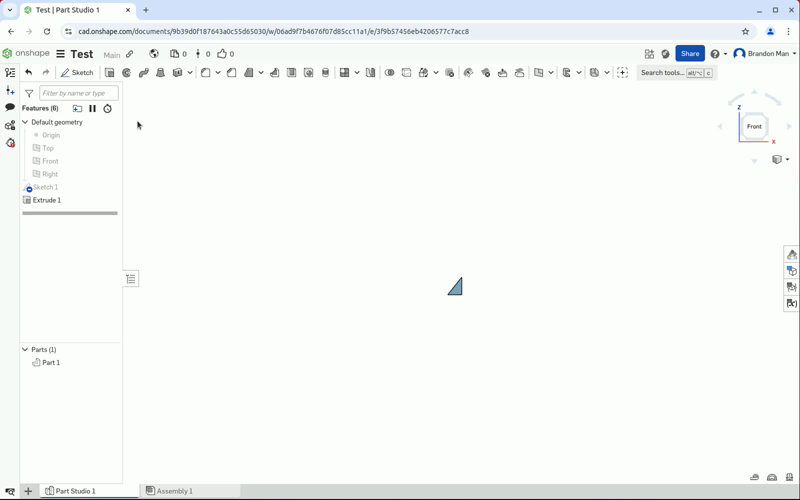
key(shift+h)
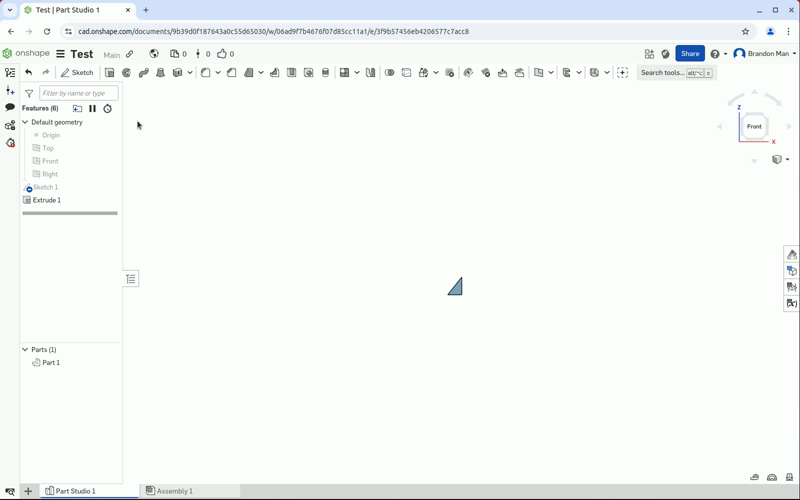
mouse_move(73, 189)
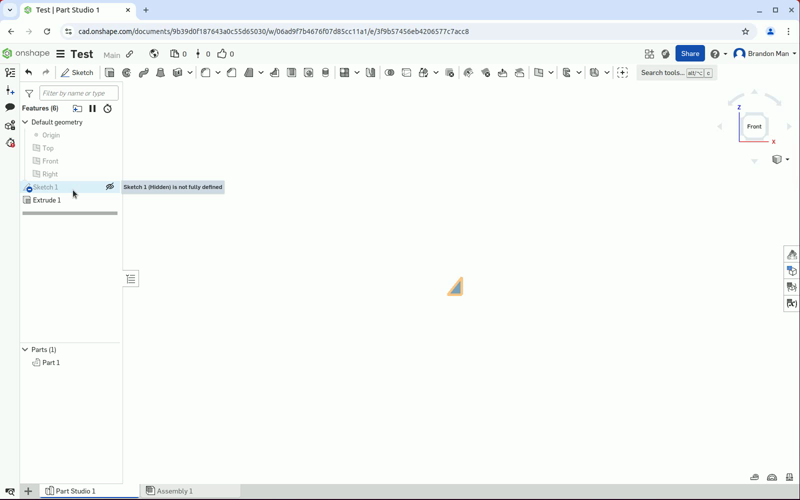
click(73, 189)
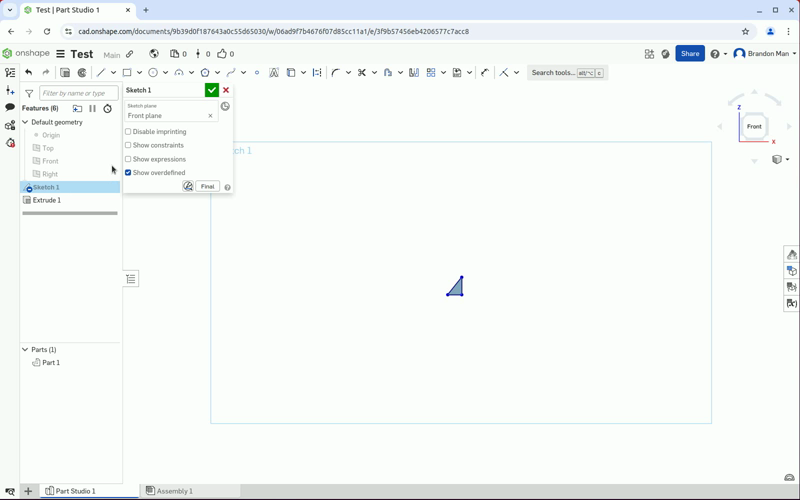
mouse_move(229, 92)
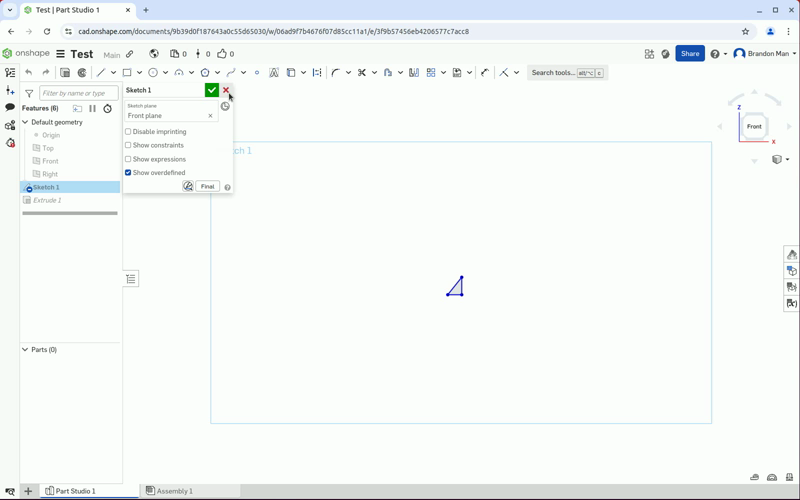
click(229, 92)
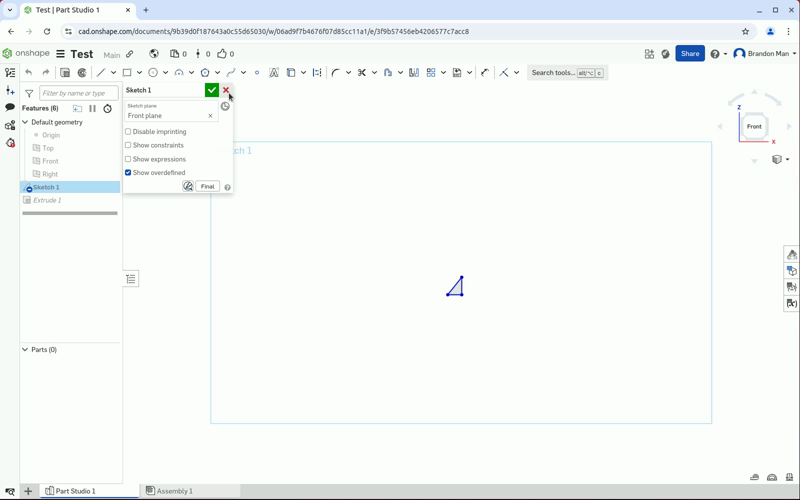
key(shift+s)
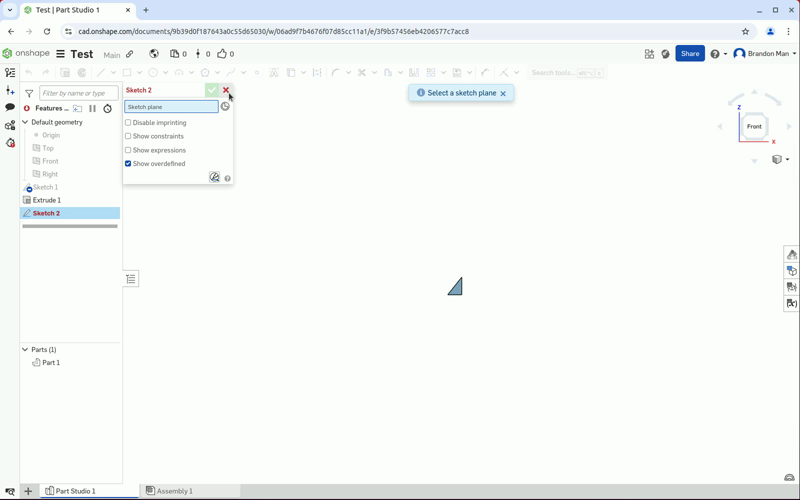
mouse_move(73, 163)
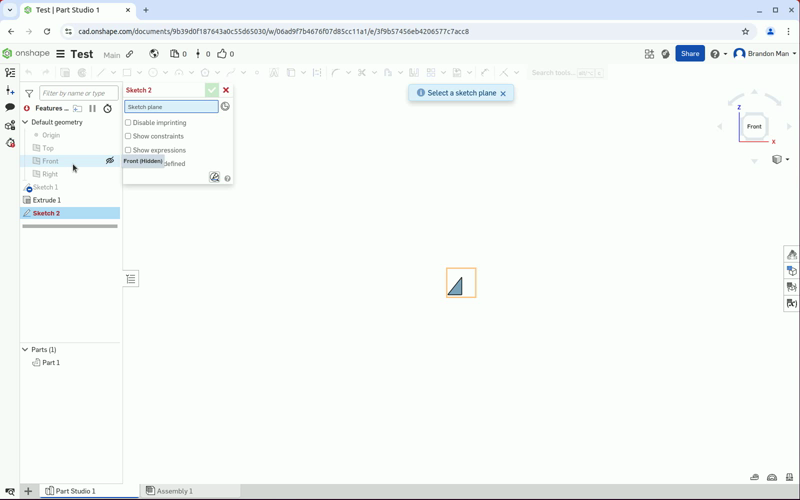
click(73, 163)
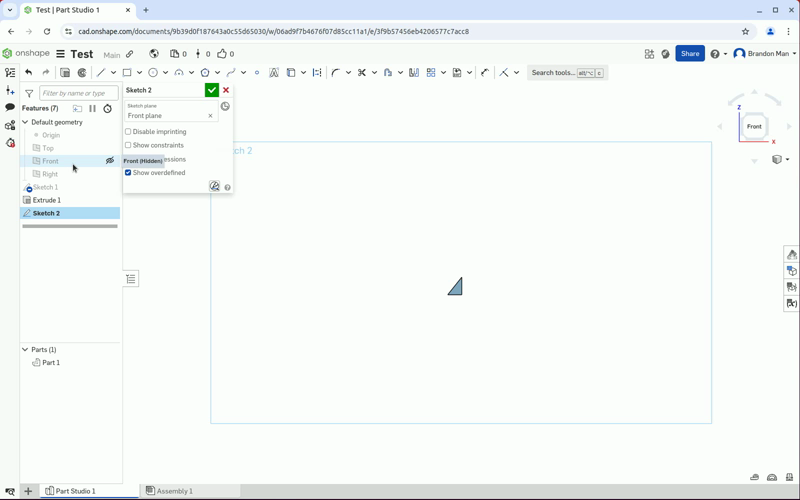
mouse_move(73, 352)
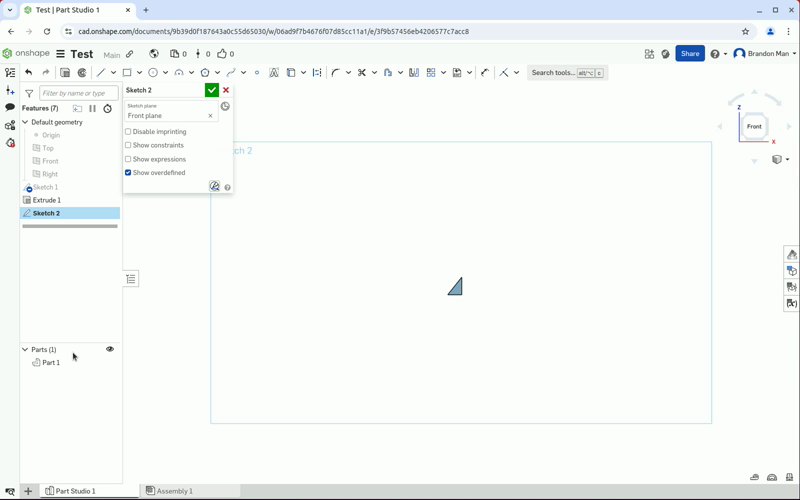
key(y)
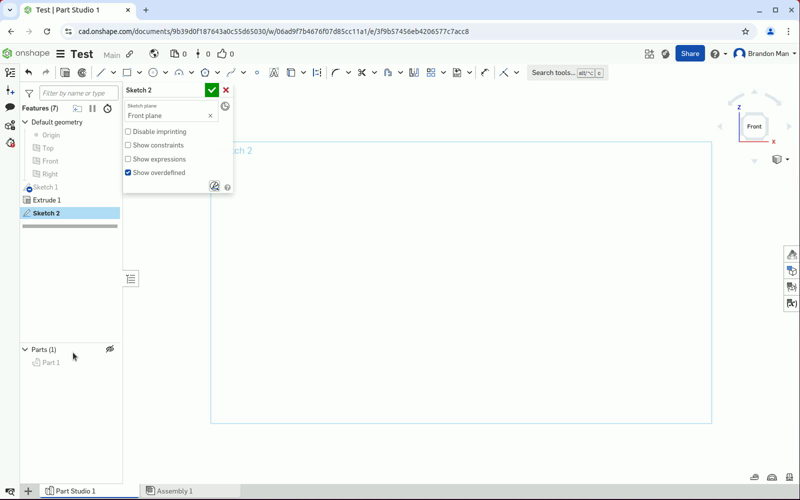
key(l)
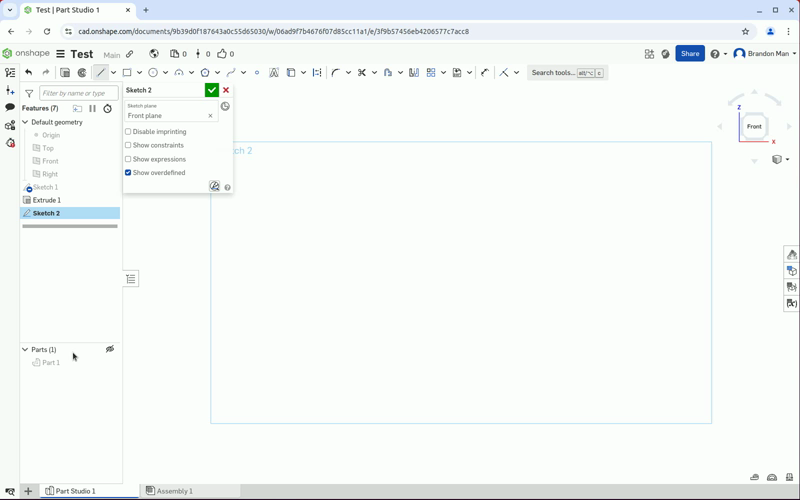
key_down(shift)
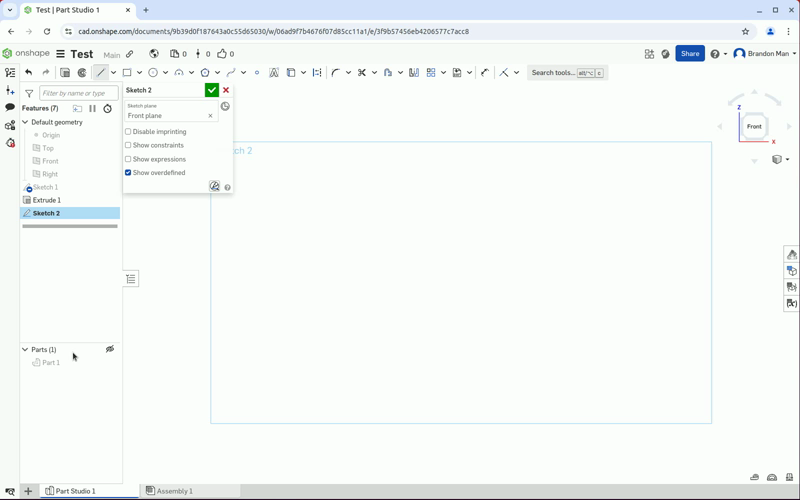
mouse_move(348, 300)
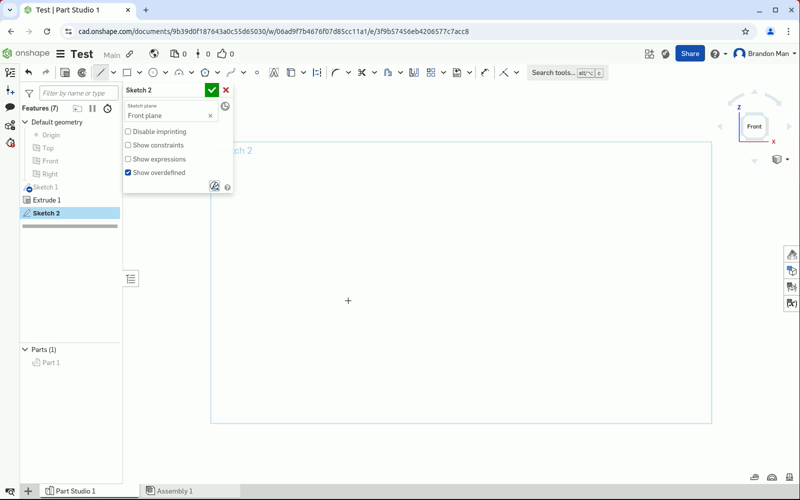
click(348, 300)
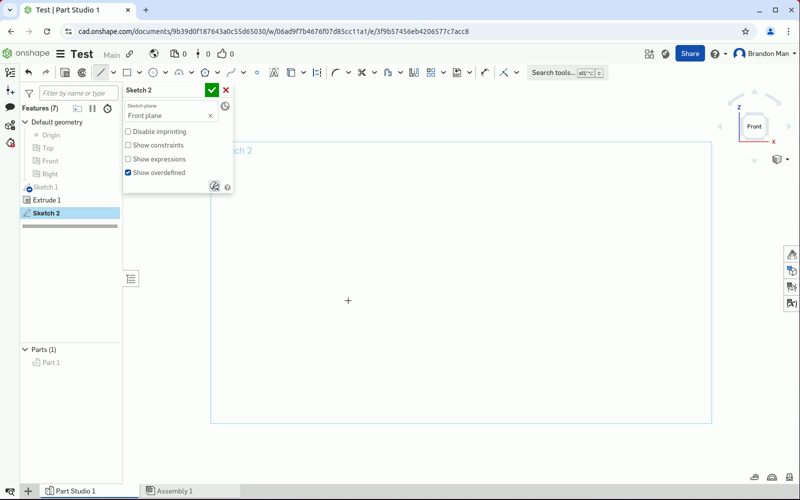
key_up(shift)
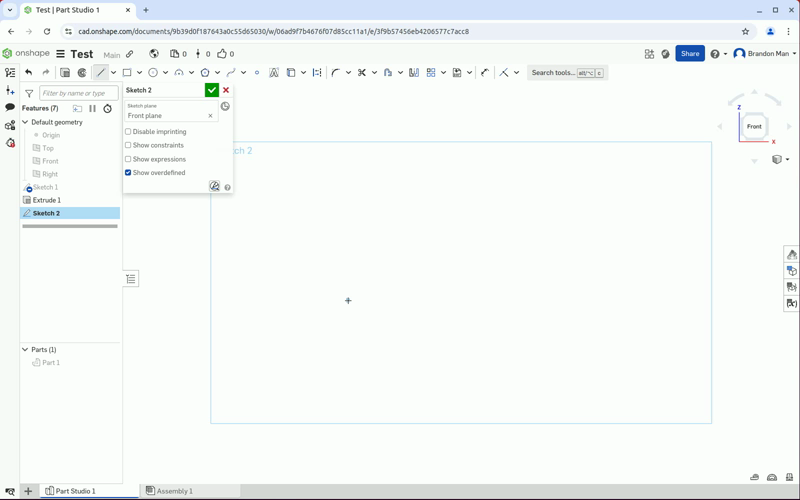
key_down(shift)
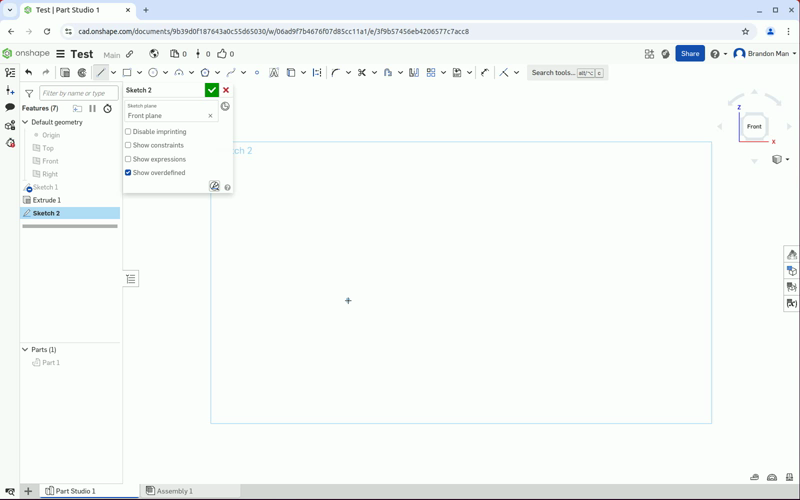
mouse_move(439, 304)
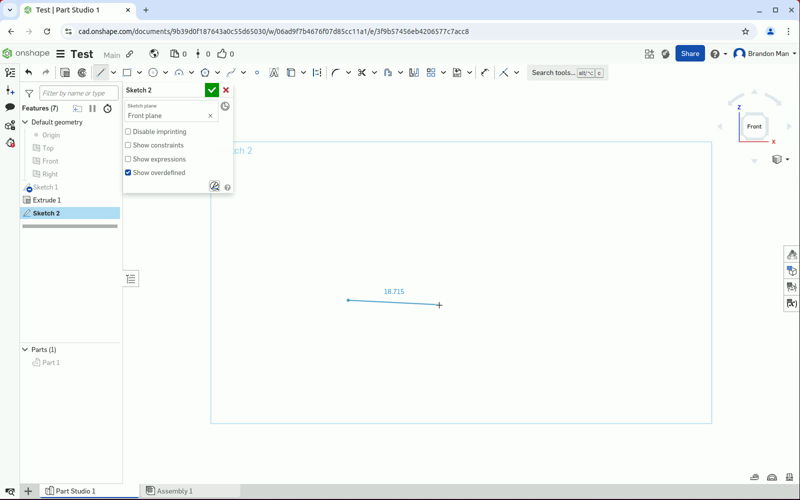
click(439, 304)
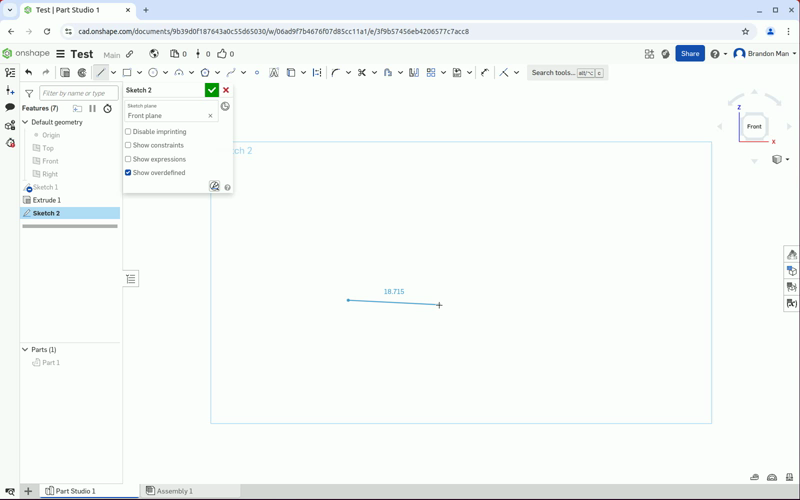
key_up(shift)
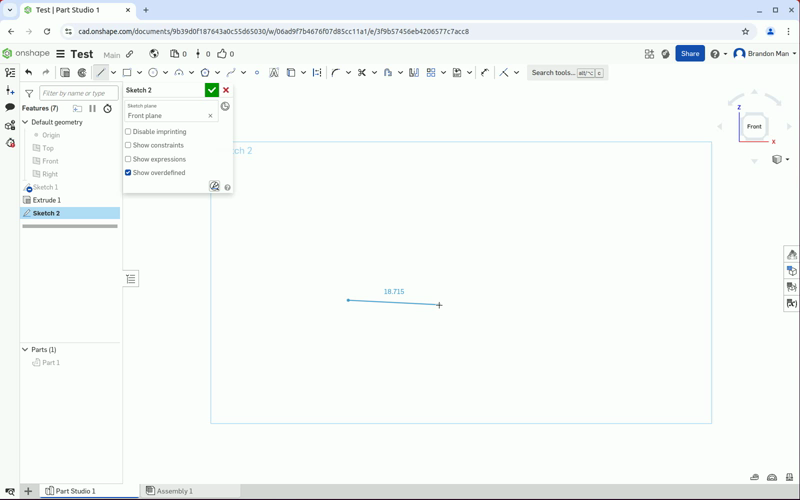
key_down(shift)
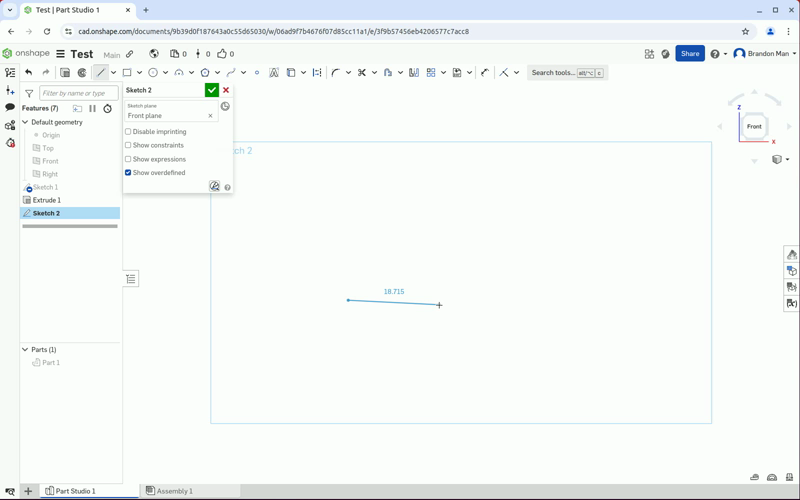
mouse_move(469, 304)
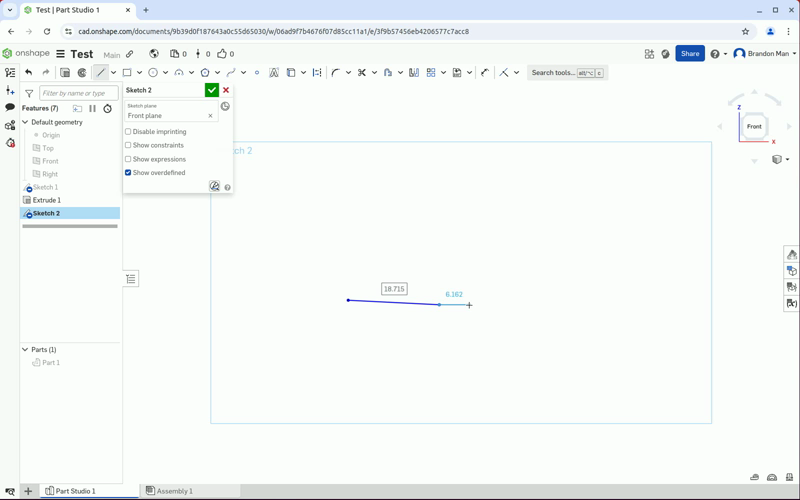
mouse_move(447, 294)
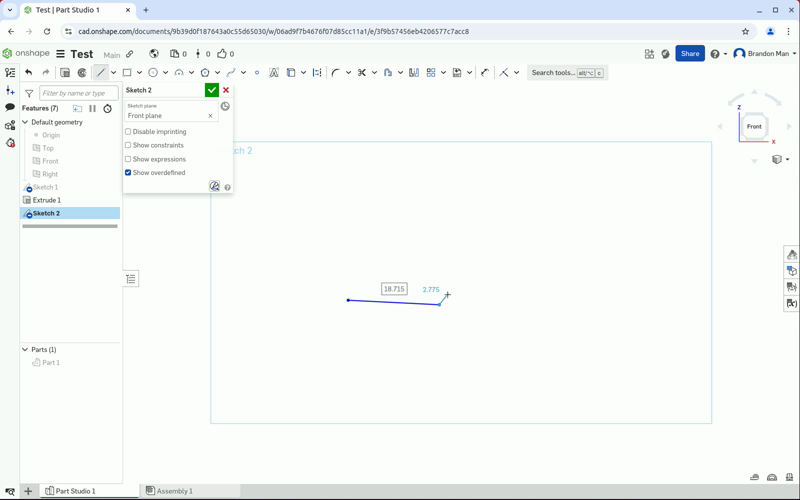
click(447, 294)
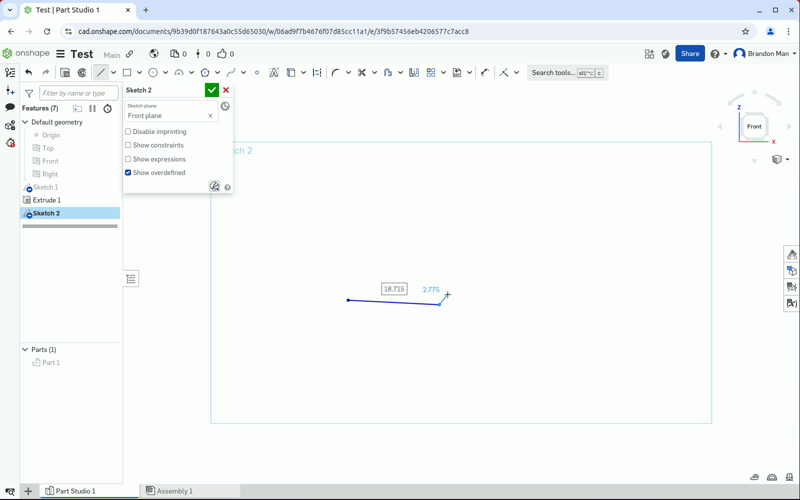
key_up(shift)
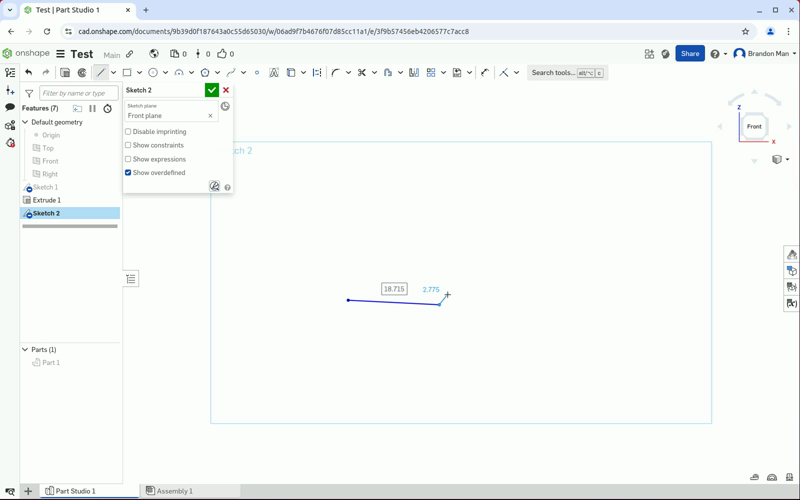
key_down(shift)
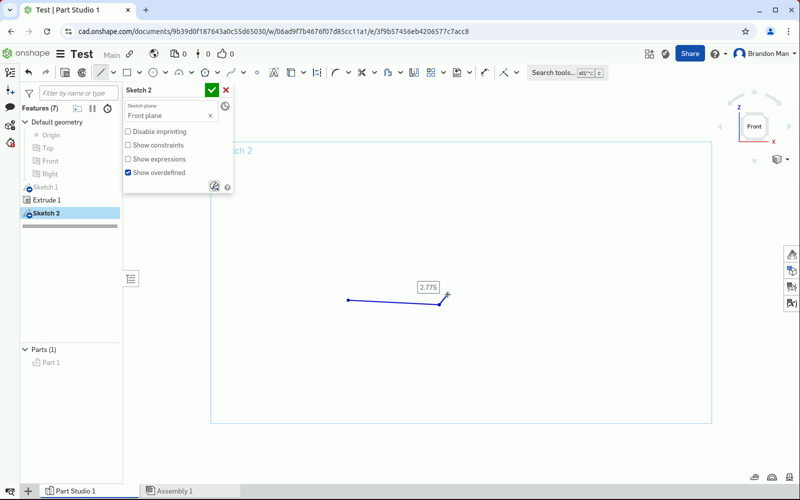
mouse_move(477, 294)
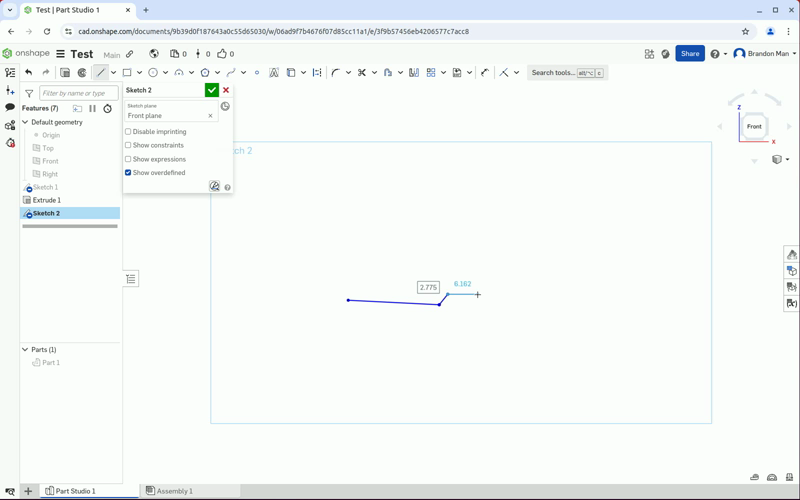
mouse_move(391, 294)
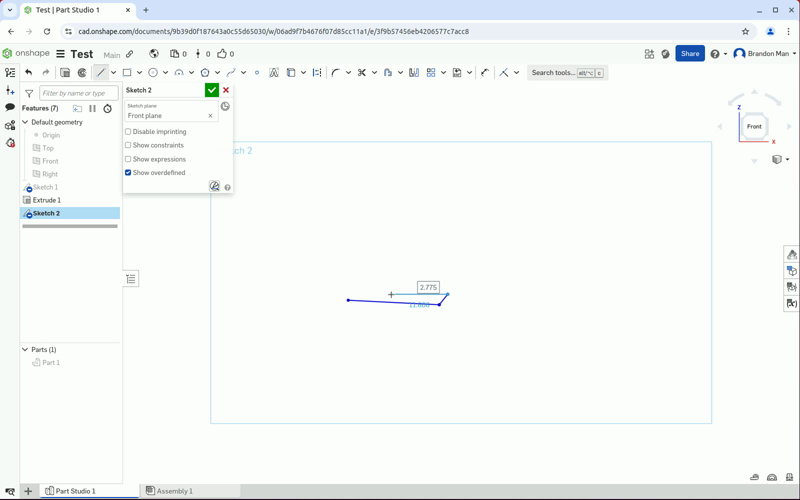
click(391, 294)
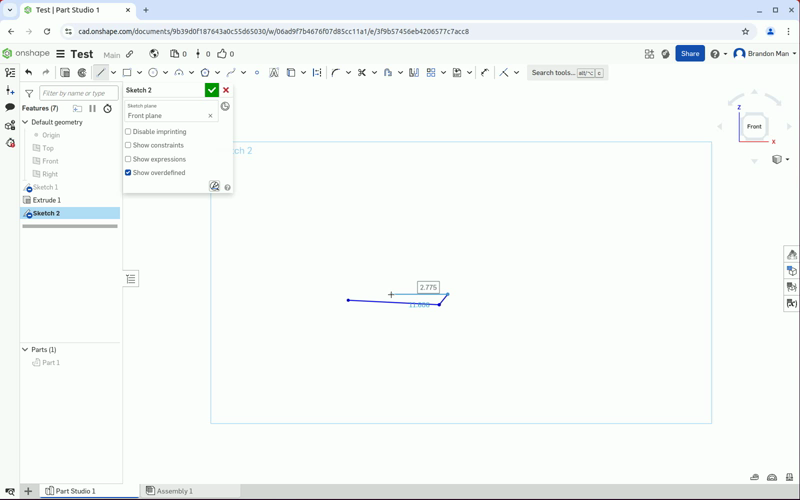
key_up(shift)
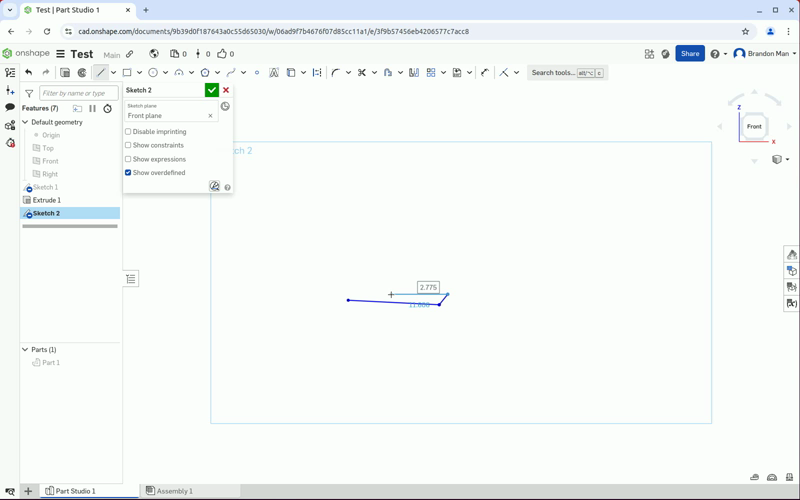
key_down(shift)
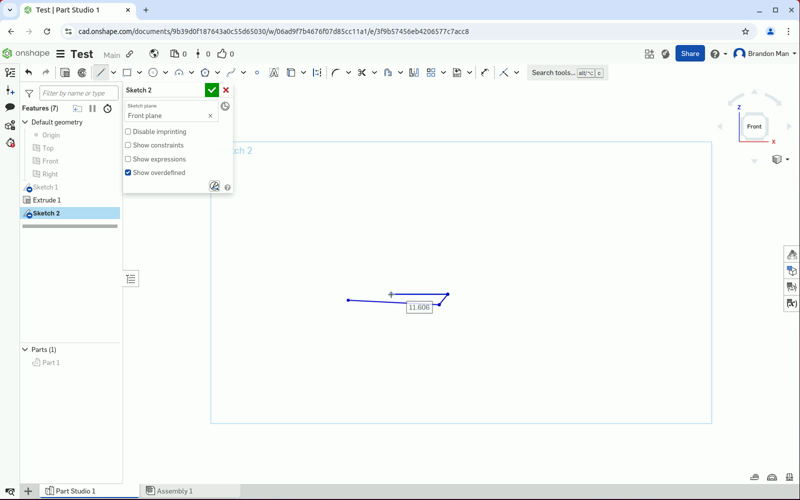
mouse_move(421, 294)
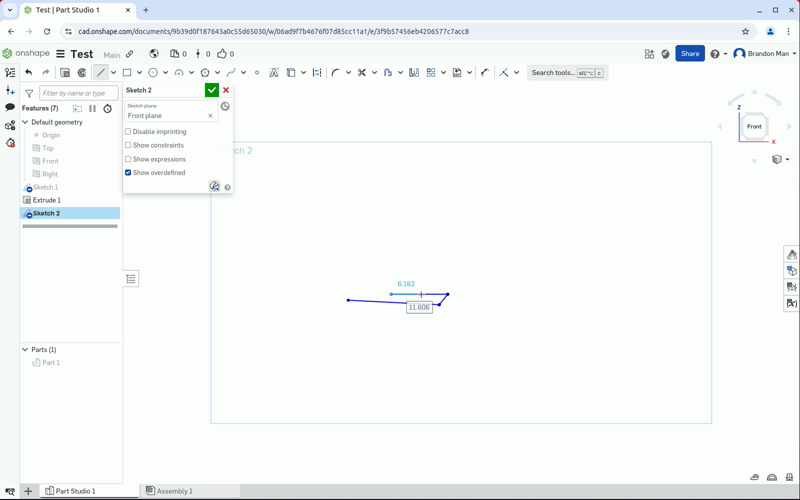
mouse_move(391, 280)
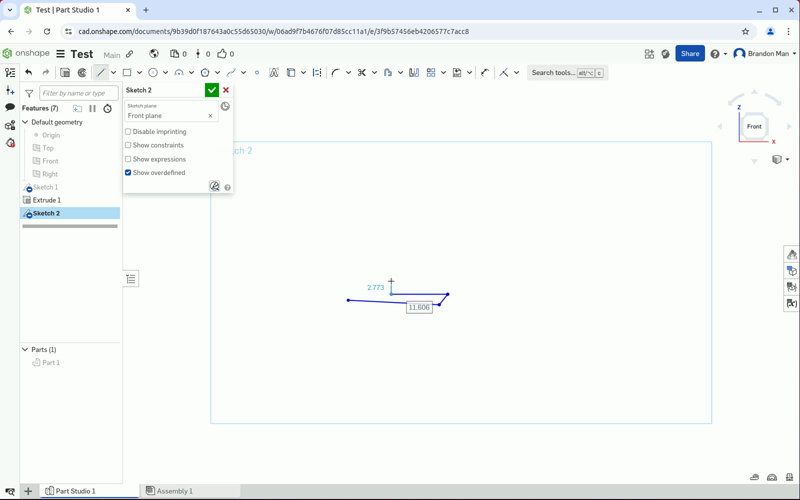
click(391, 280)
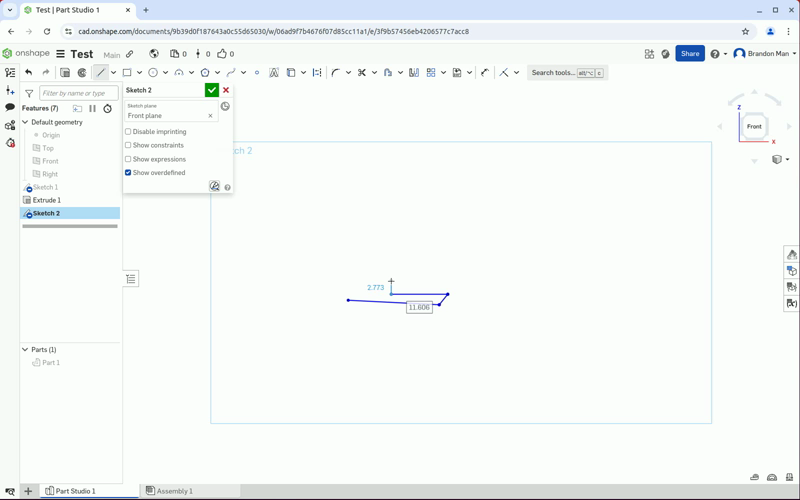
key_up(shift)
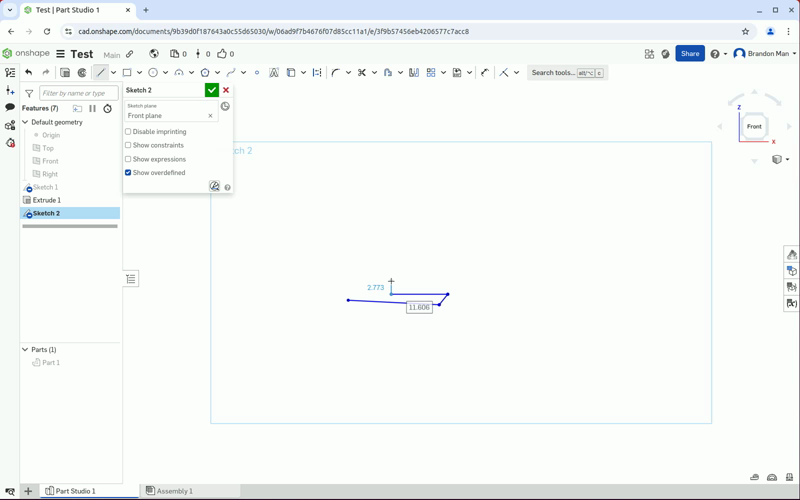
key_down(shift)
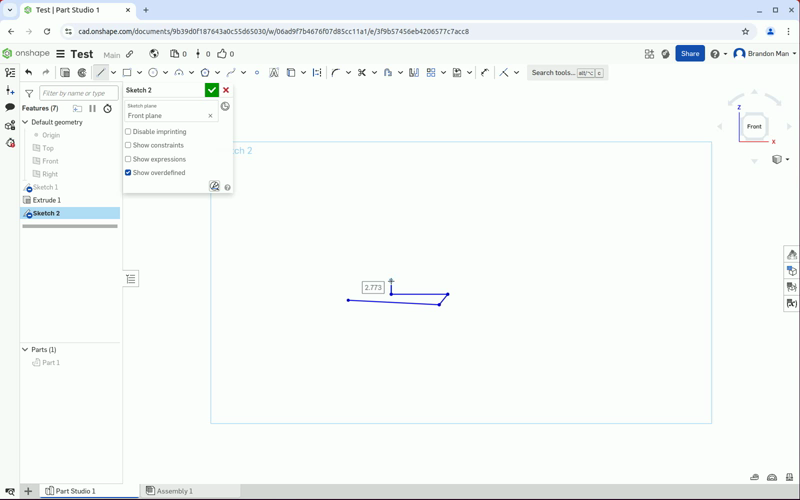
mouse_move(421, 280)
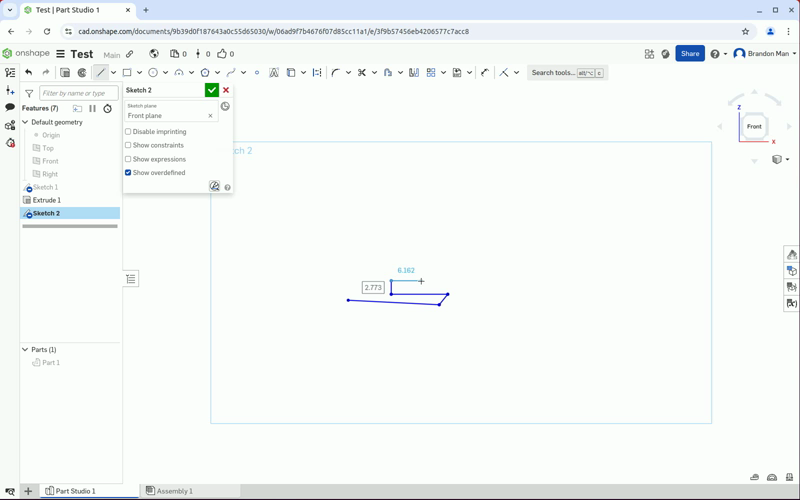
mouse_move(391, 264)
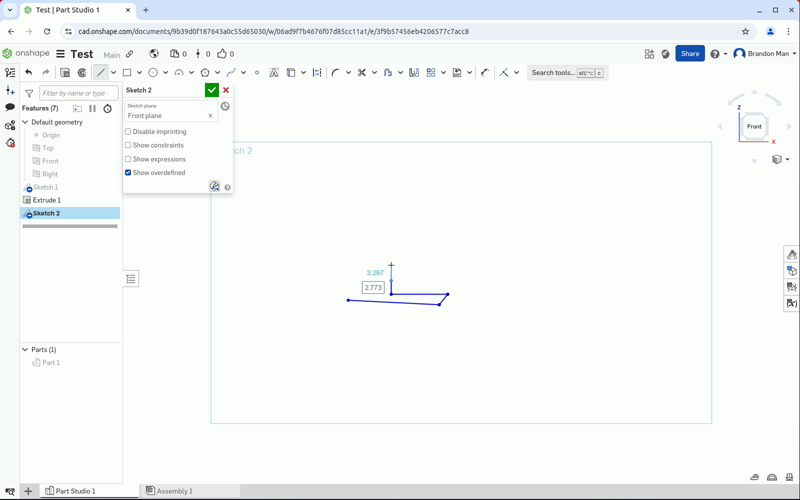
click(391, 264)
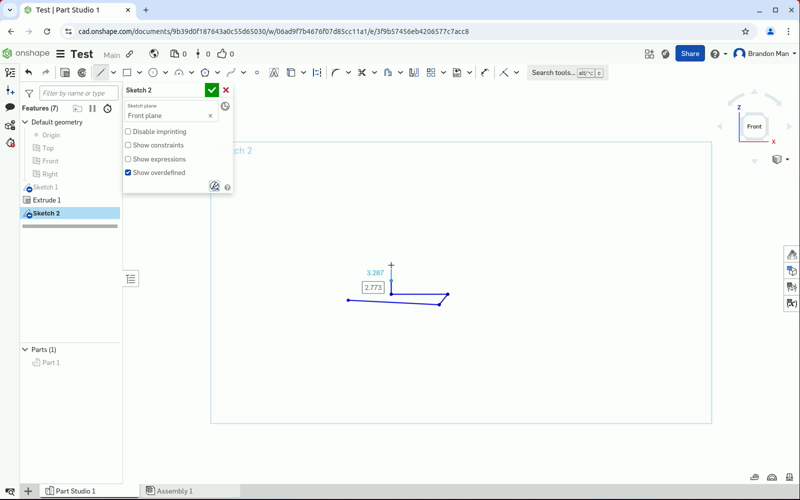
key_up(shift)
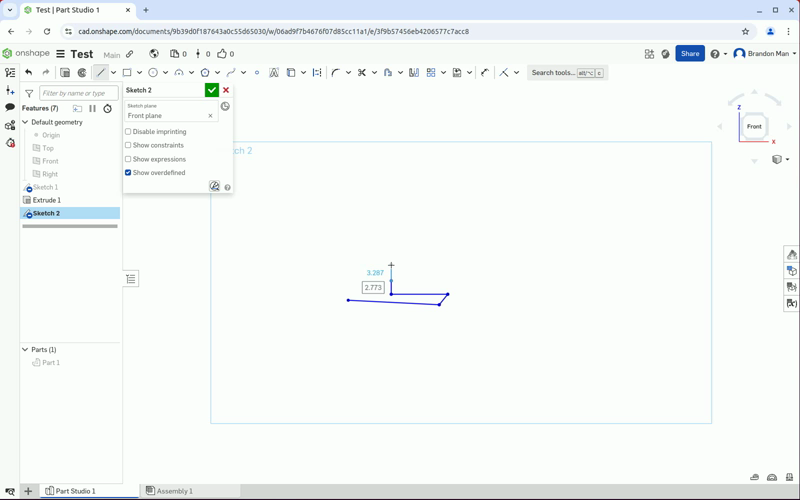
key_down(shift)
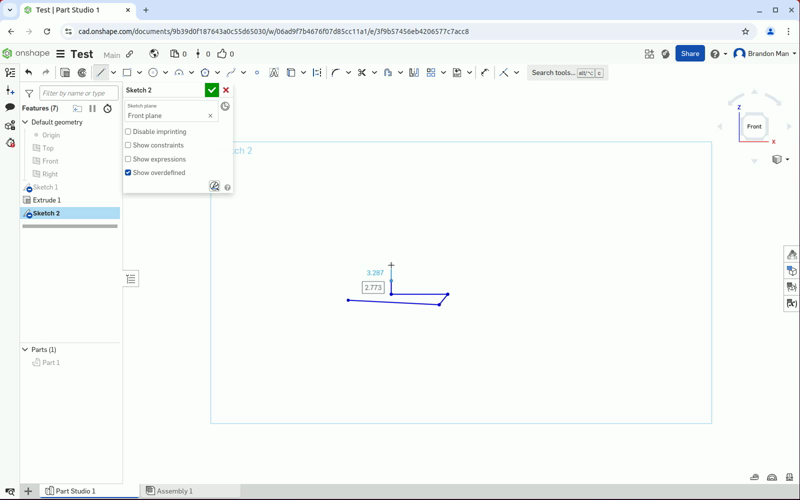
mouse_move(421, 264)
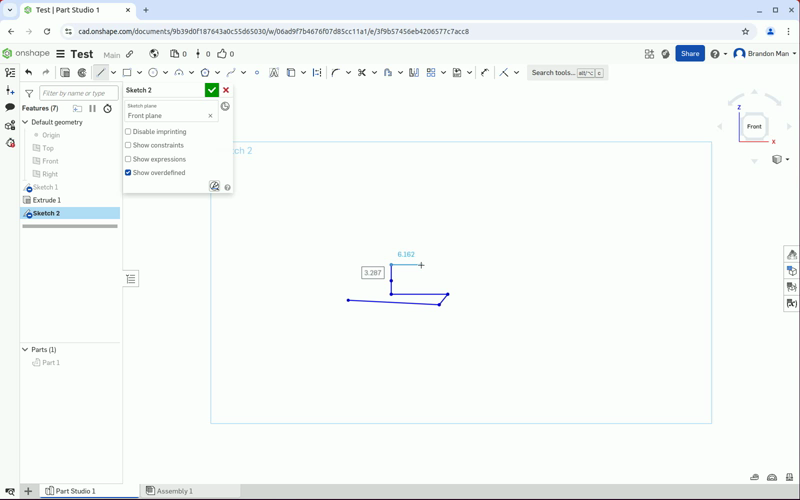
mouse_move(391, 261)
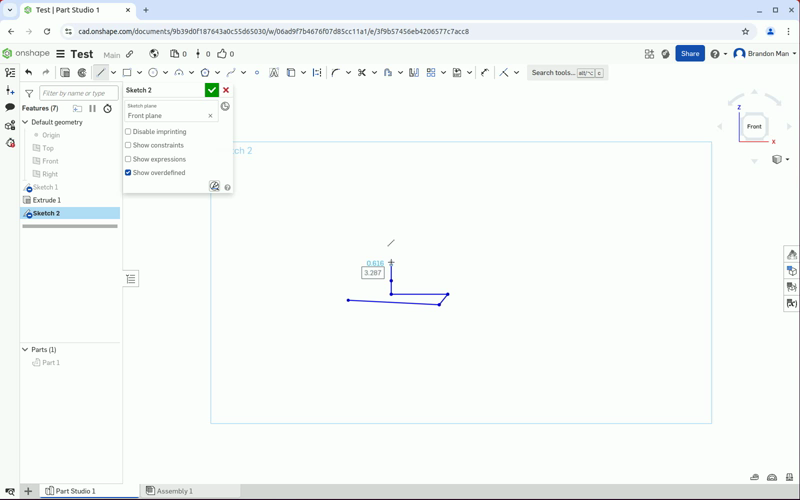
scroll(6)
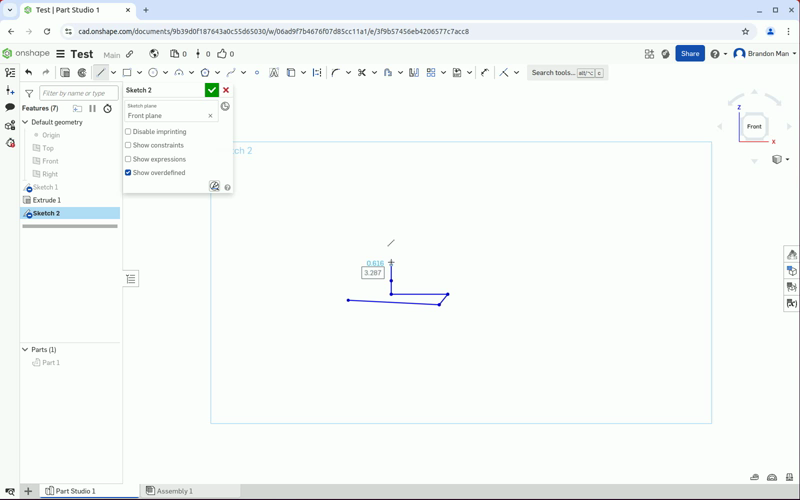
scroll(6)
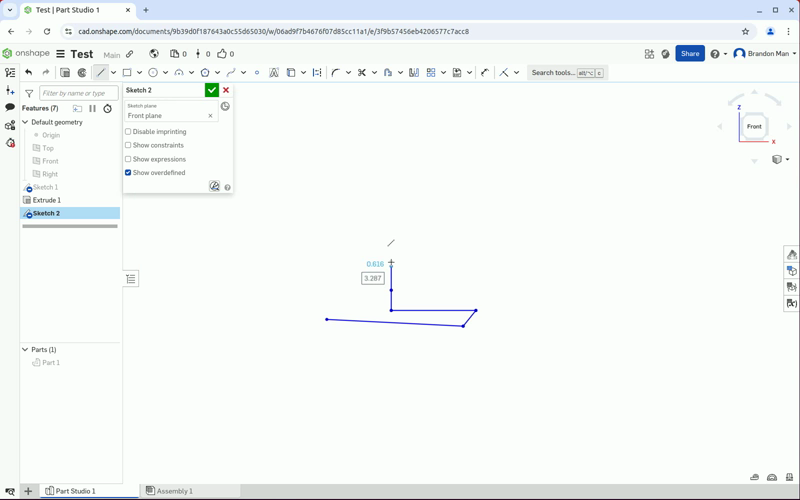
scroll(6)
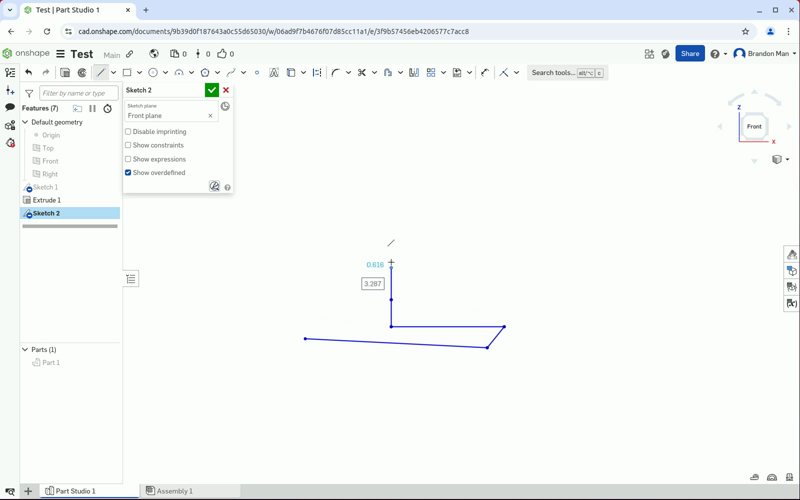
scroll(6)
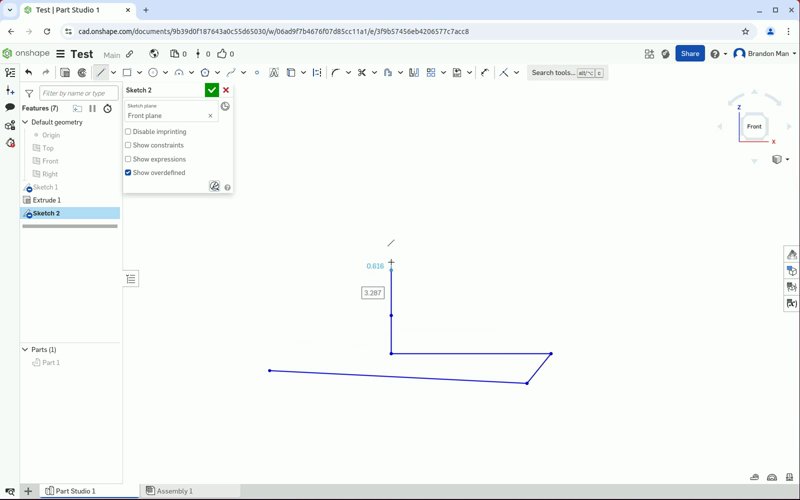
scroll(6)
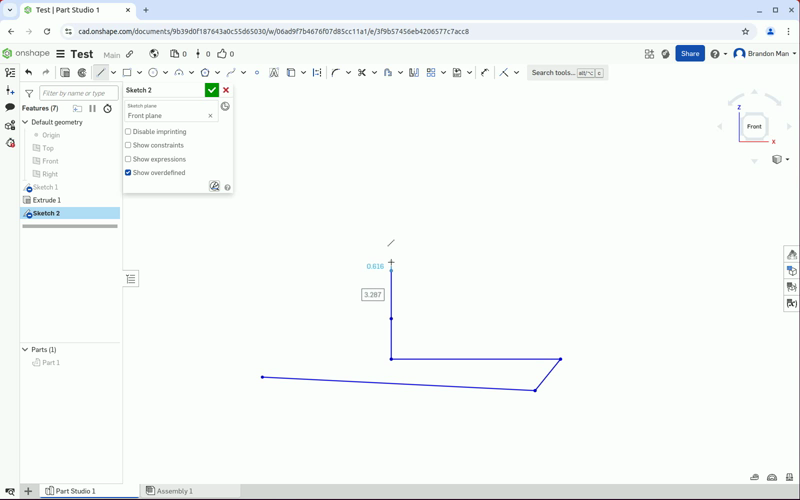
scroll(6)
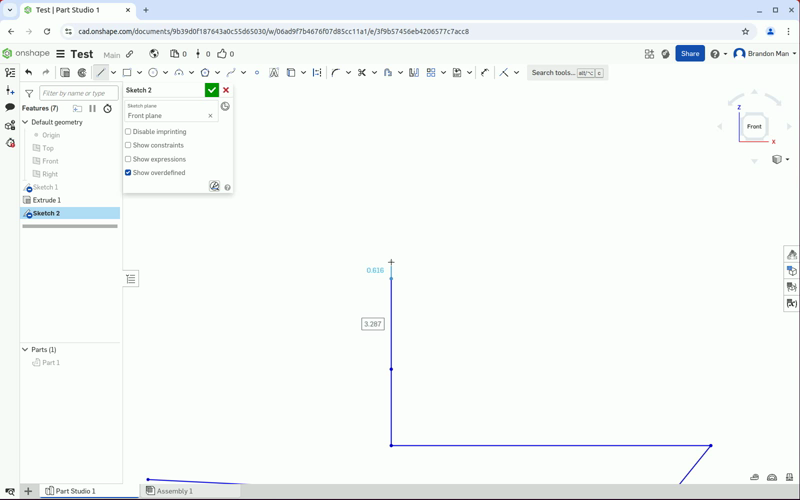
scroll(6)
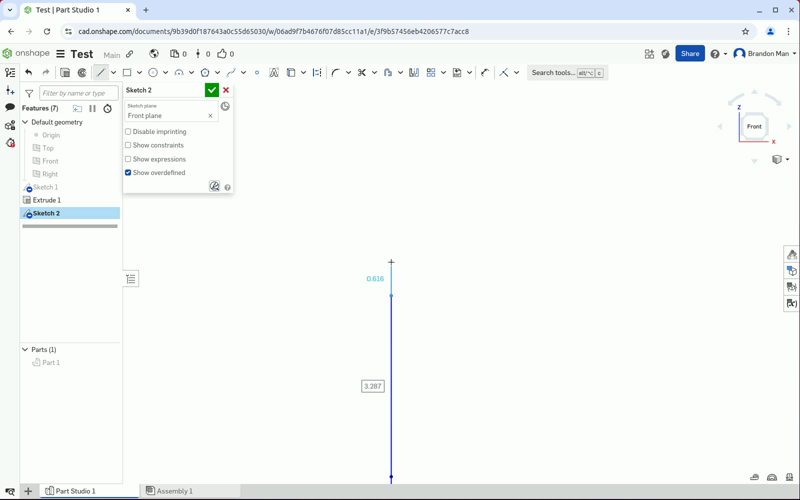
click(391, 261)
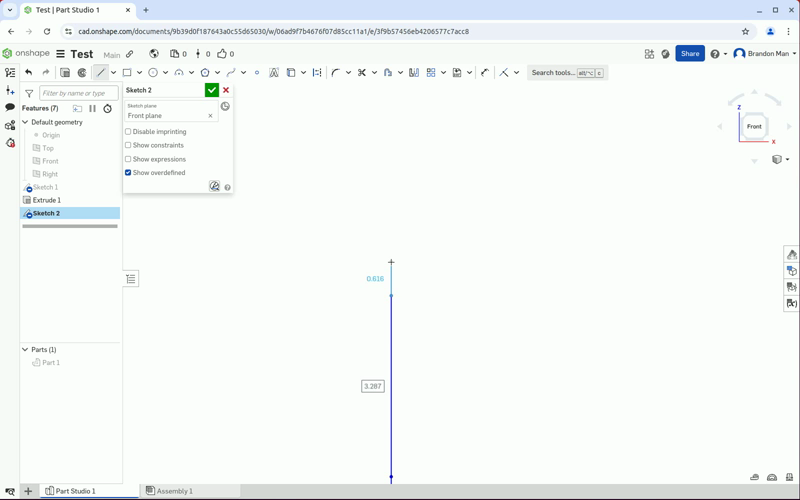
scroll(-6)
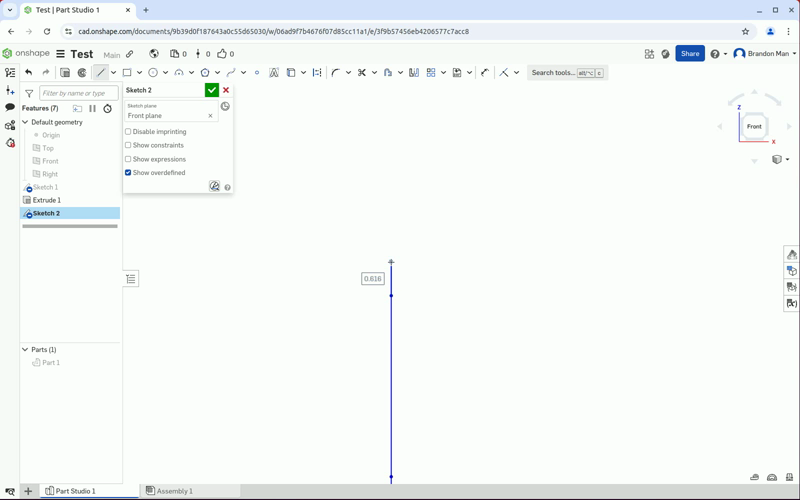
scroll(-6)
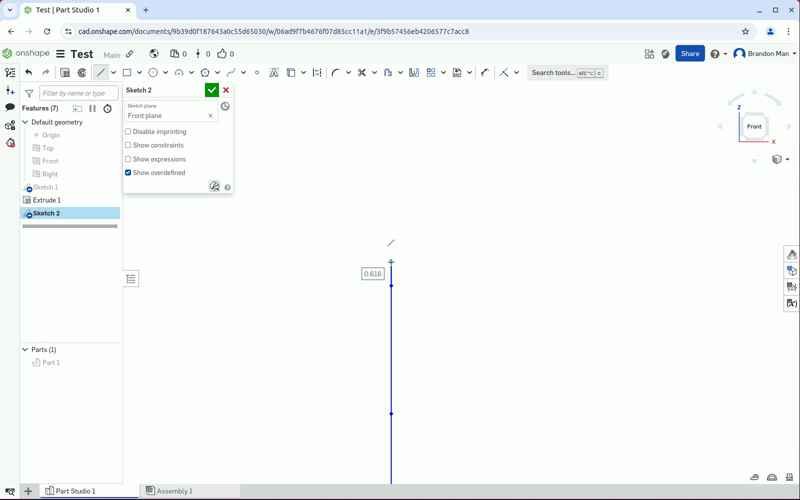
scroll(-6)
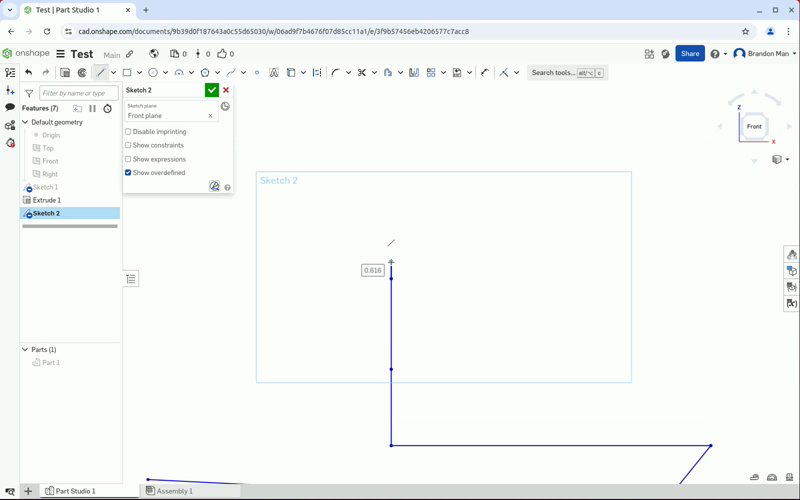
scroll(-6)
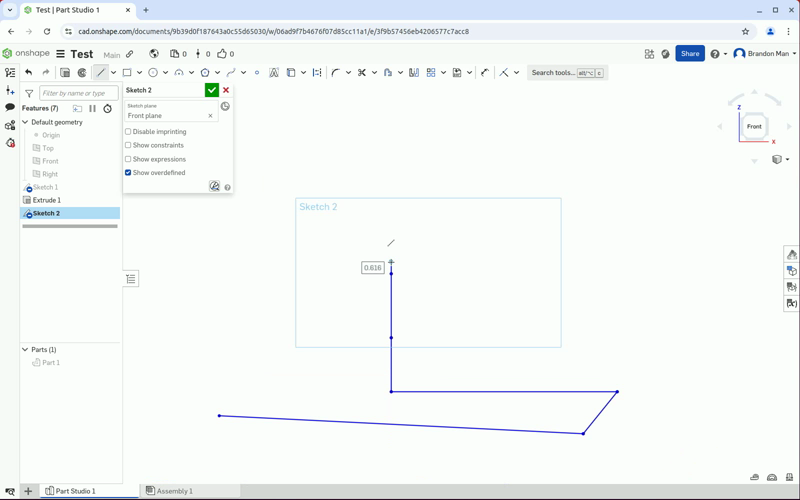
scroll(-6)
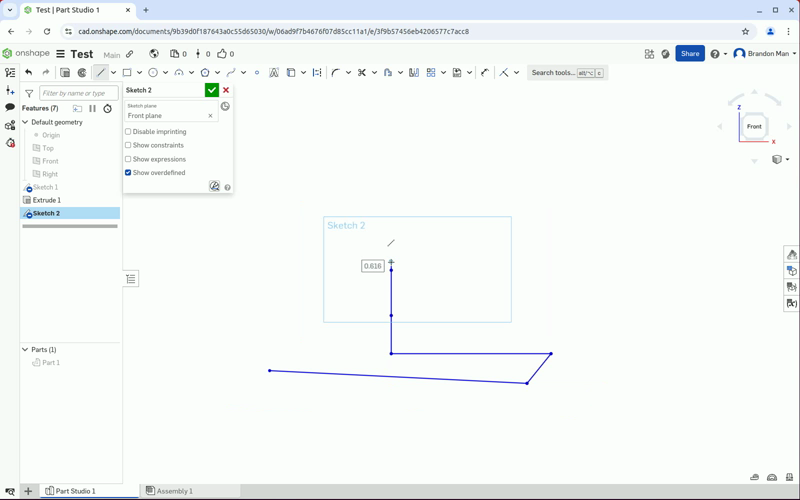
scroll(-6)
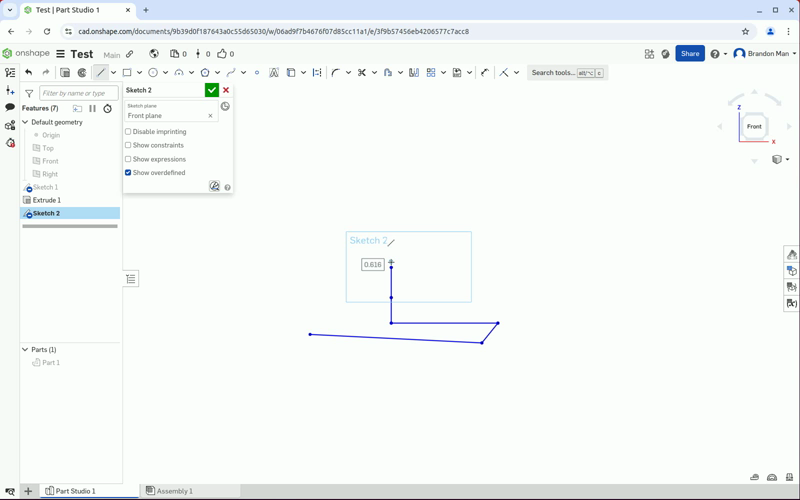
scroll(-6)
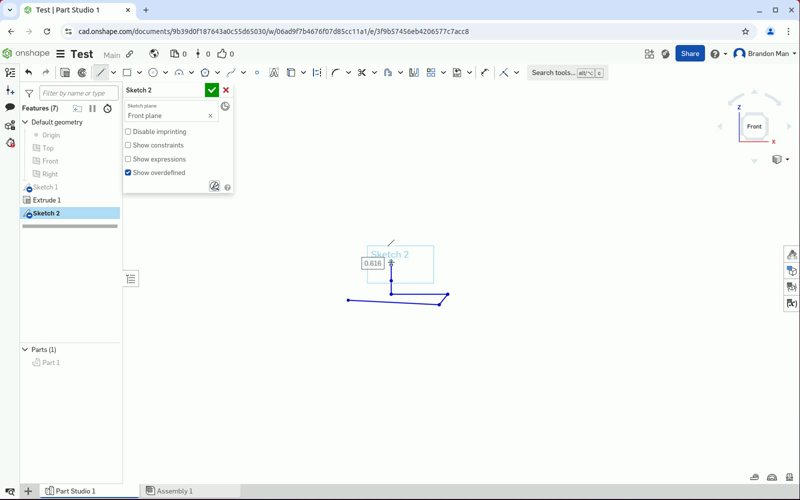
key_up(shift)
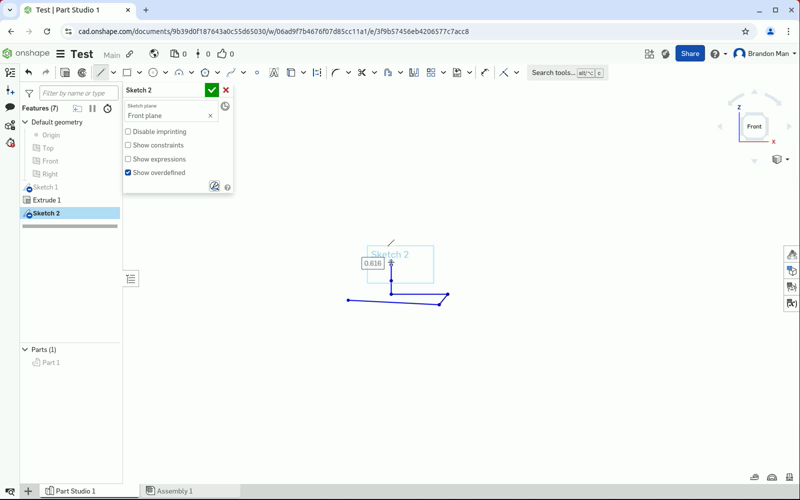
mouse_move(421, 261)
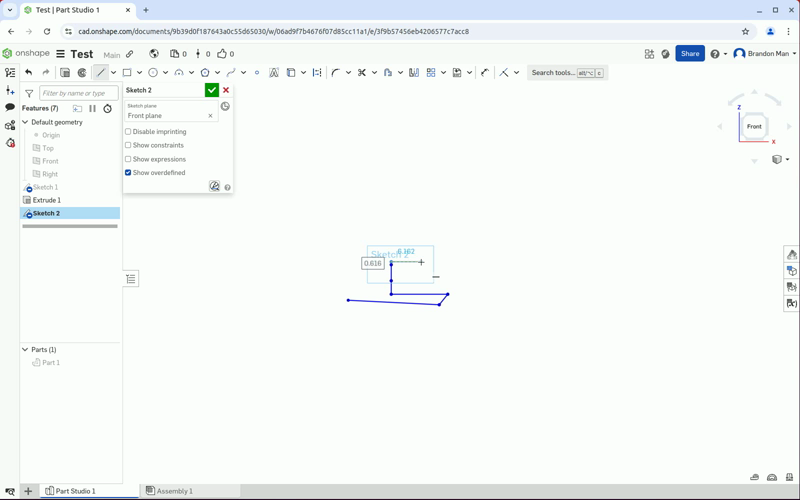
key_down(shift)
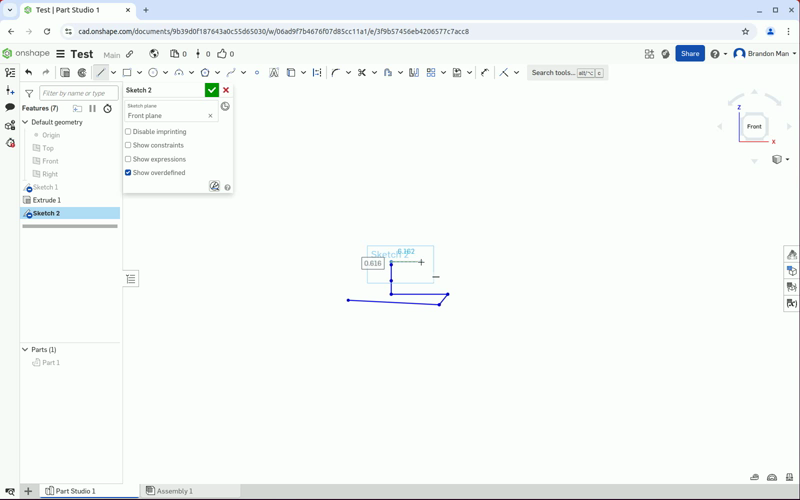
mouse_move(348, 300)
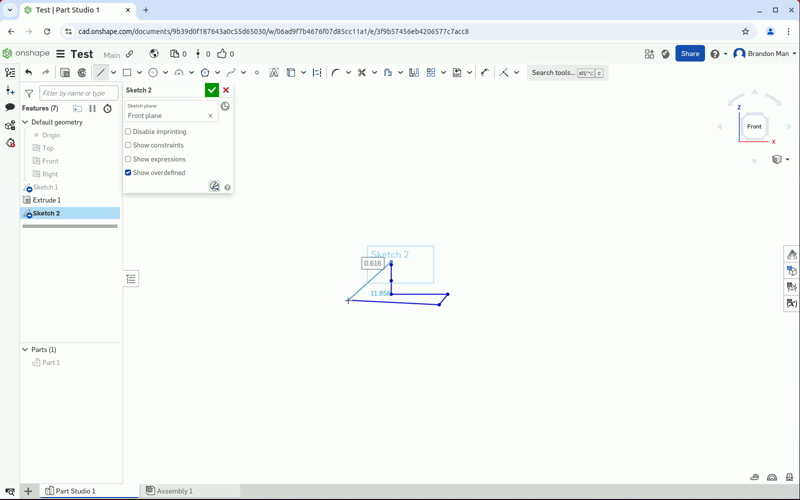
key_up(shift)
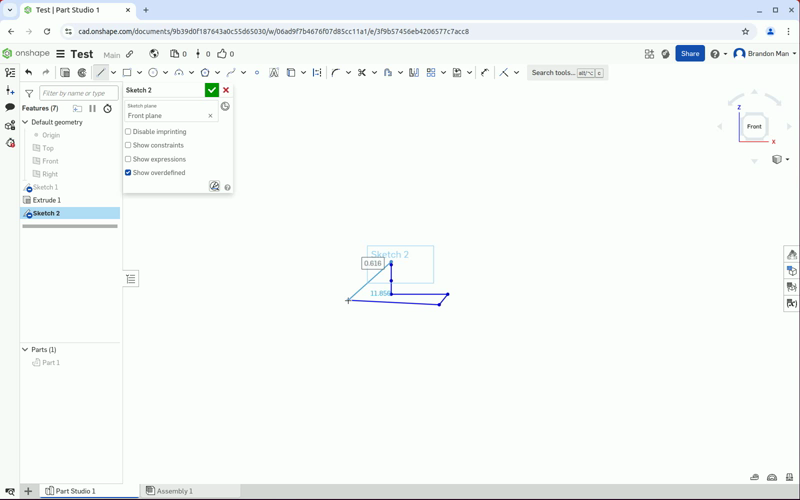
click(348, 300)
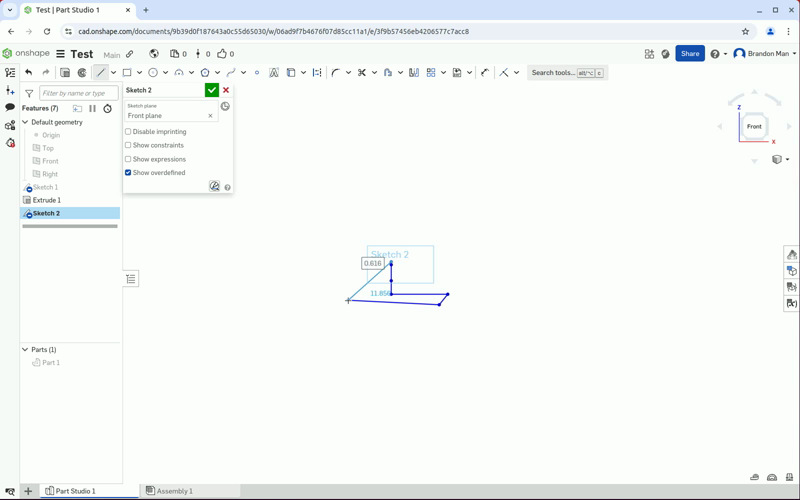
key(esc)
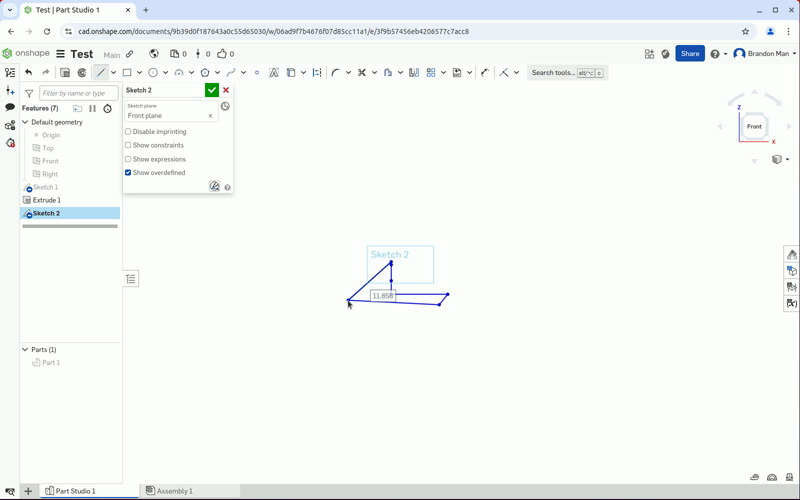
mouse_move(400, 300)
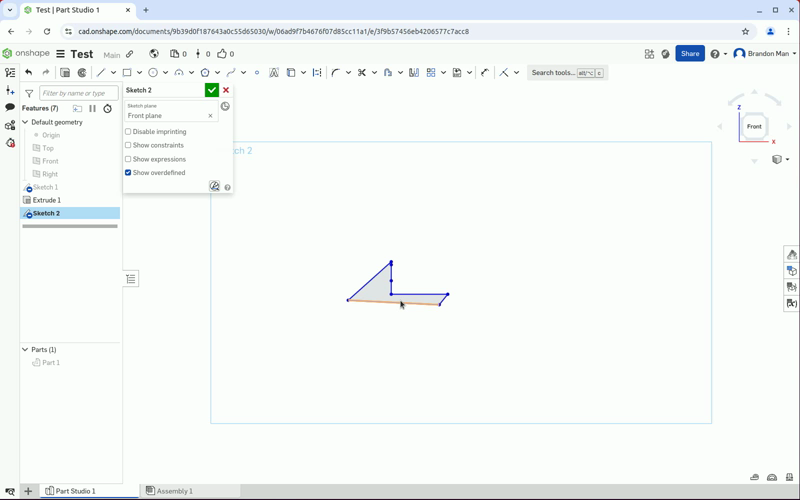
scroll(6)
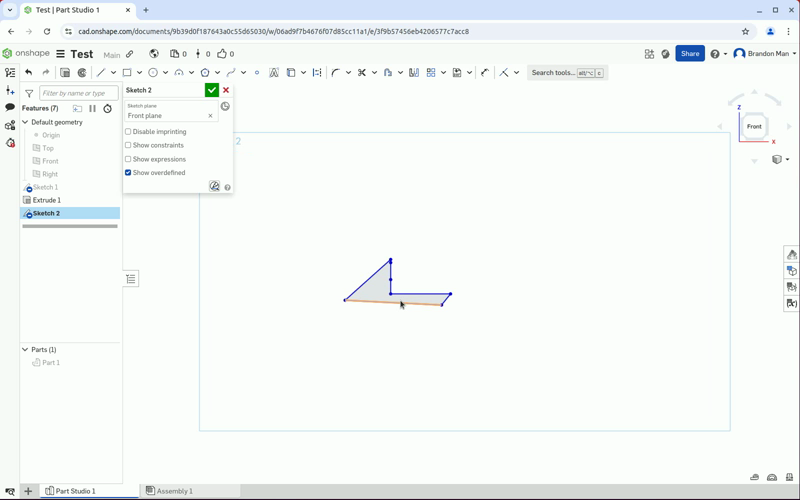
scroll(6)
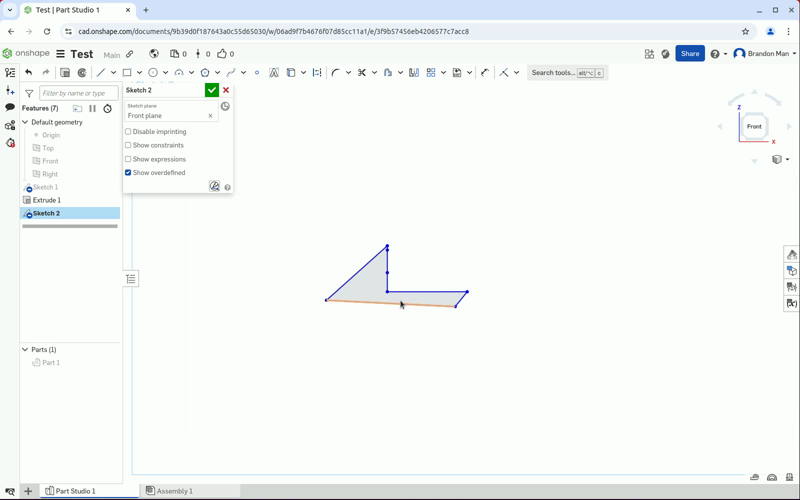
scroll(6)
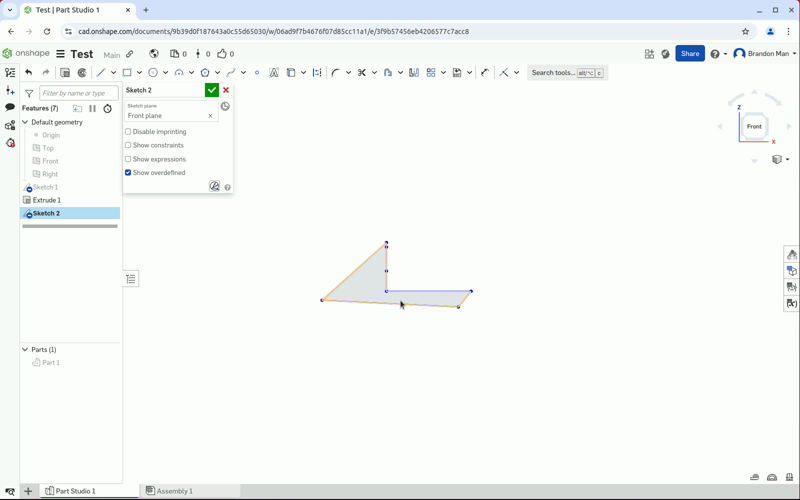
scroll(6)
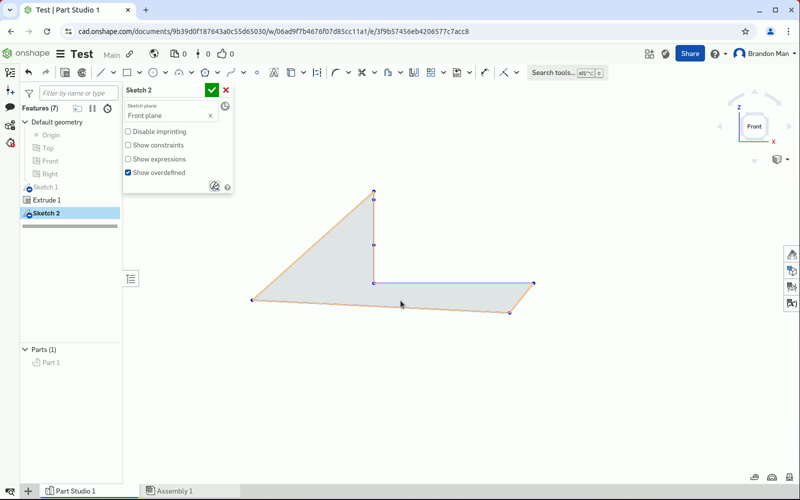
scroll(6)
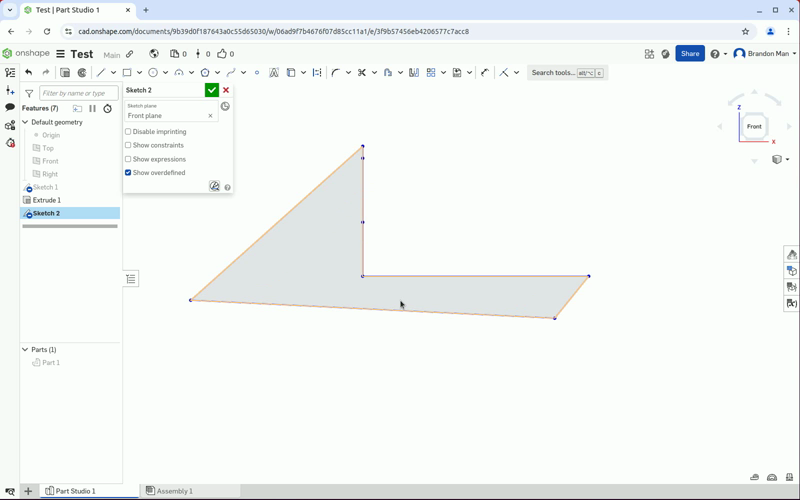
scroll(6)
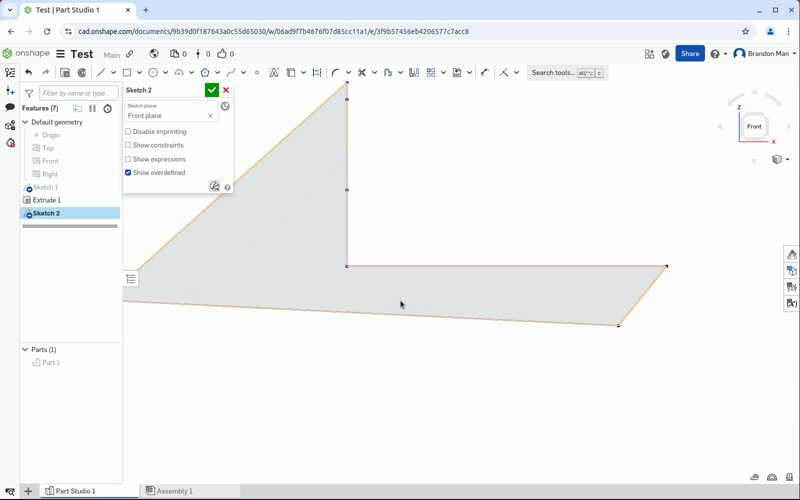
scroll(6)
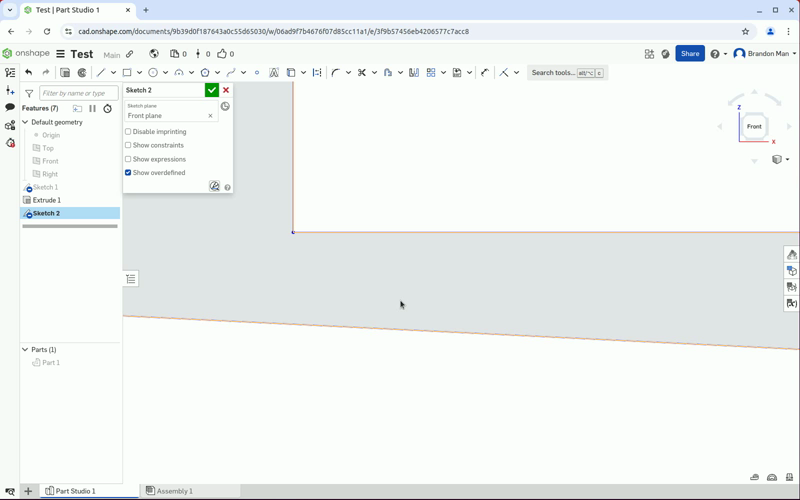
click(400, 300)
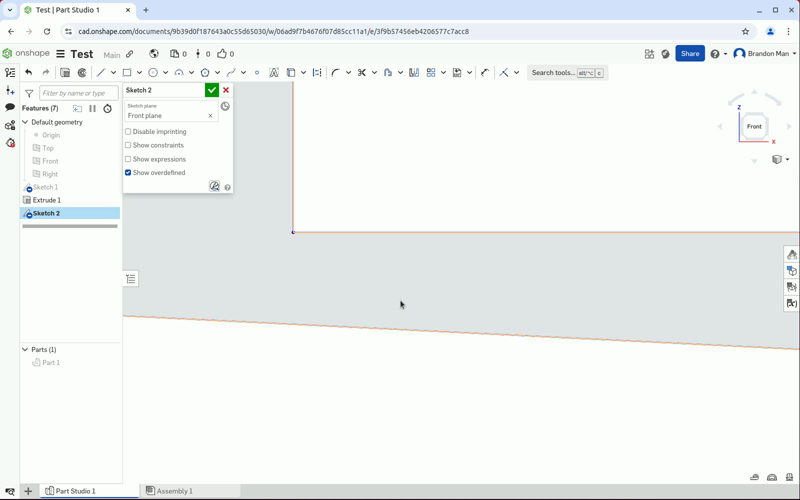
scroll(-6)
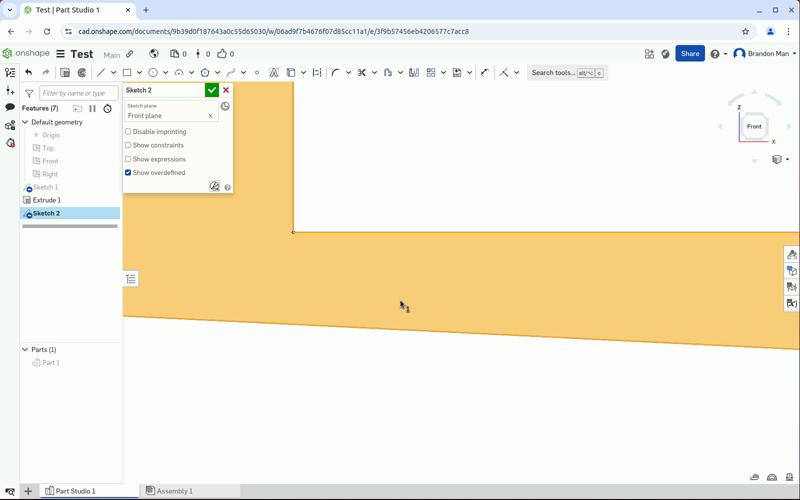
scroll(-6)
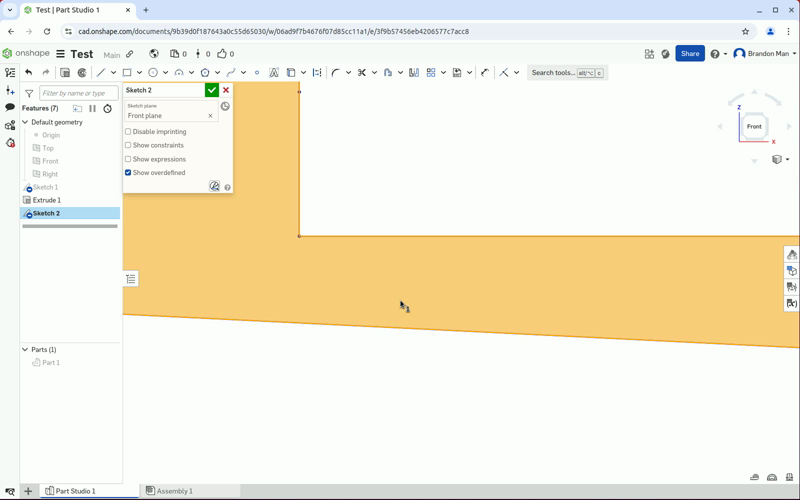
scroll(-6)
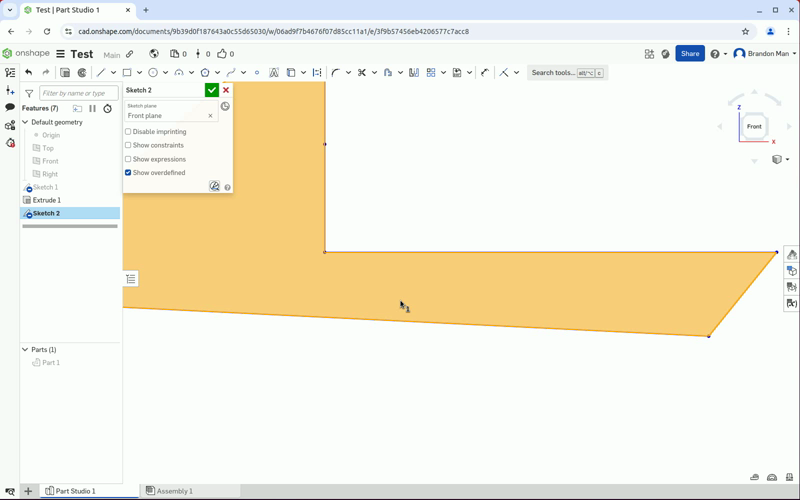
scroll(-6)
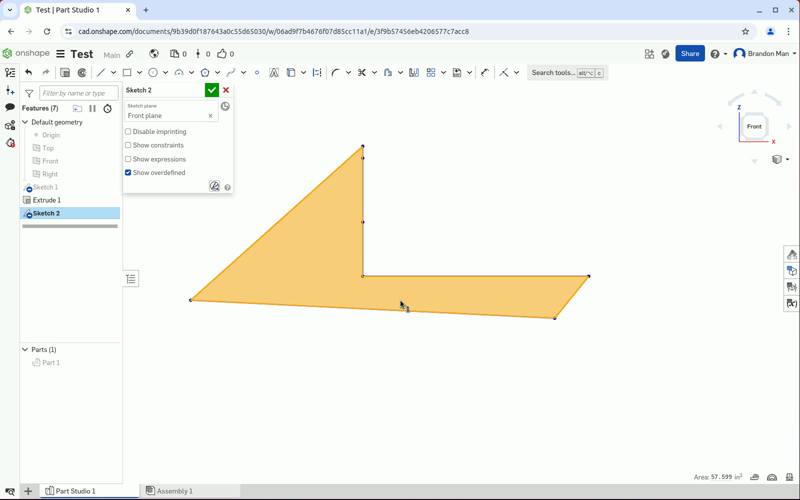
scroll(-6)
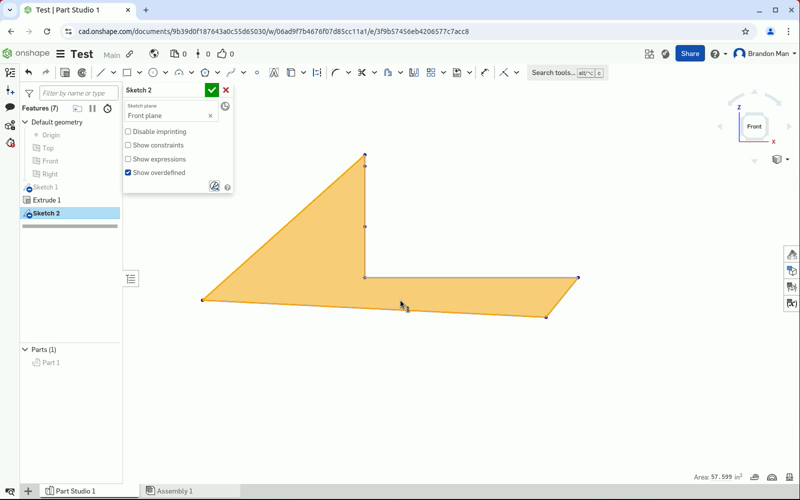
scroll(-6)
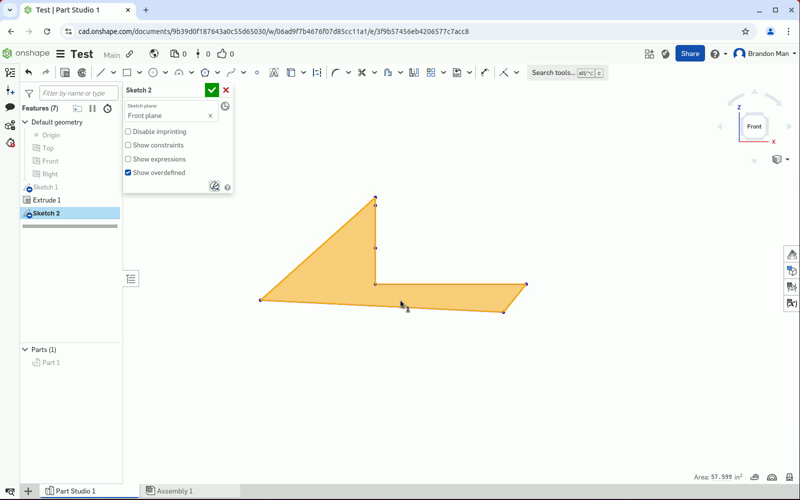
scroll(-6)
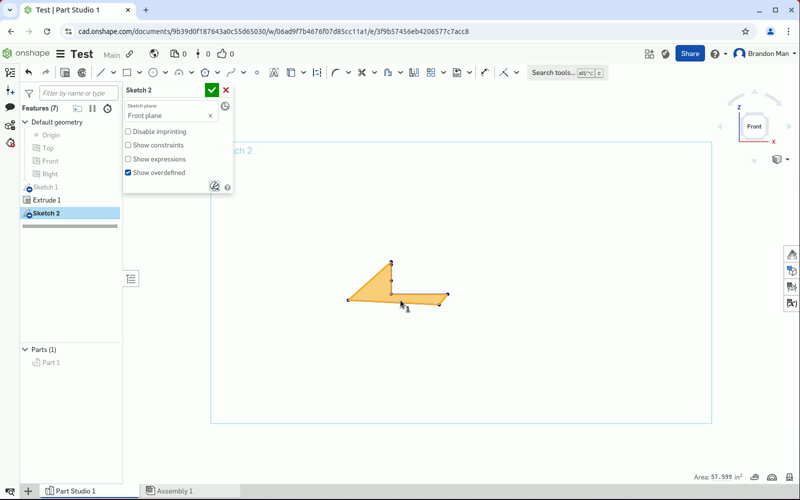
mouse_move(73, 352)
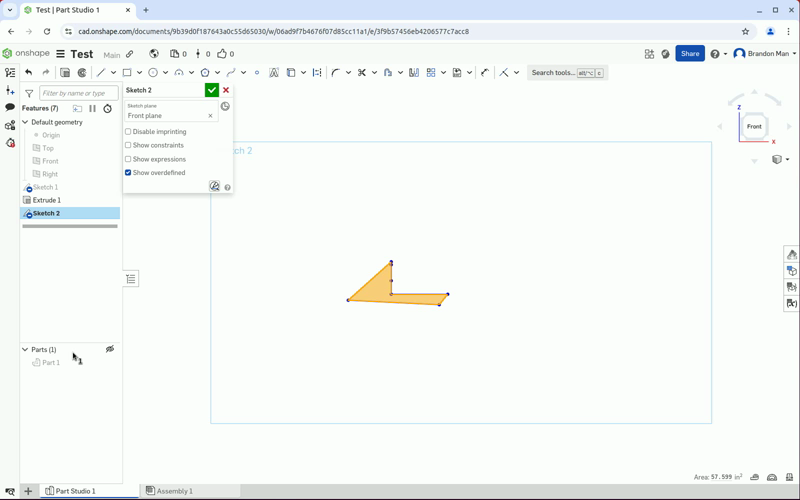
key(shift+y)
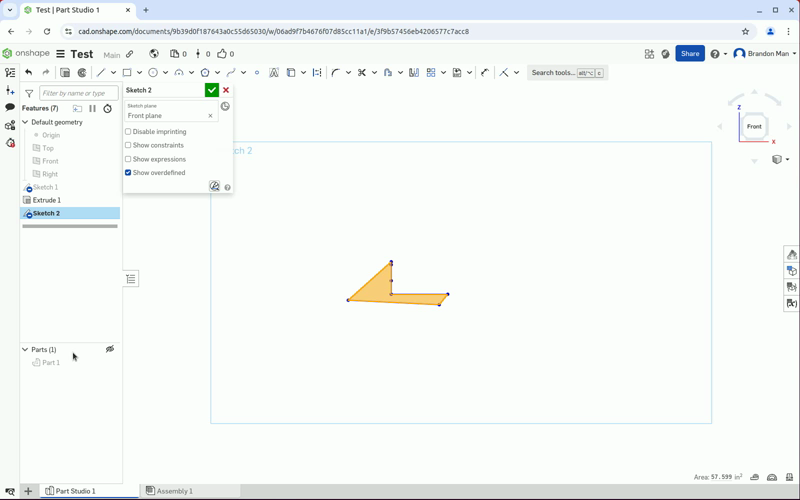
key(shift+e)
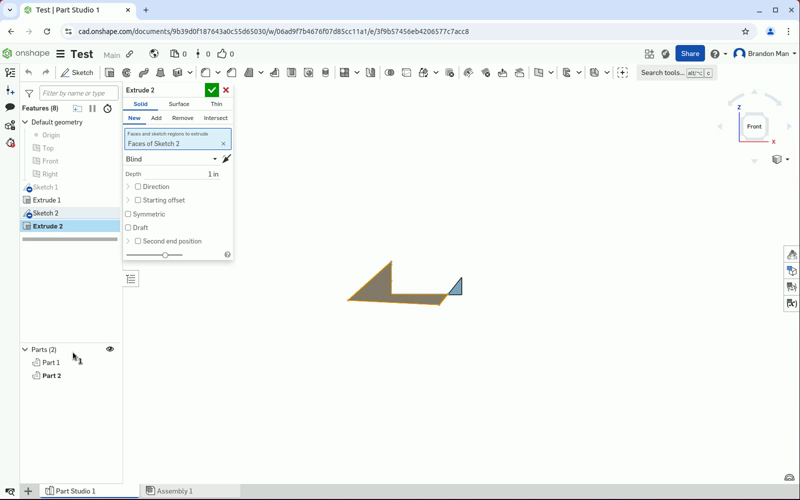
mouse_move(143, 106)
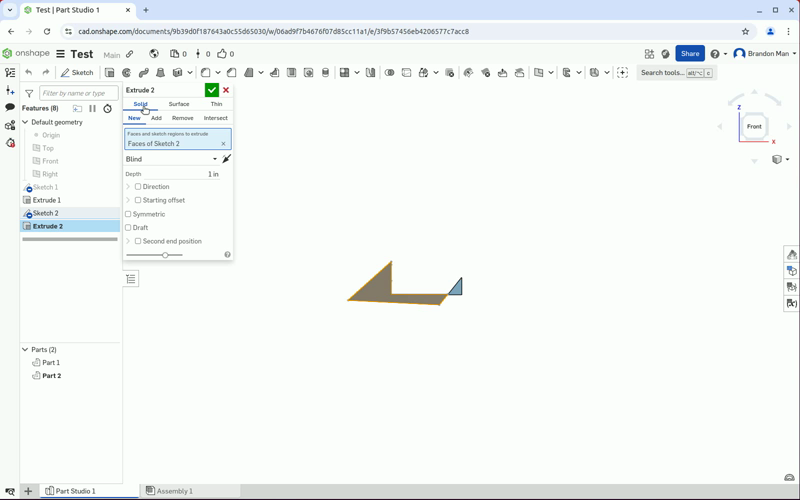
click(143, 106)
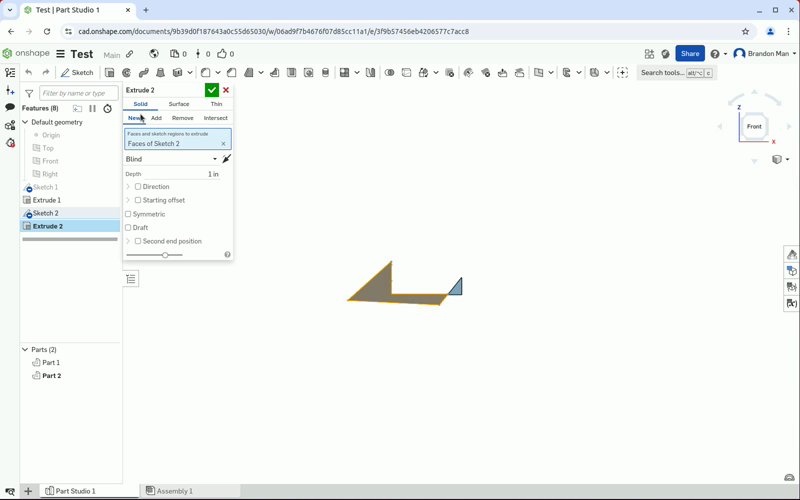
mouse_move(137, 120)
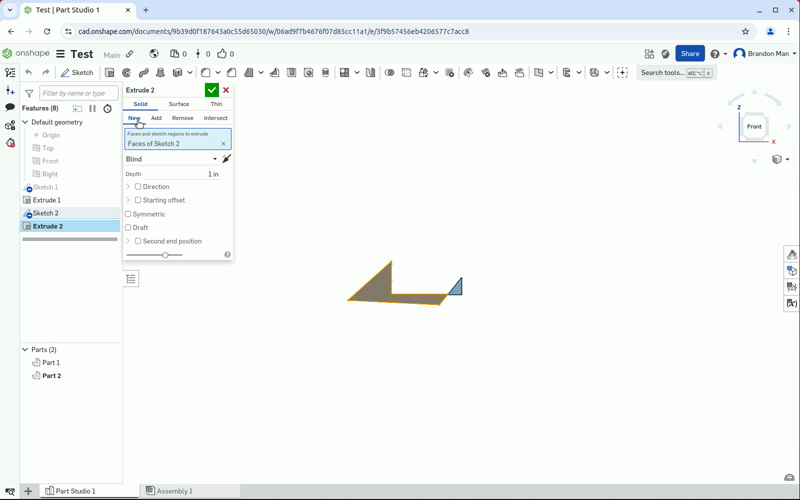
click(137, 120)
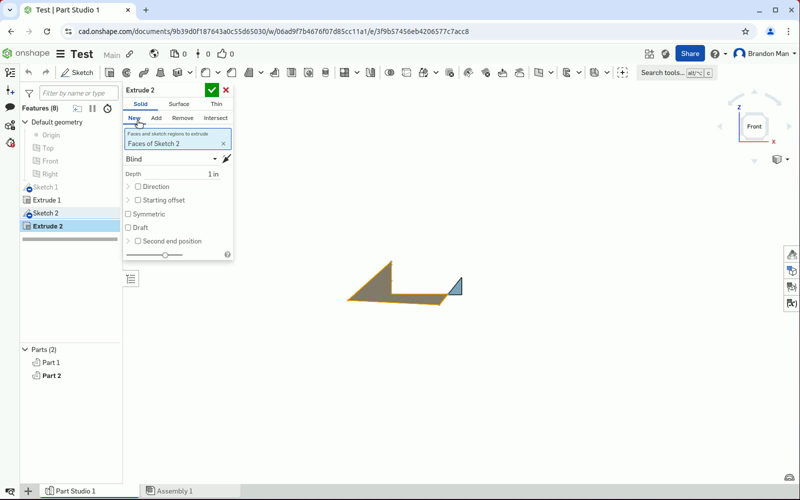
key(tab, 4)
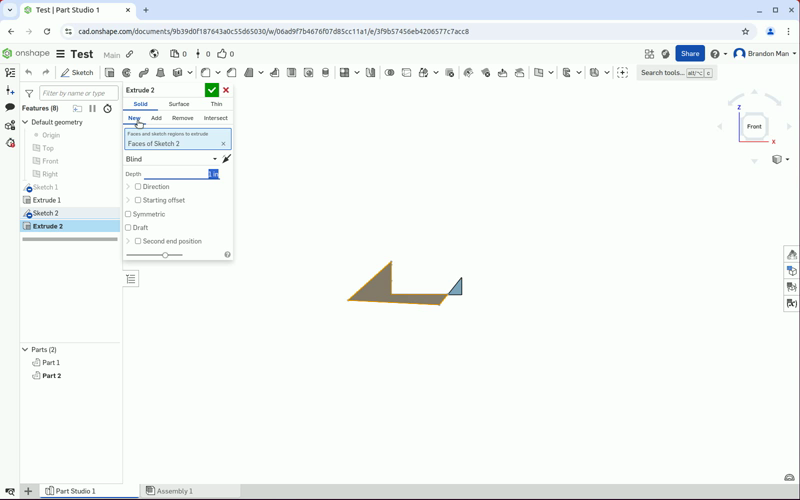
text(8.666)
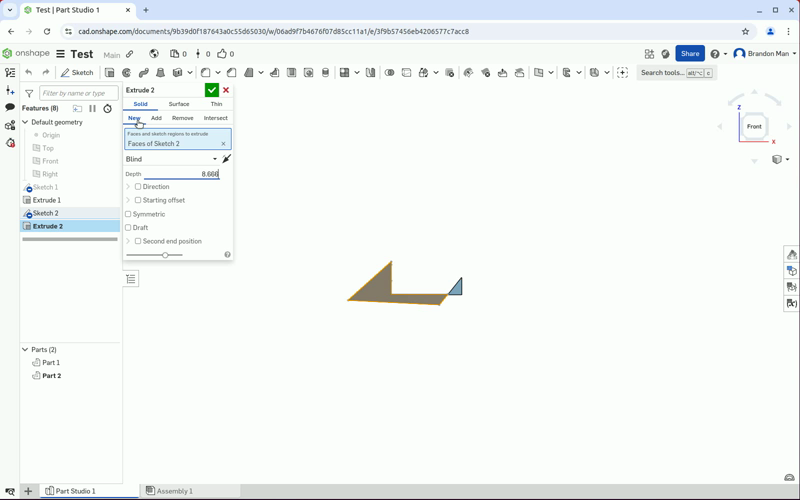
key(enter)
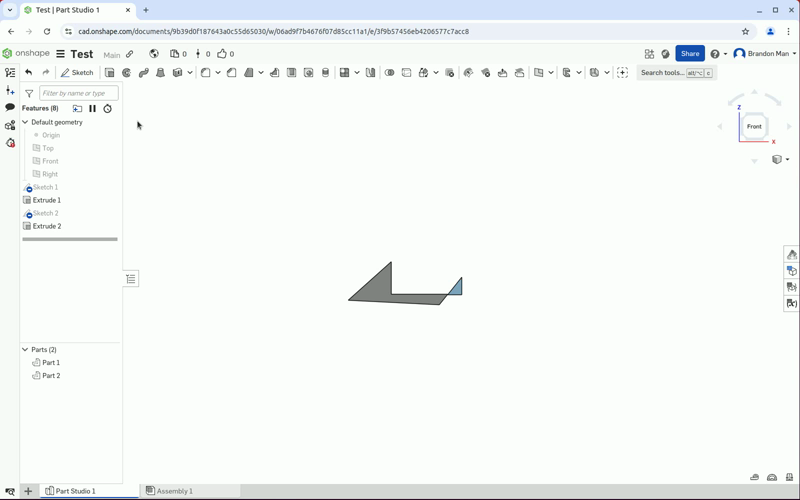
key(shift+h)
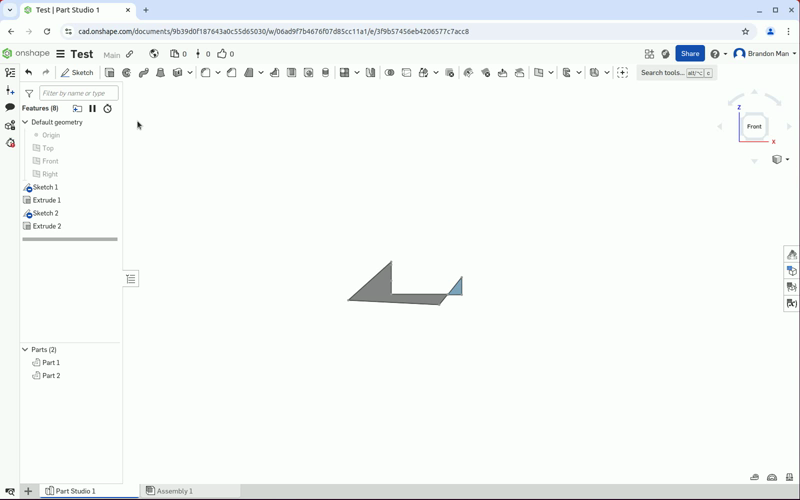
key(shift+h)
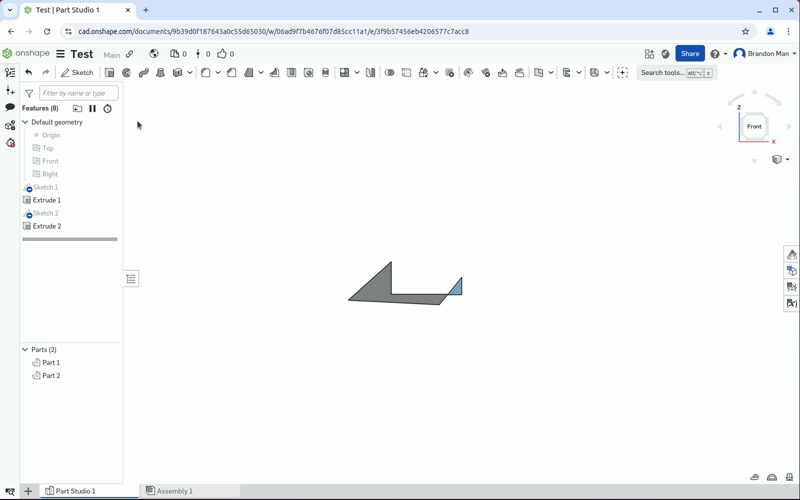
mouse_move(73, 189)
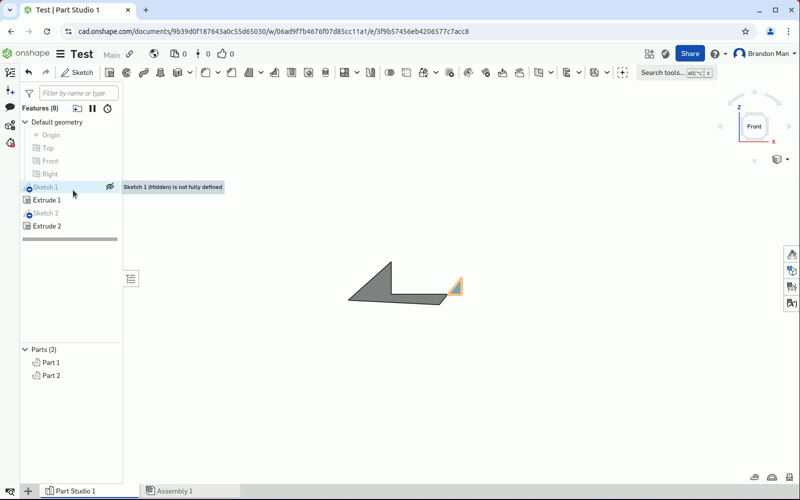
click(73, 189)
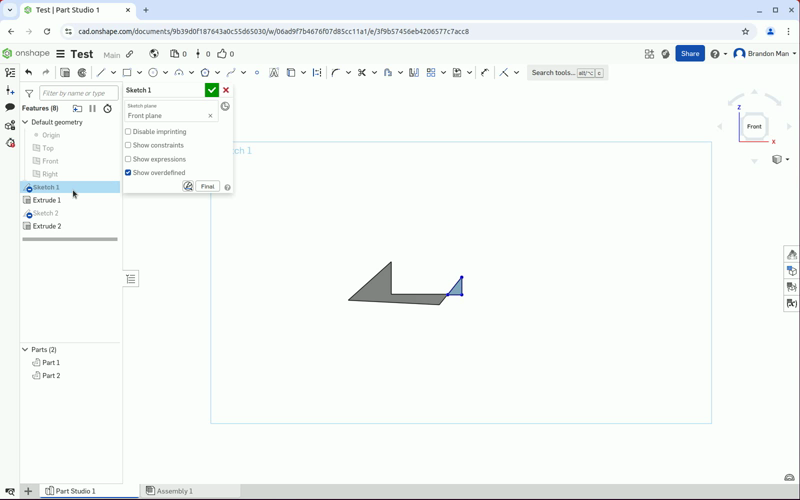
mouse_move(229, 92)
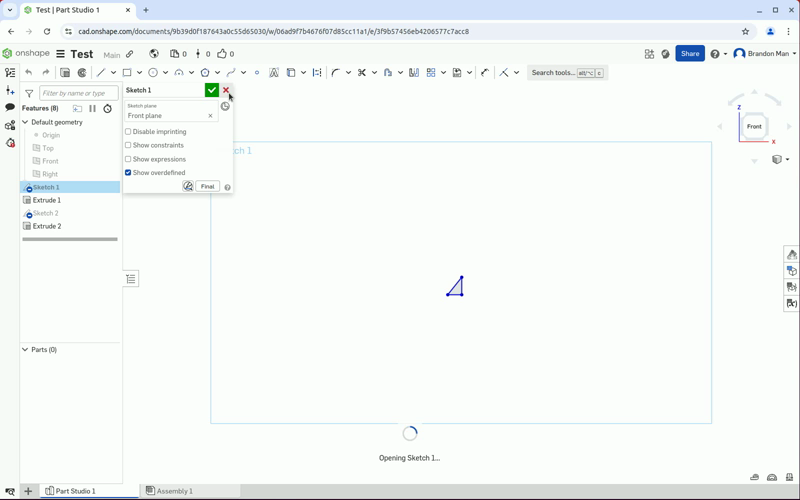
click(229, 92)
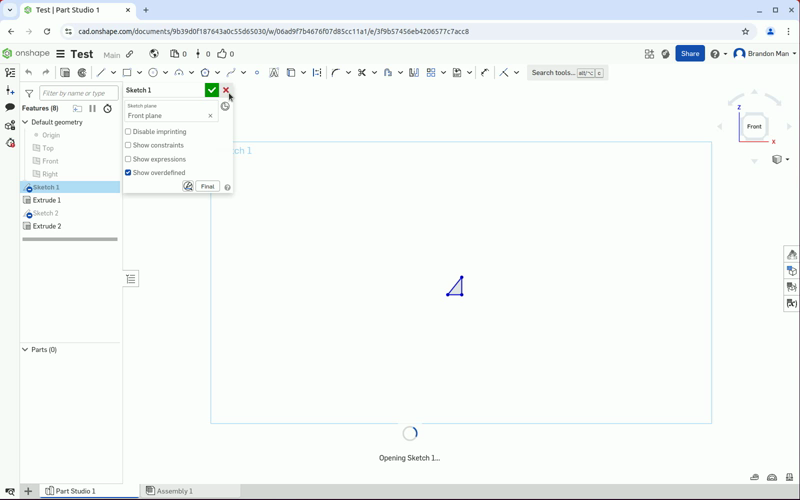
key(shift+s)
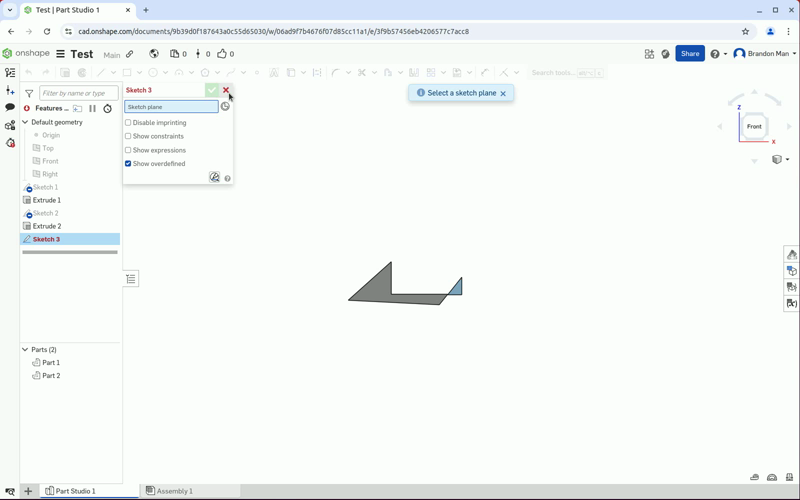
mouse_move(73, 163)
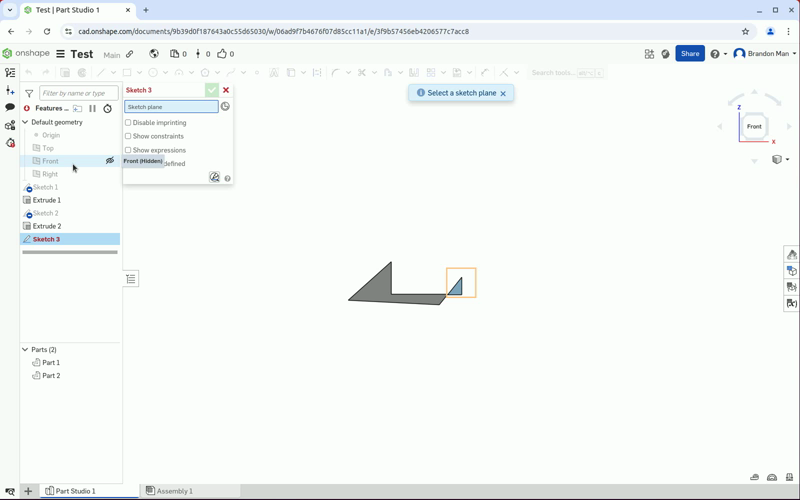
click(73, 163)
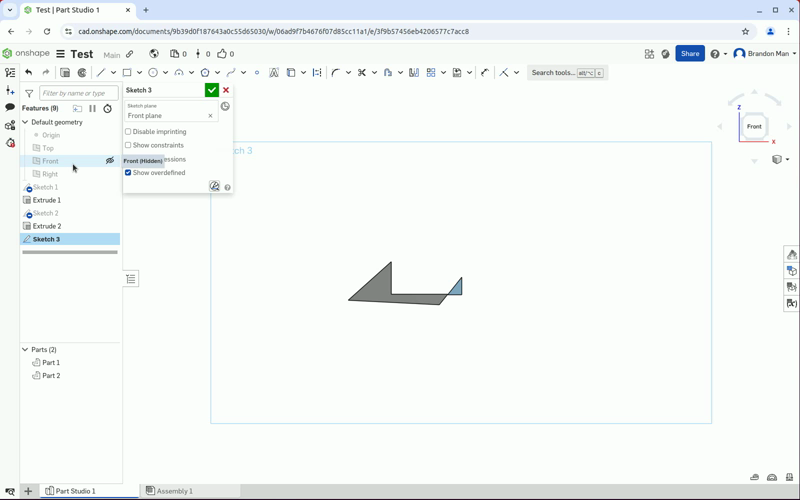
mouse_move(73, 352)
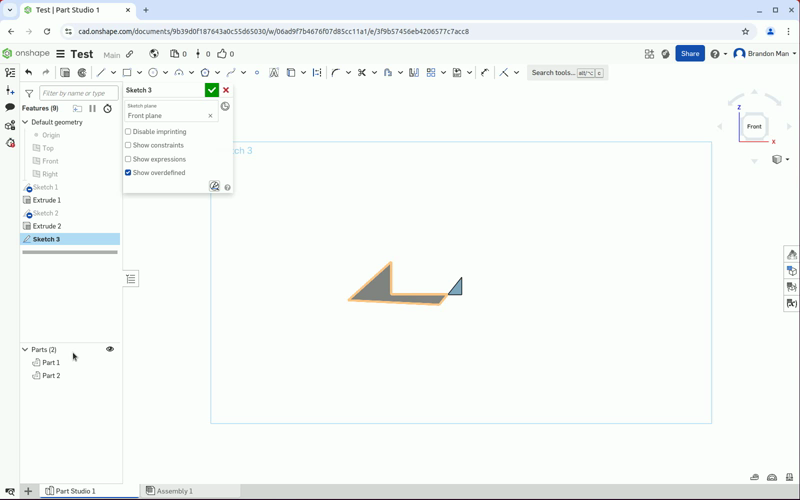
key(y)
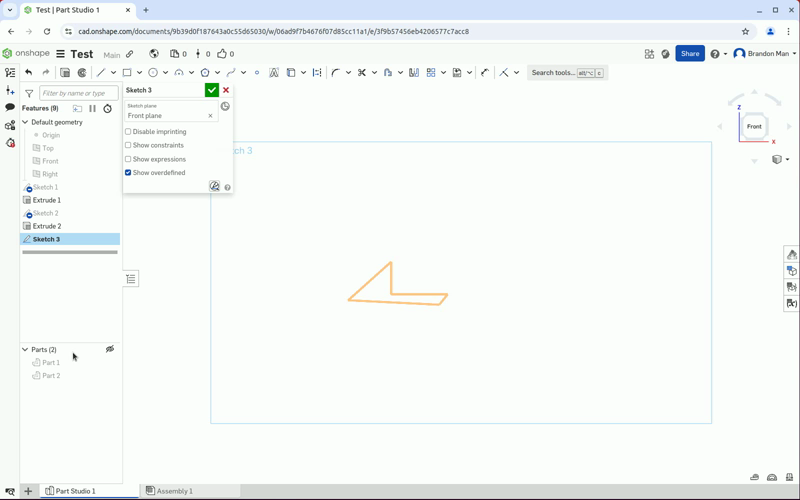
key(l)
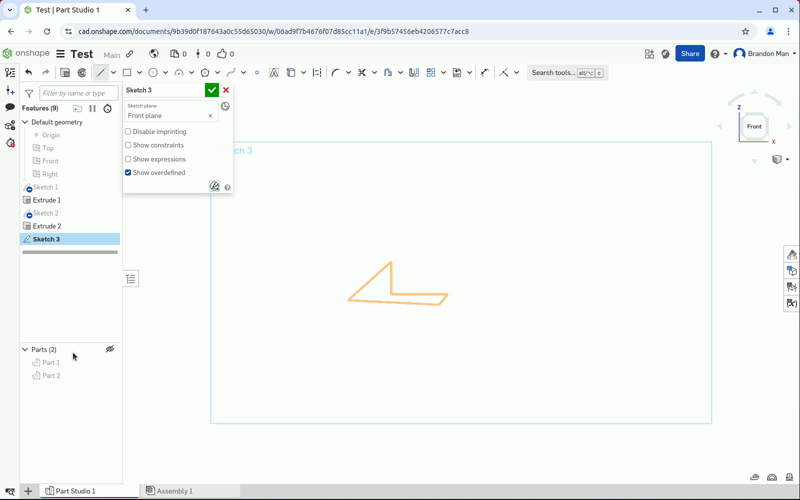
key_down(shift)
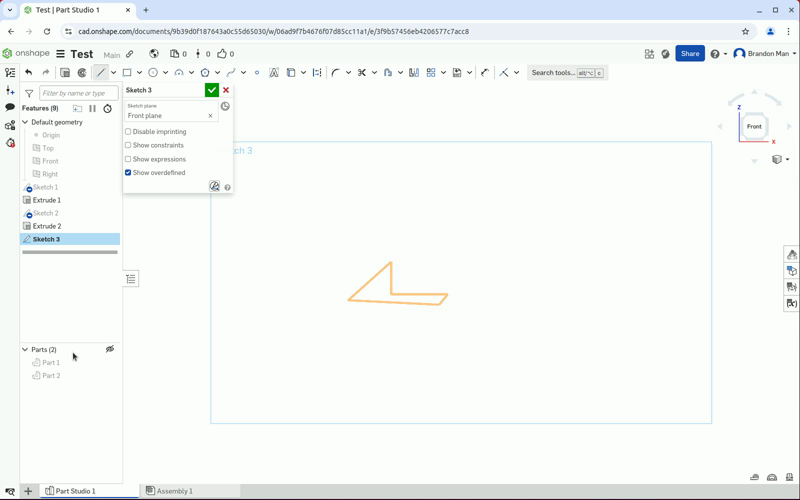
mouse_move(391, 280)
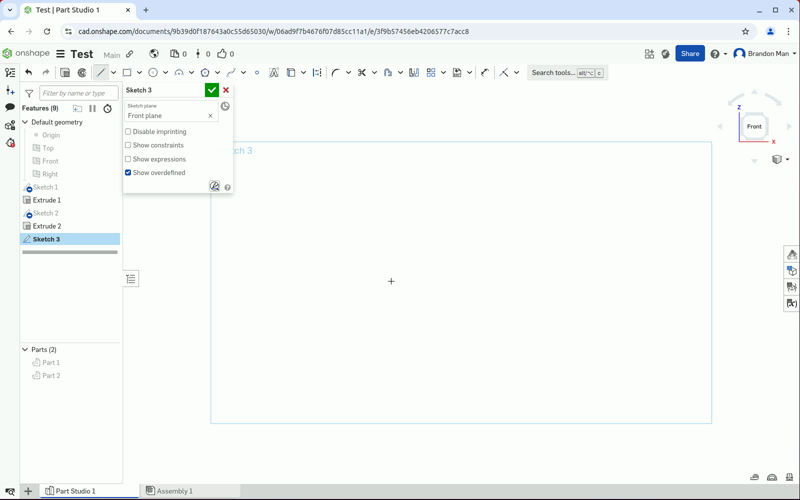
click(391, 280)
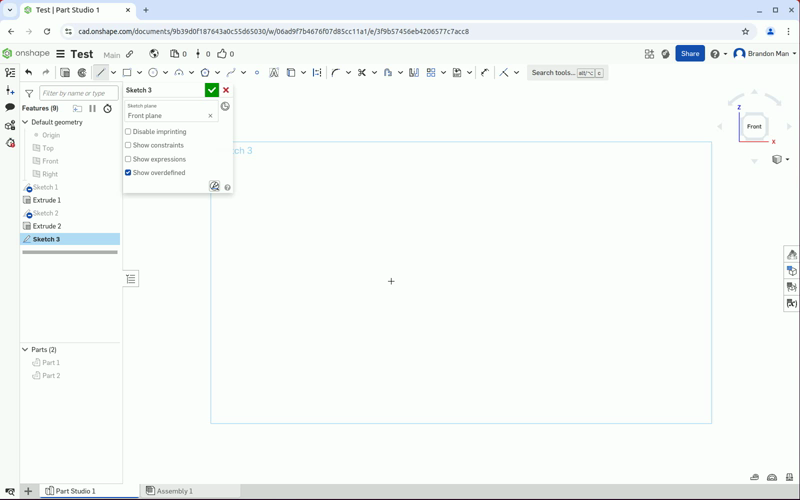
key_up(shift)
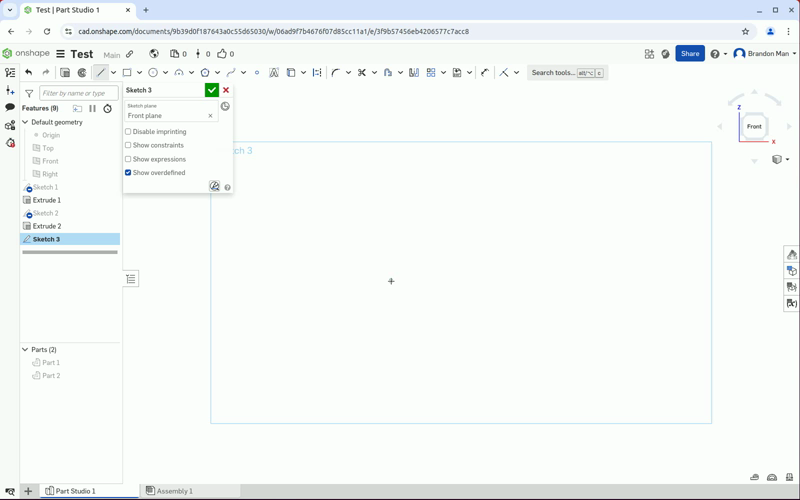
key_down(shift)
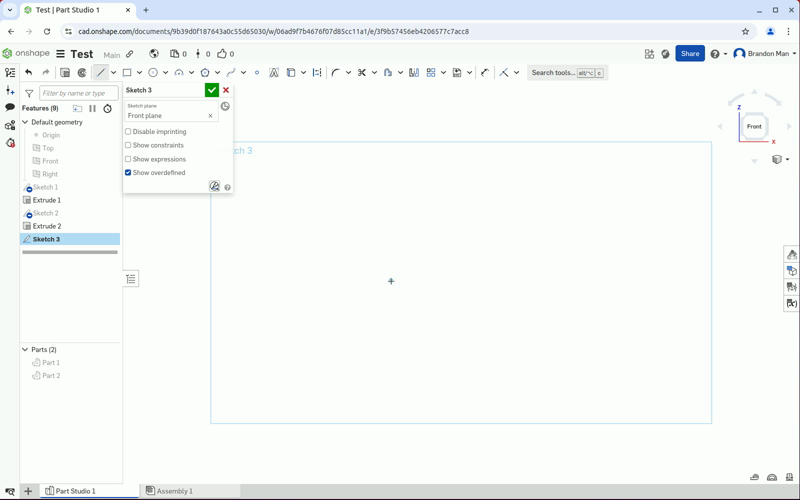
mouse_move(461, 277)
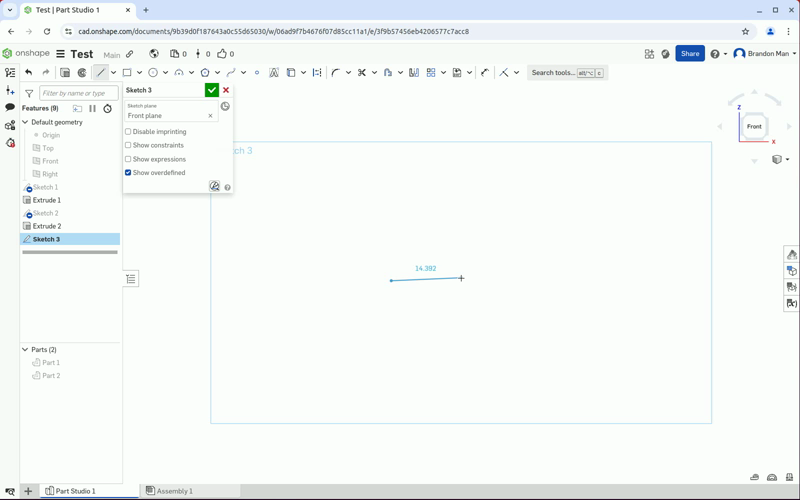
click(461, 277)
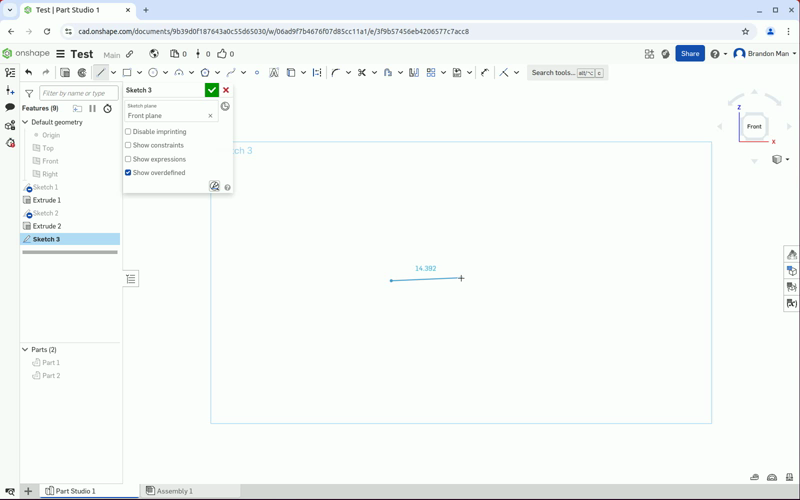
key_up(shift)
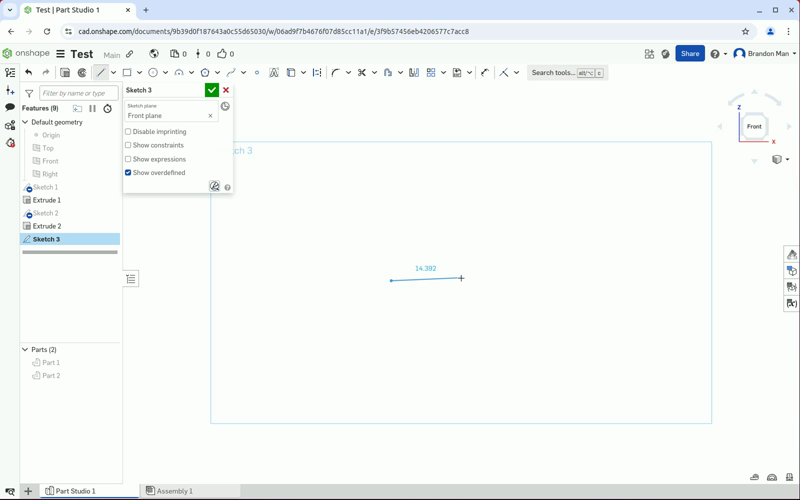
key_down(shift)
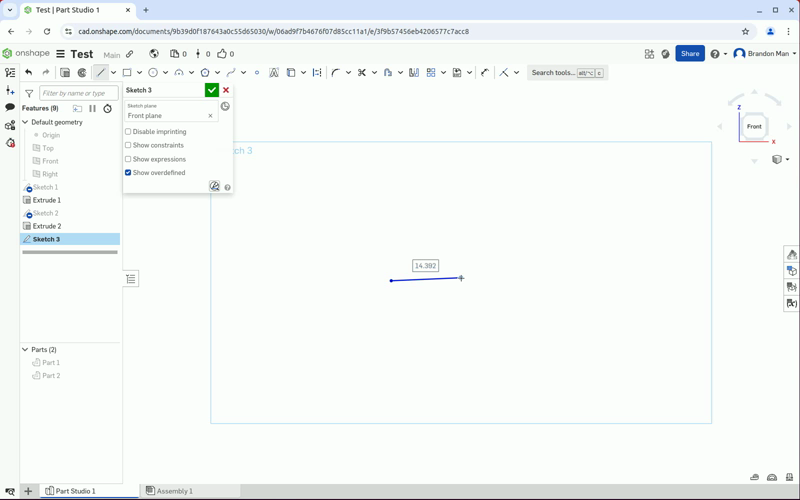
mouse_move(491, 277)
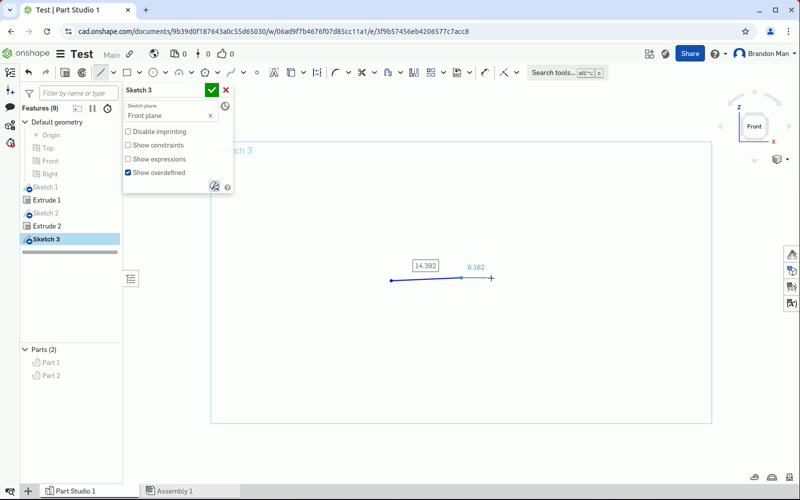
mouse_move(461, 225)
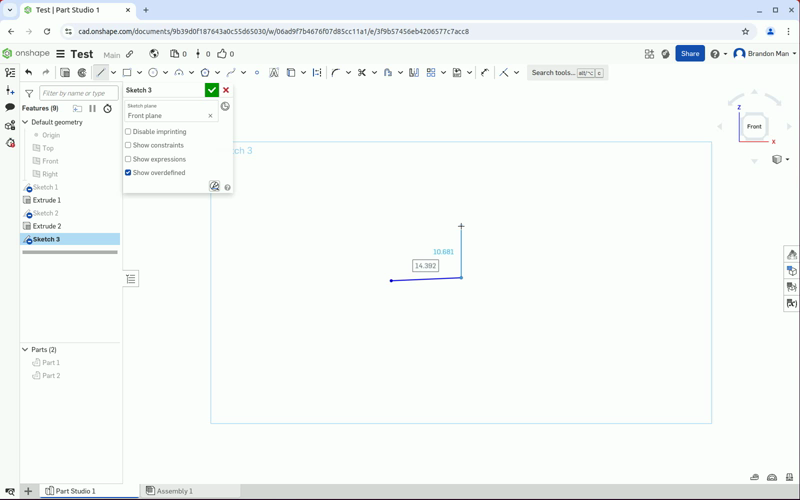
click(461, 225)
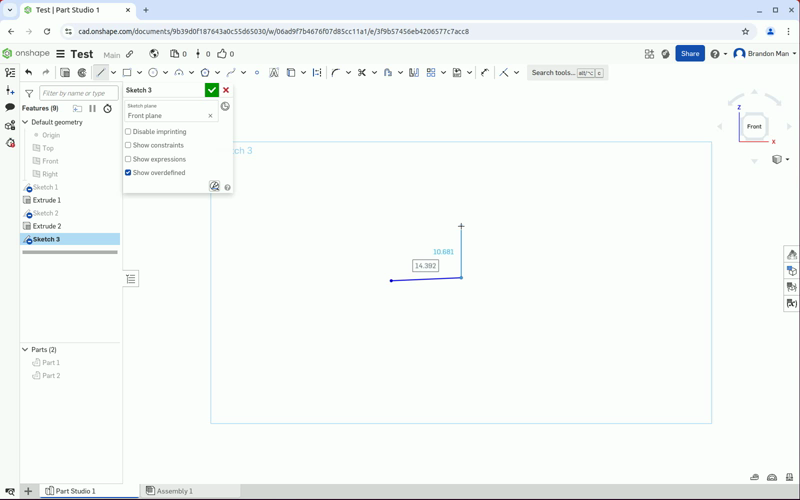
key_up(shift)
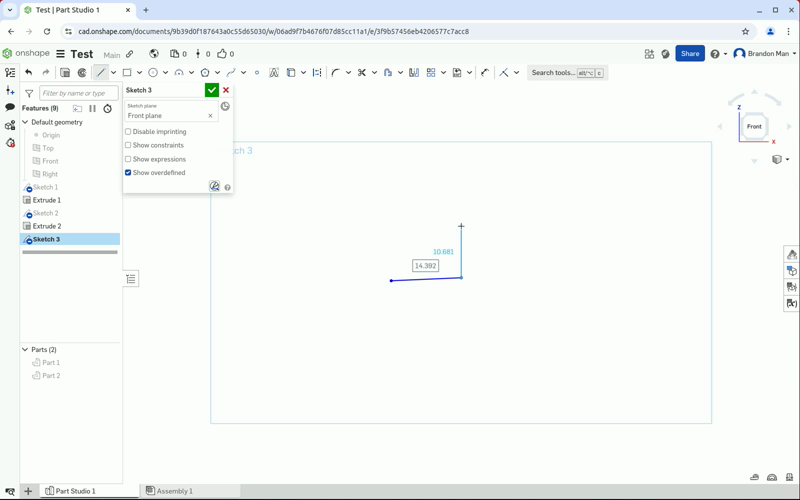
key_down(shift)
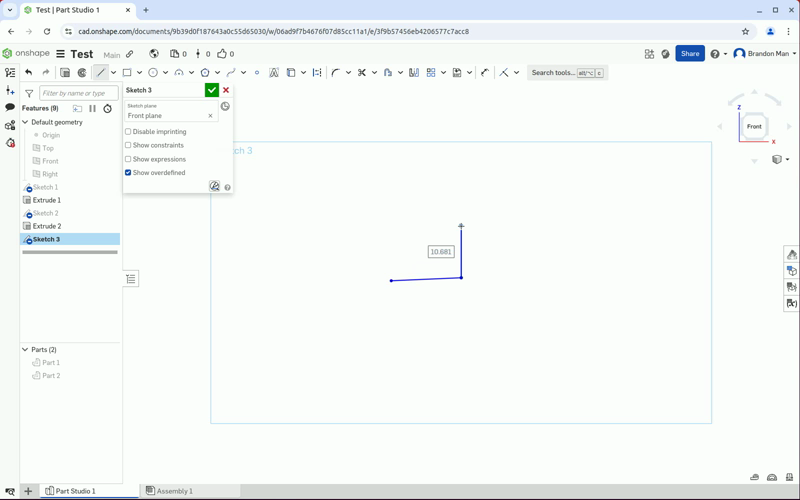
mouse_move(391, 225)
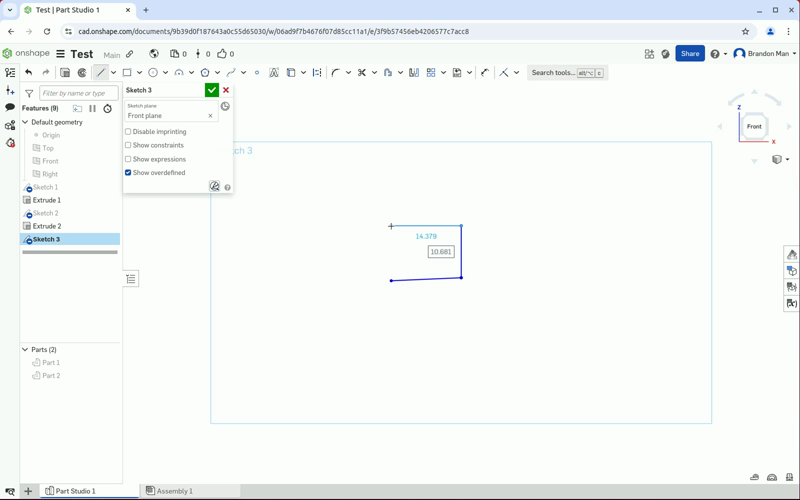
click(391, 225)
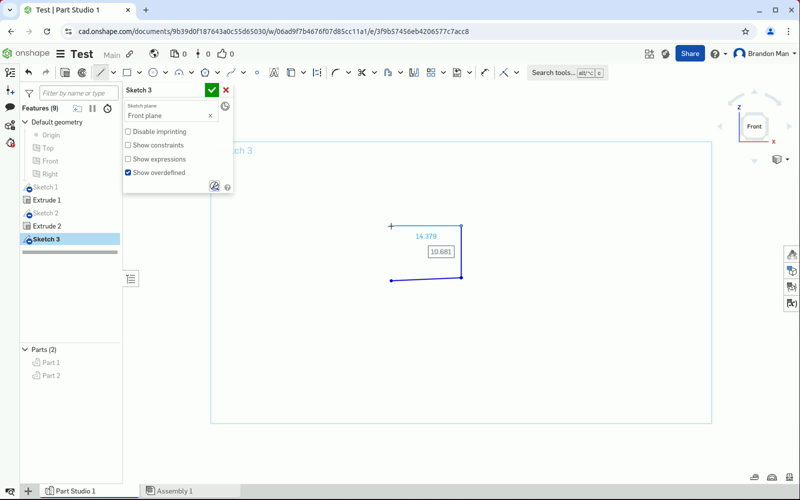
key_up(shift)
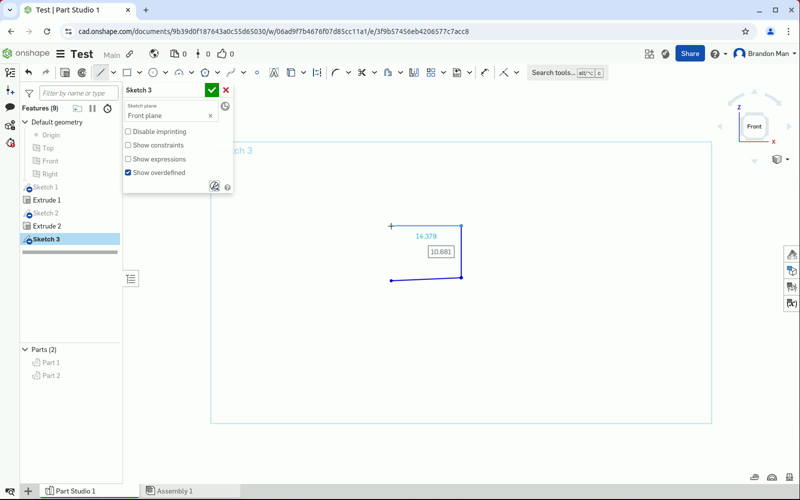
key_down(shift)
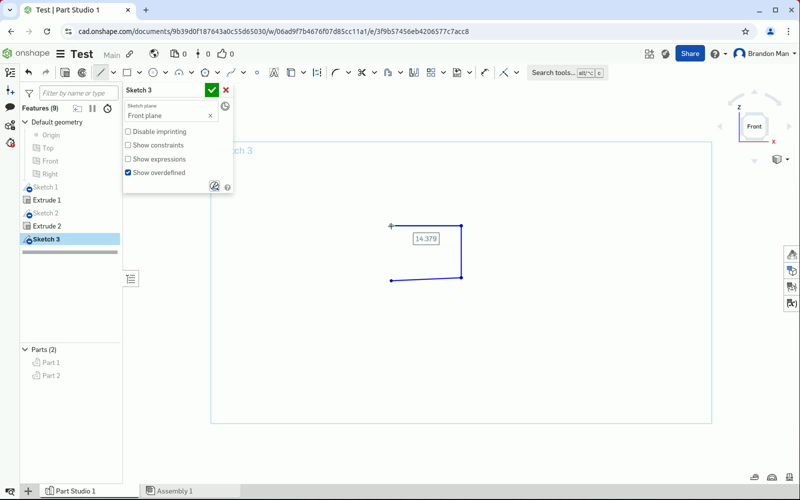
mouse_move(421, 225)
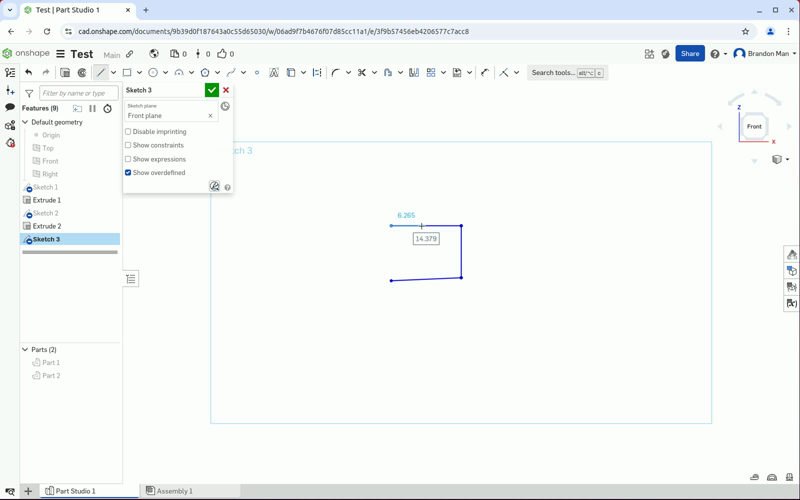
mouse_move(391, 261)
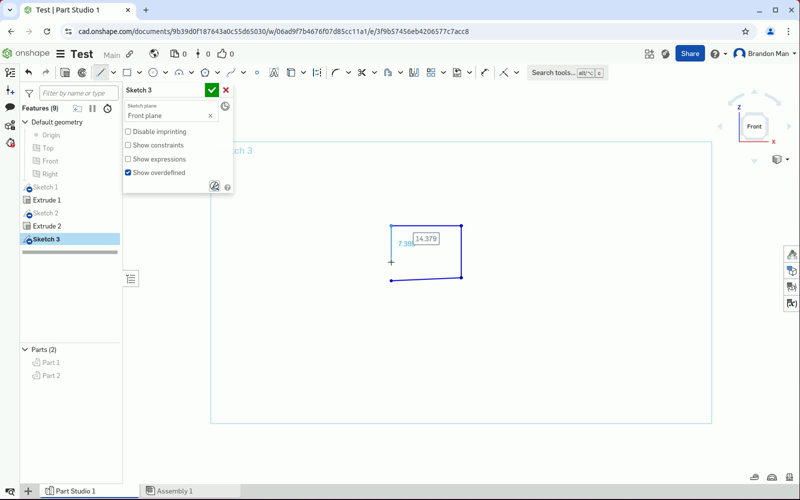
click(391, 261)
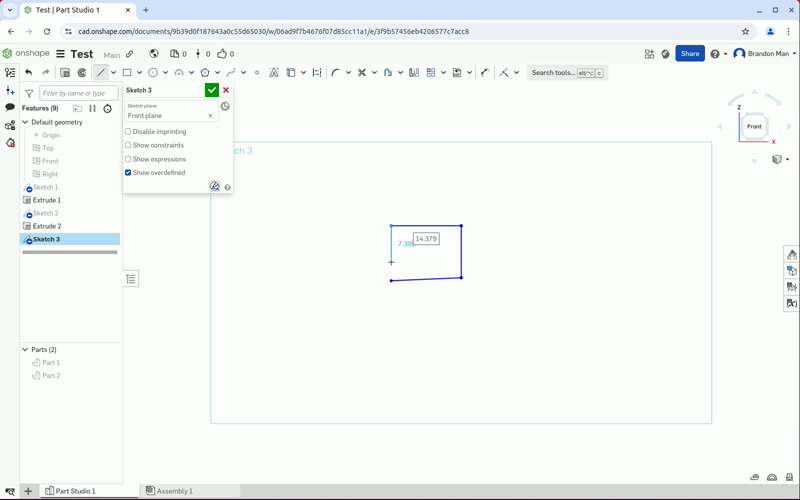
key_up(shift)
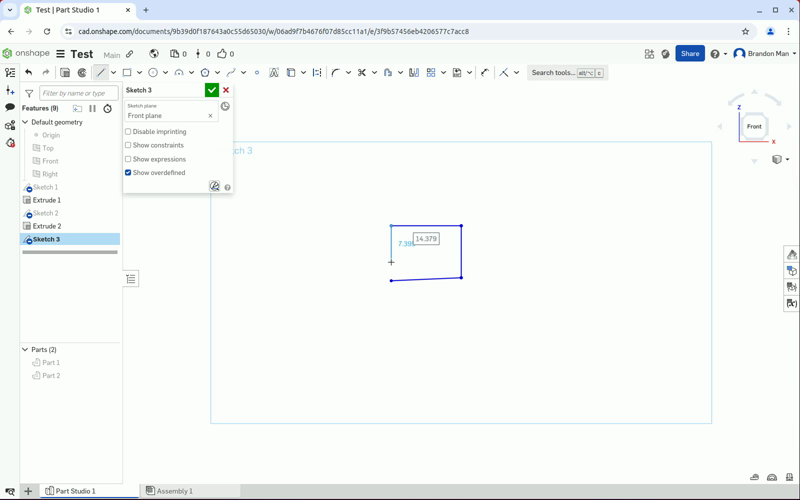
key_down(shift)
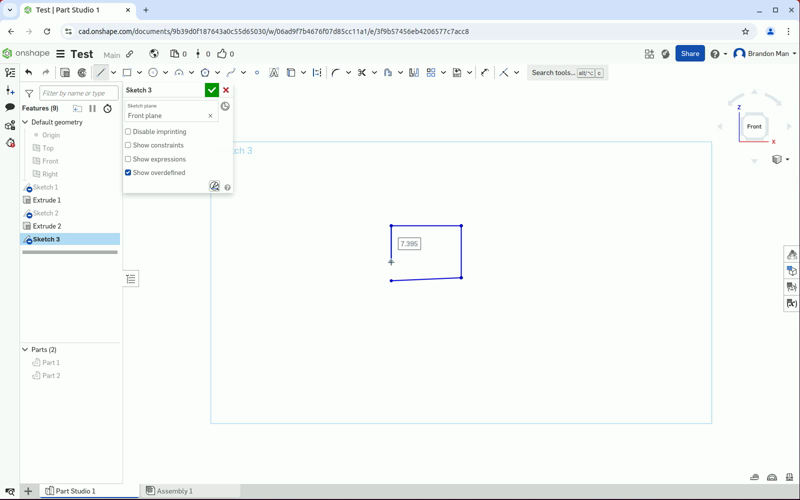
mouse_move(421, 261)
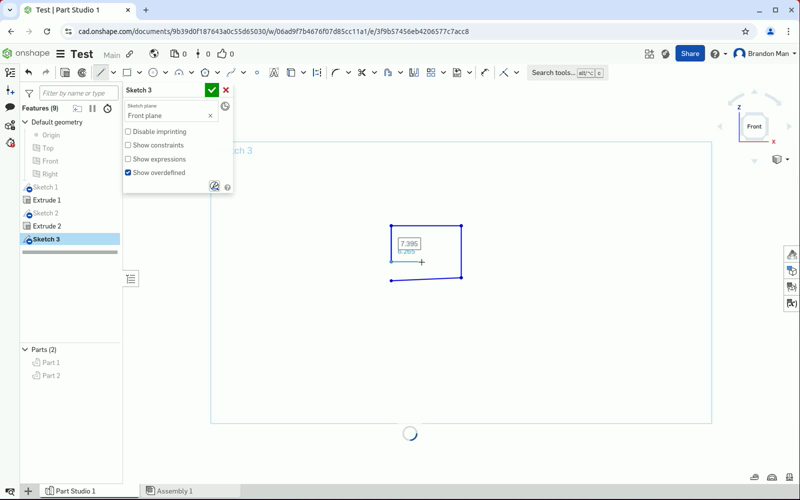
mouse_move(391, 265)
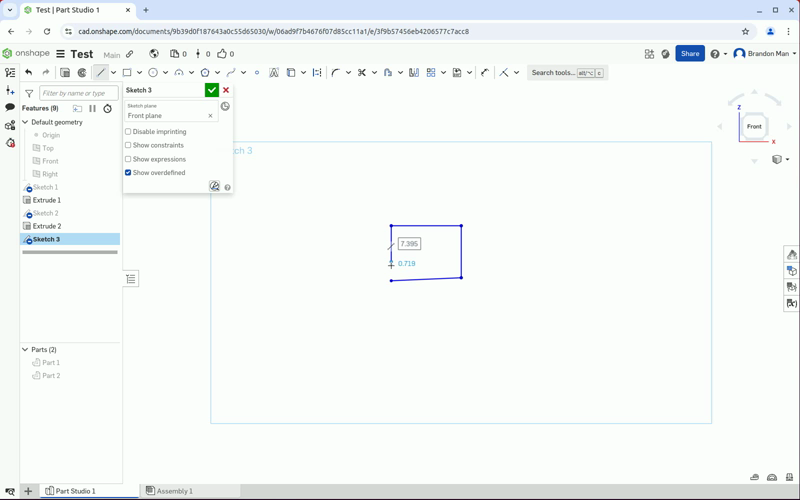
scroll(6)
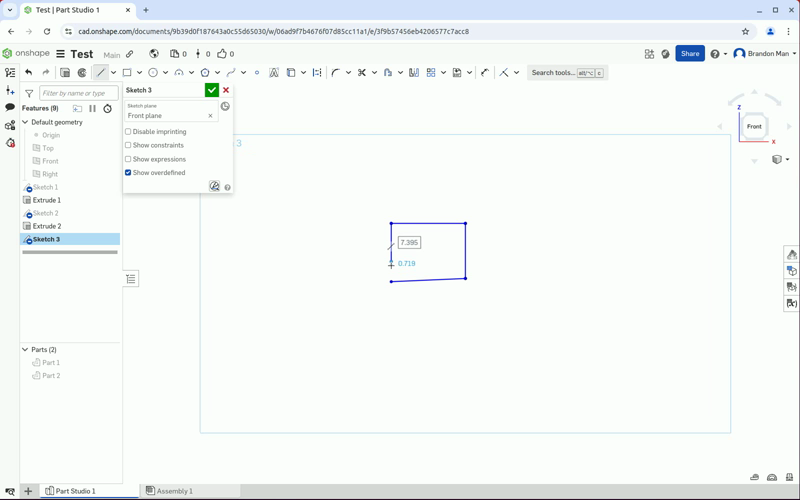
scroll(6)
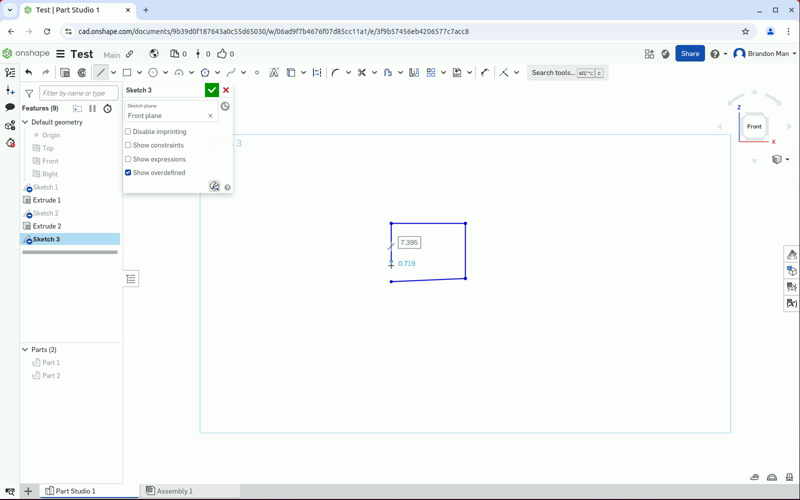
scroll(6)
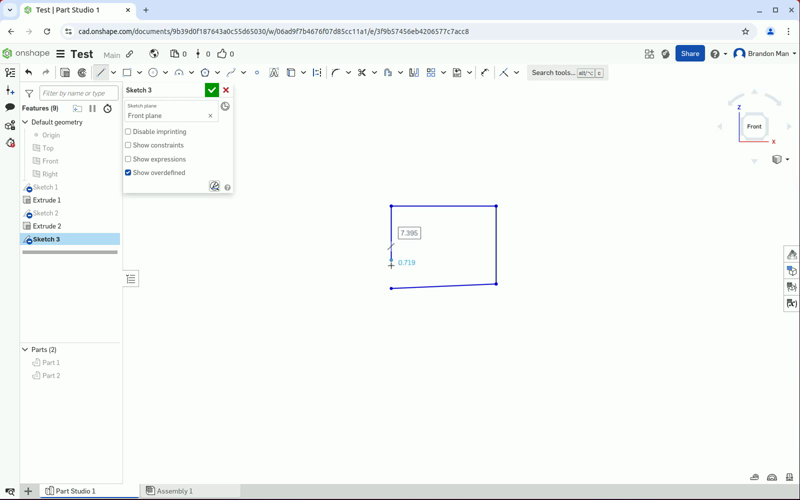
scroll(6)
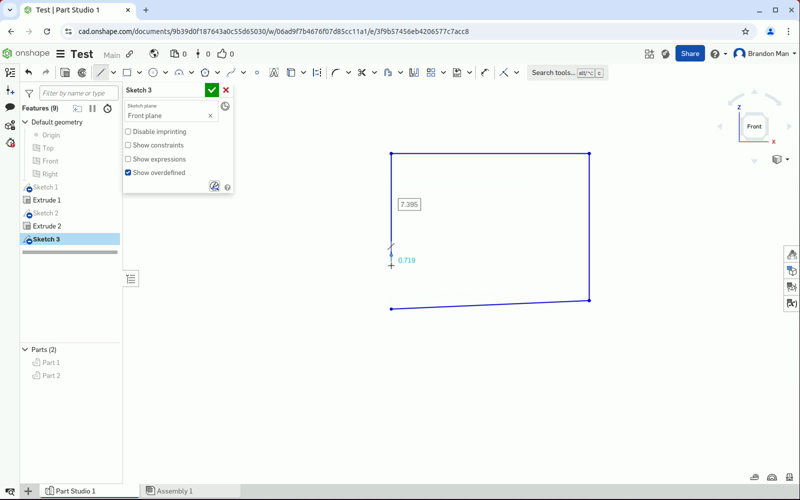
scroll(6)
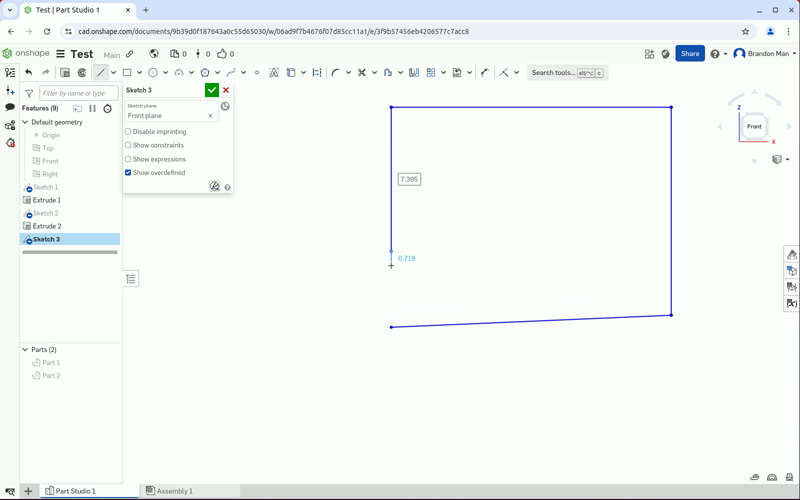
scroll(6)
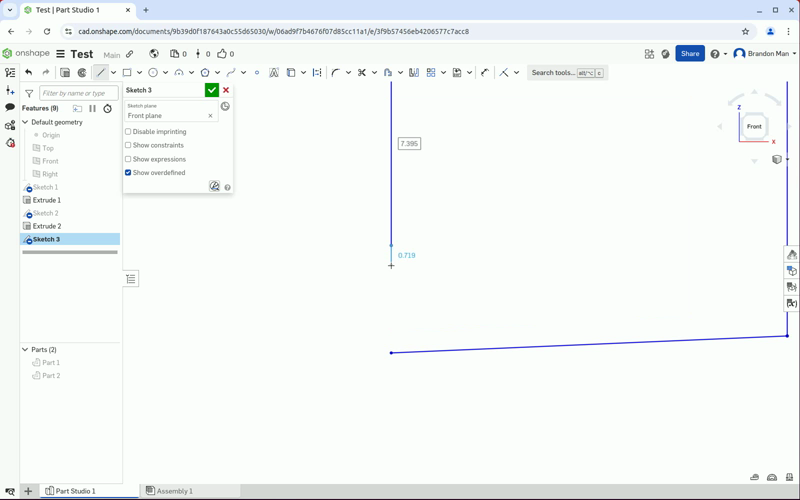
scroll(6)
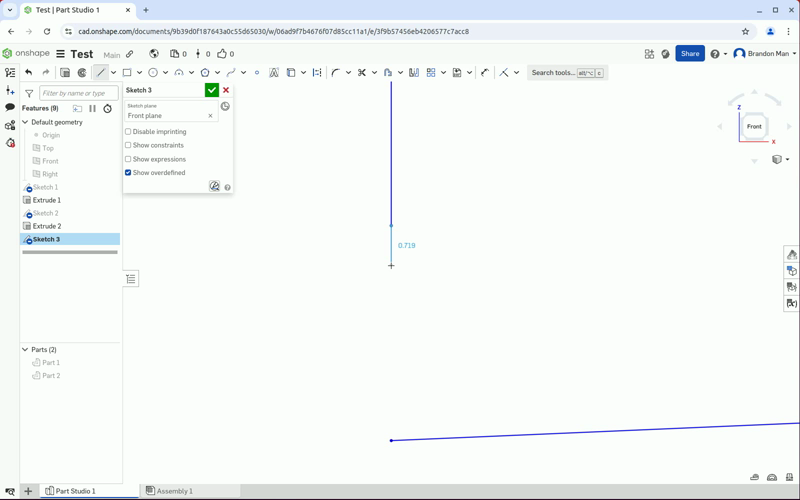
click(391, 265)
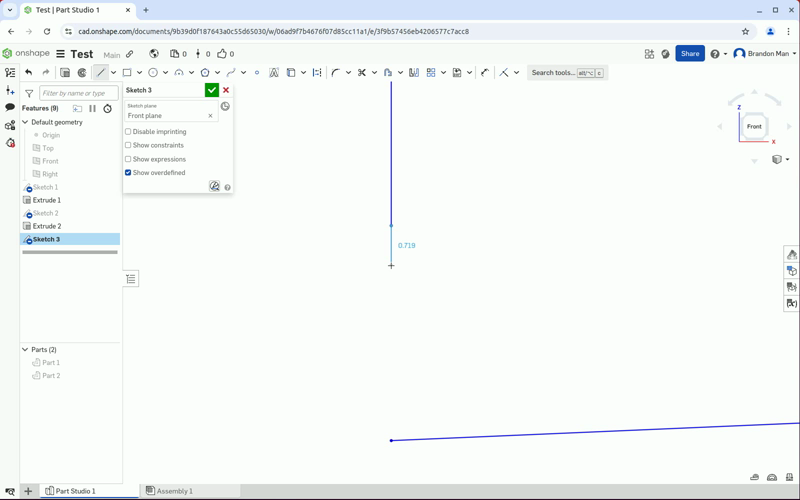
scroll(-6)
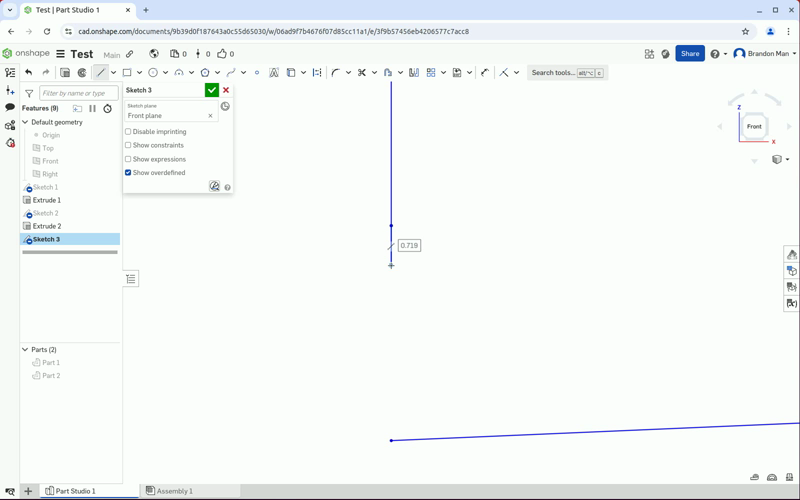
scroll(-6)
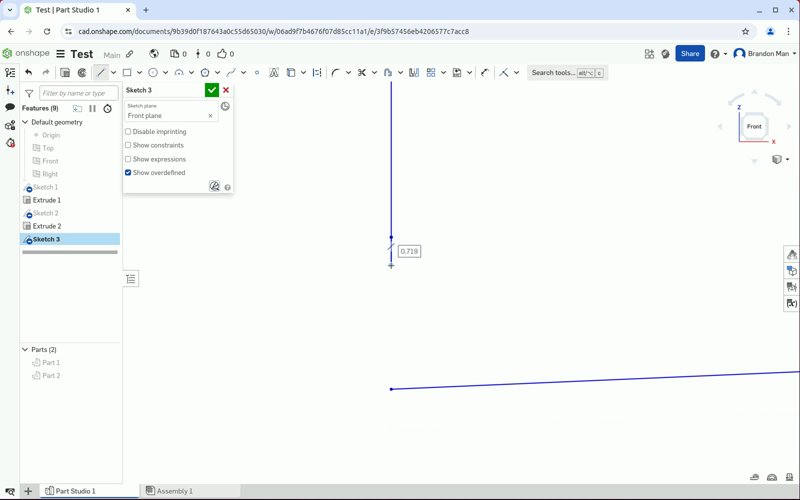
scroll(-6)
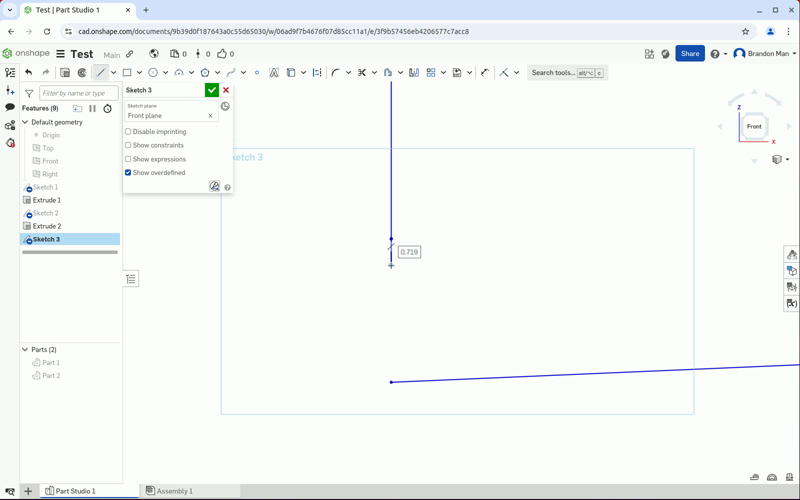
scroll(-6)
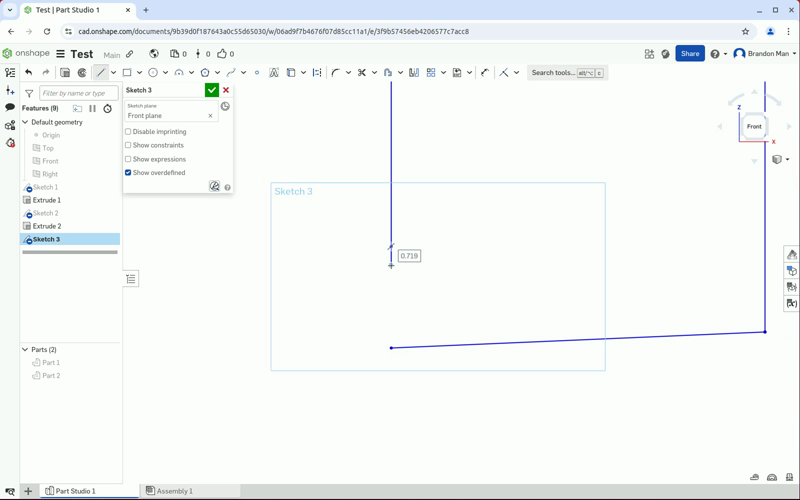
scroll(-6)
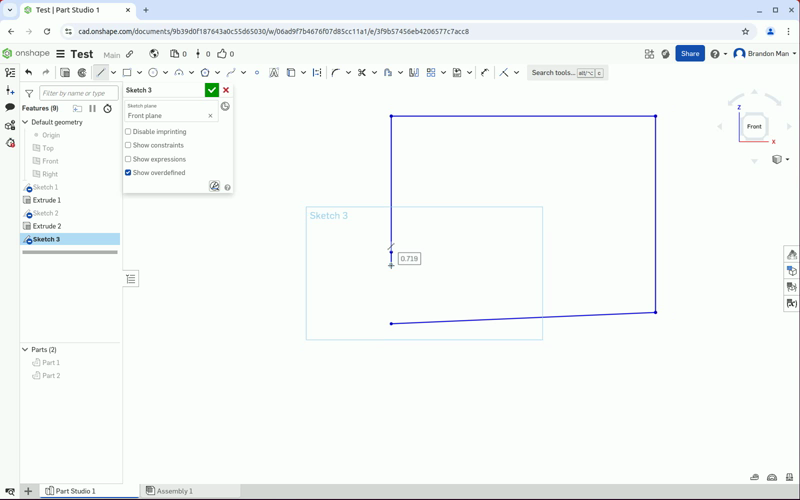
scroll(-6)
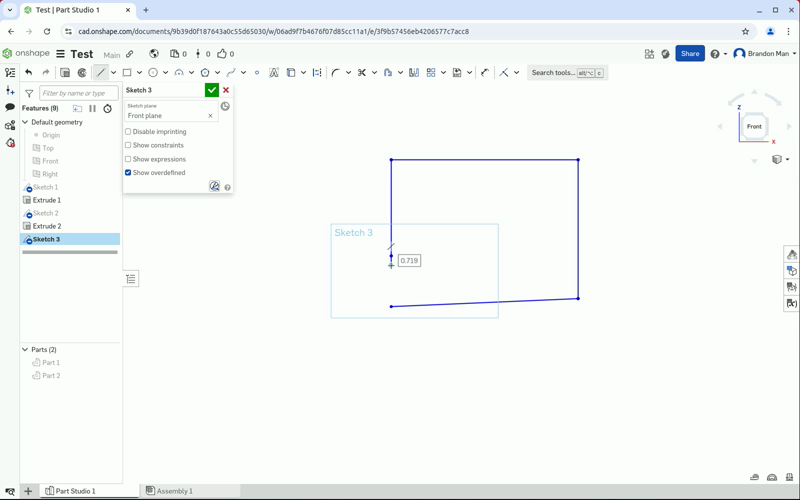
scroll(-6)
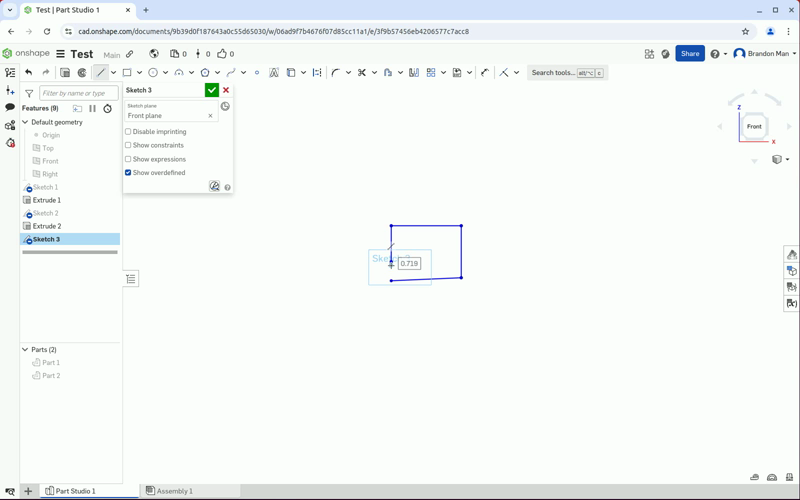
key_up(shift)
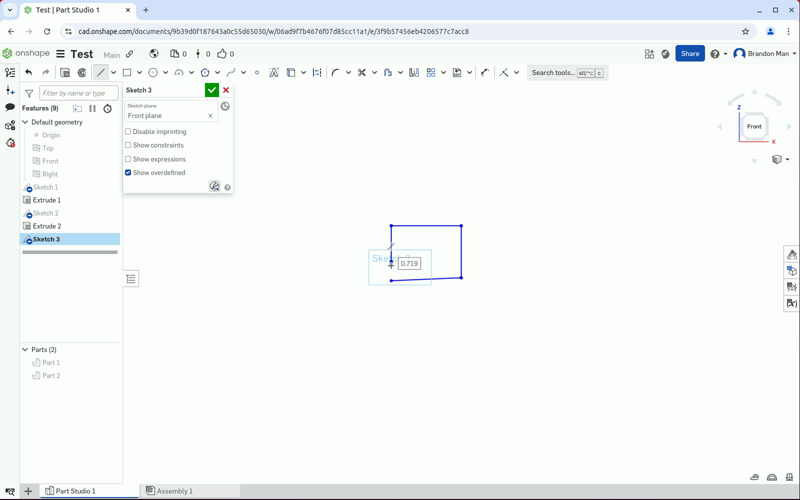
mouse_move(421, 265)
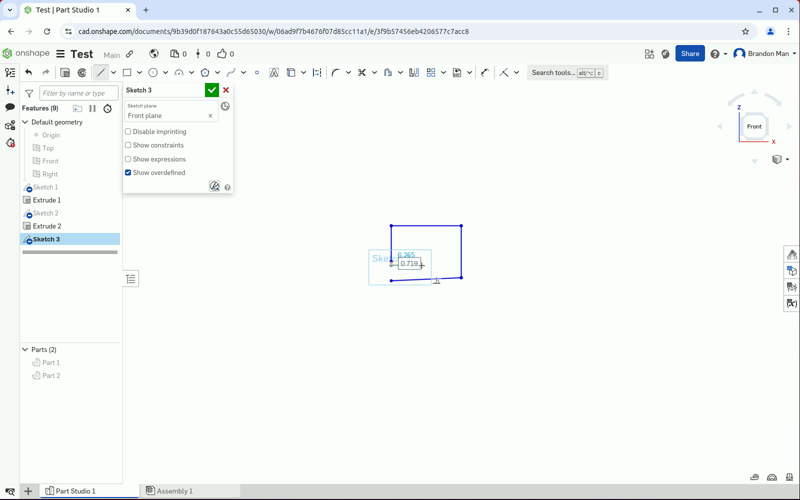
key_down(shift)
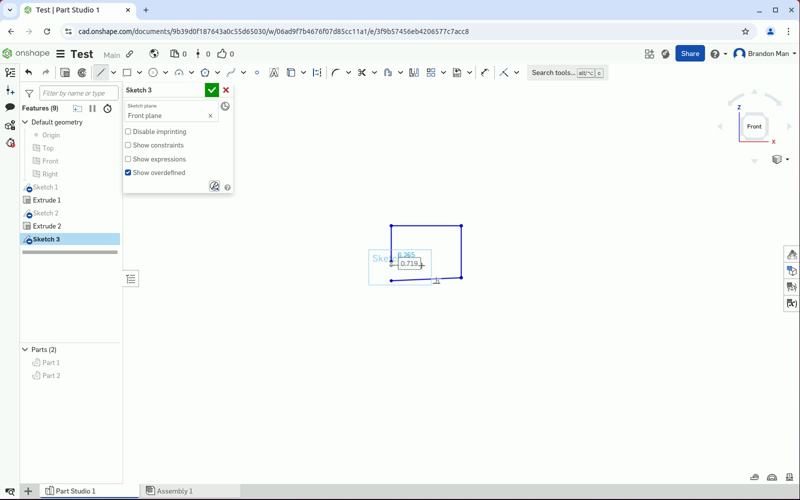
mouse_move(391, 280)
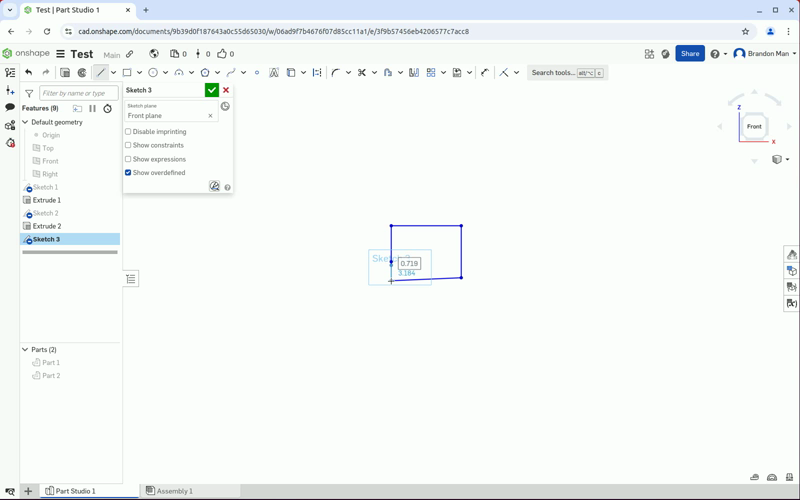
key_up(shift)
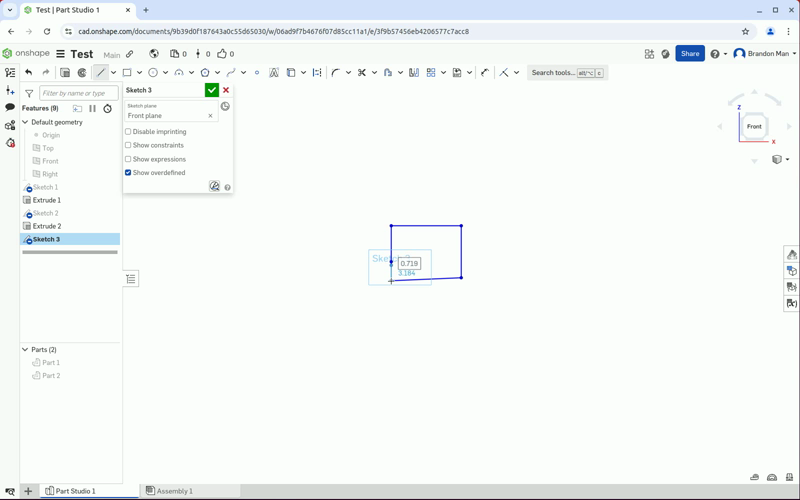
click(391, 280)
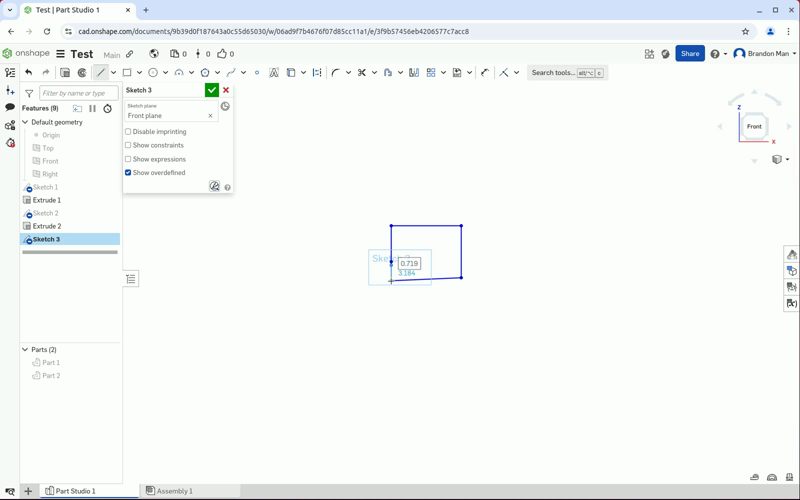
key(esc)
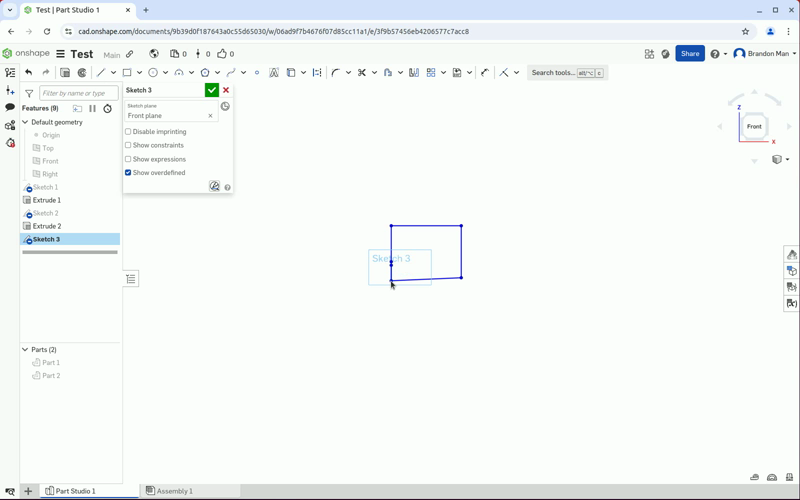
mouse_move(424, 238)
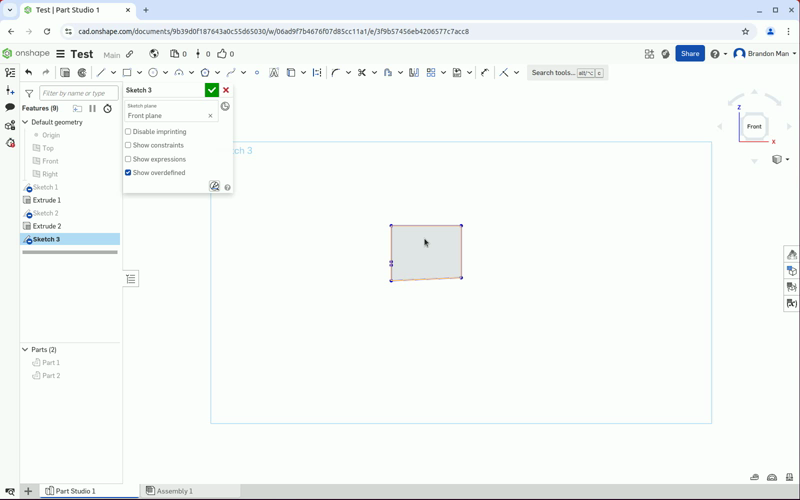
click(424, 238)
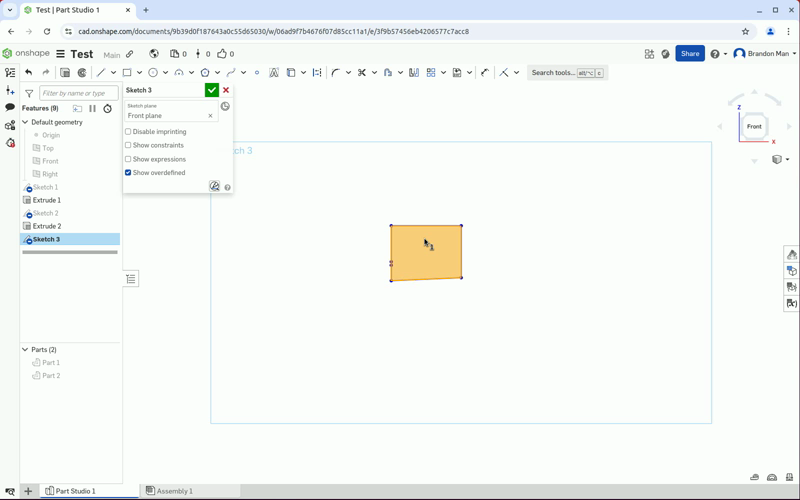
mouse_move(73, 352)
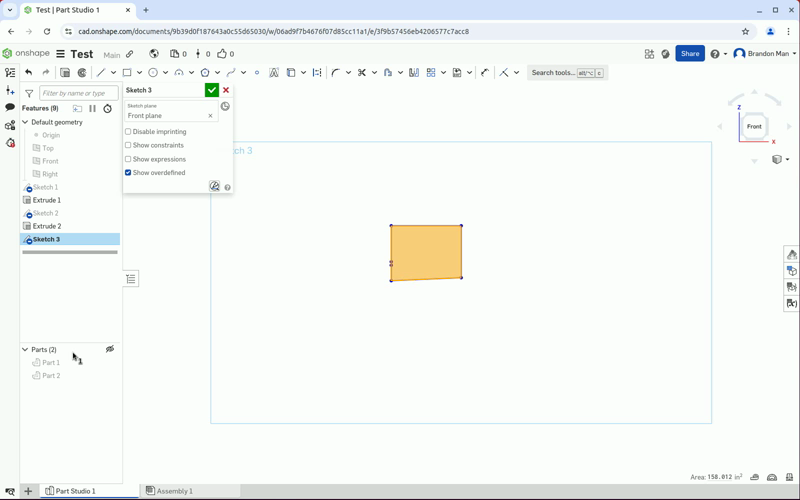
key(shift+y)
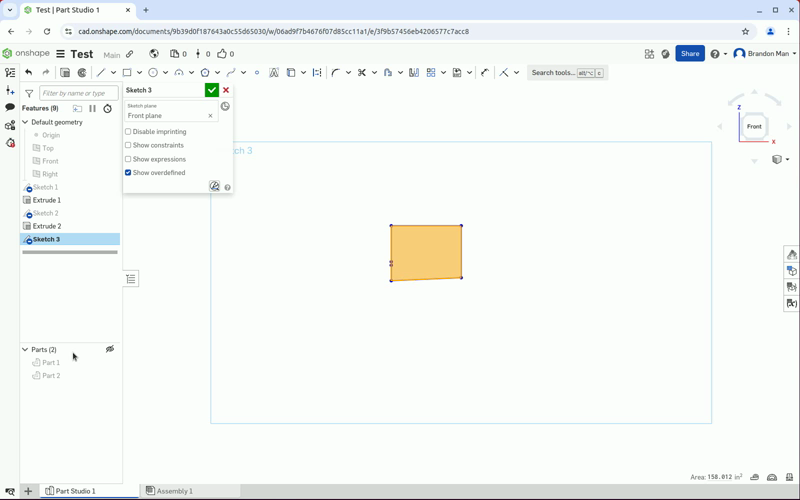
key(shift+e)
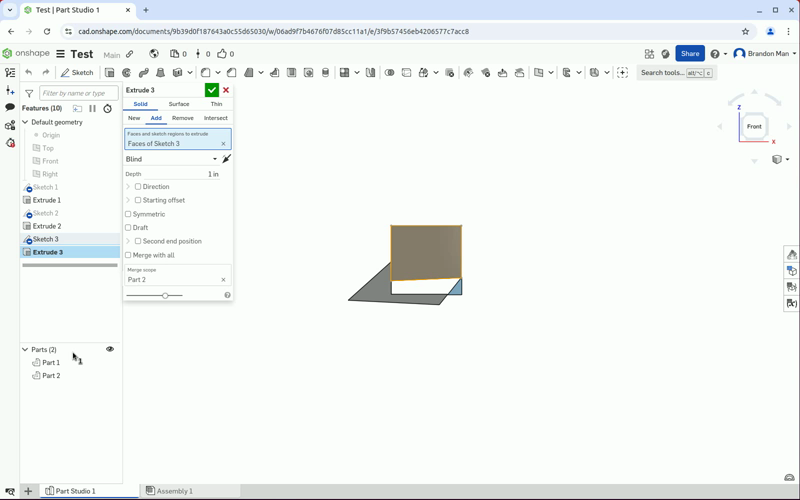
mouse_move(143, 106)
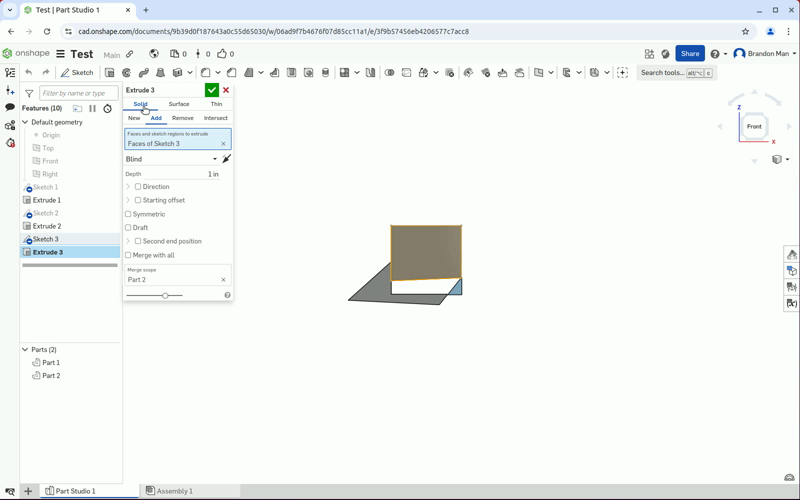
click(143, 106)
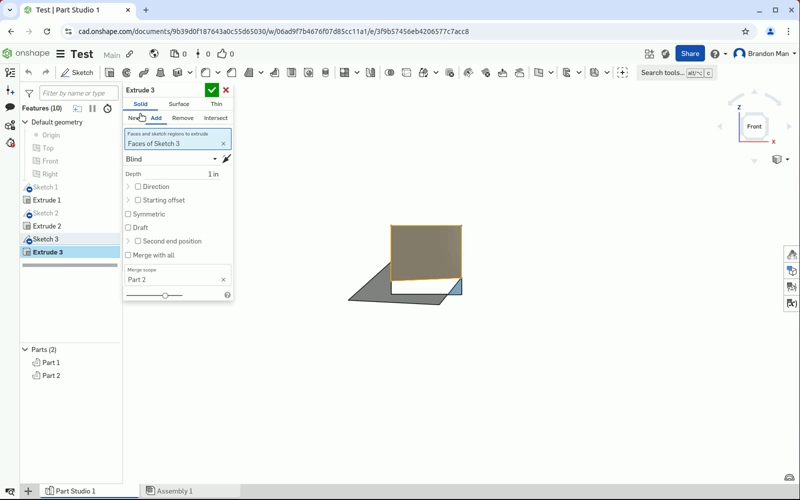
mouse_move(137, 120)
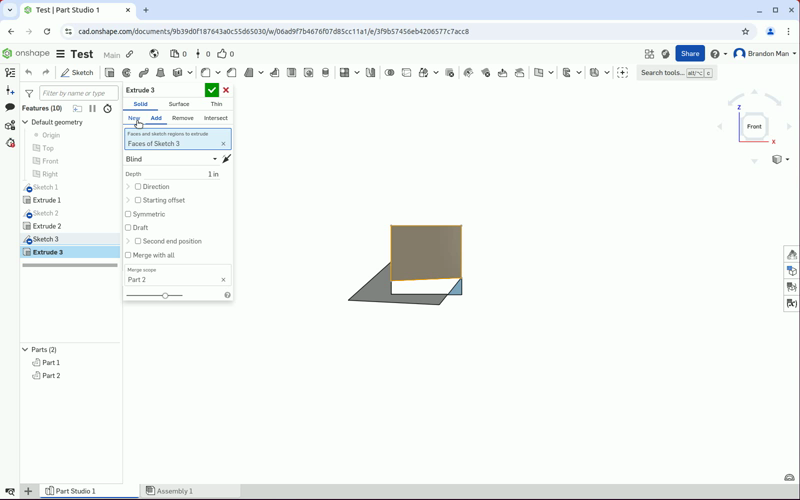
click(137, 120)
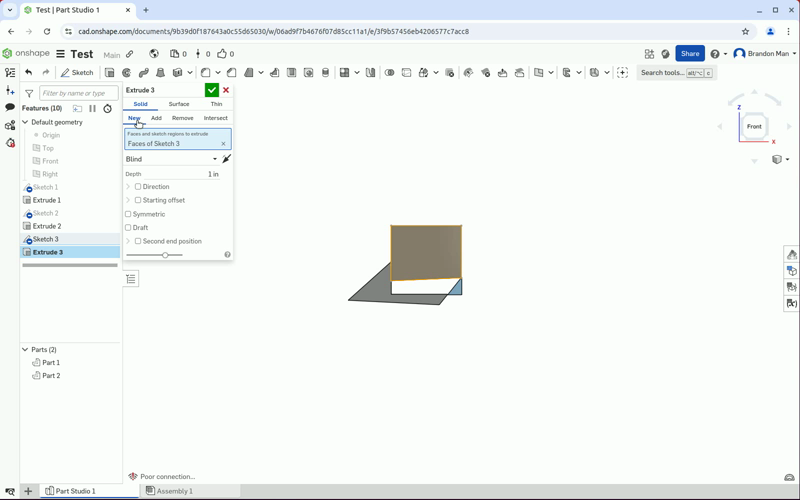
key(tab, 4)
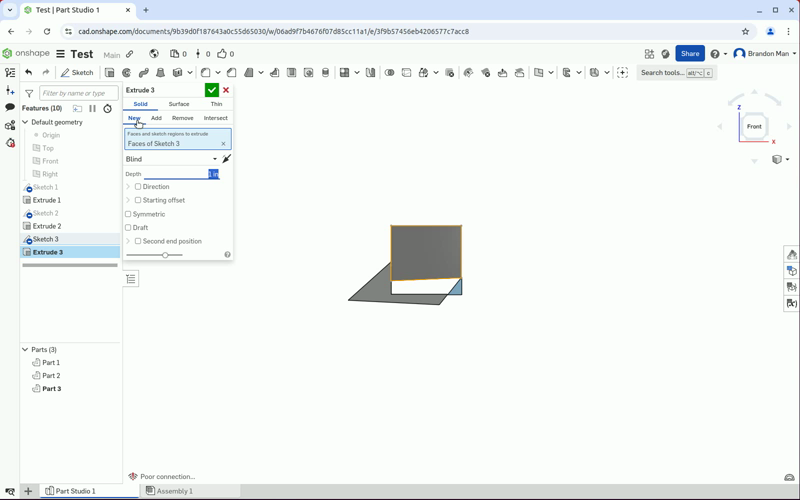
text(8.666)
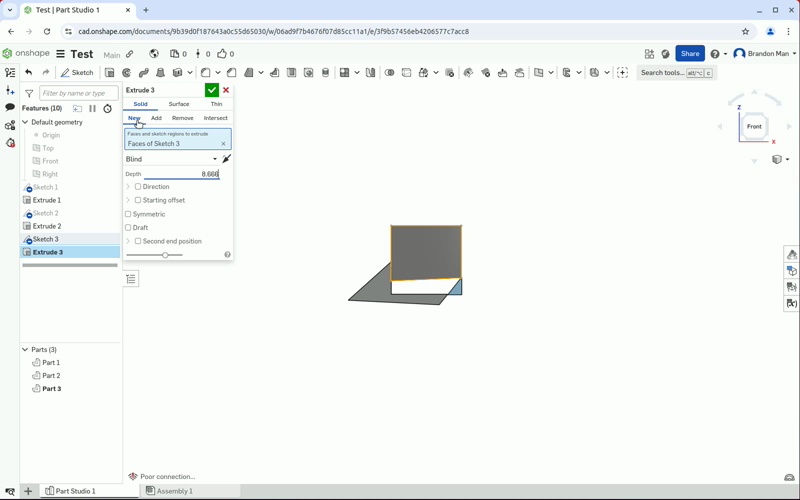
key(enter)
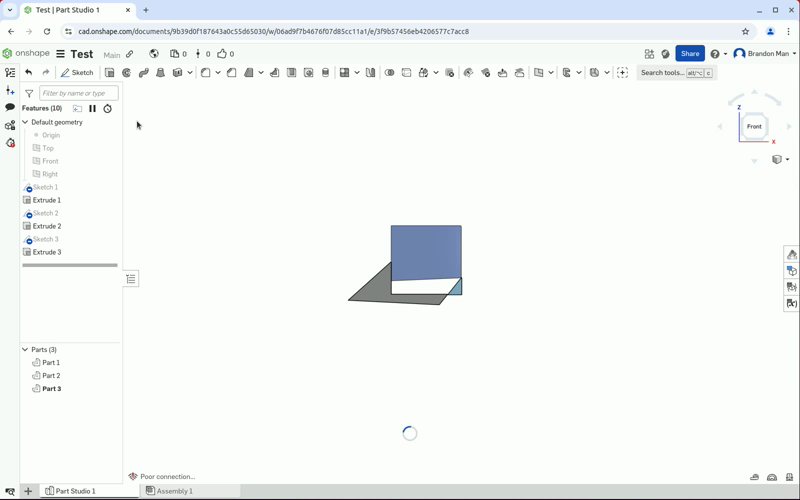
key(shift+h)
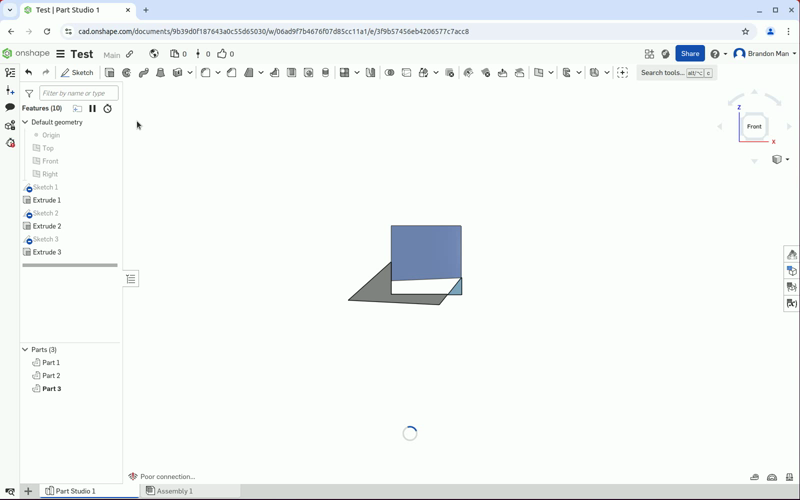
key(shift+h)
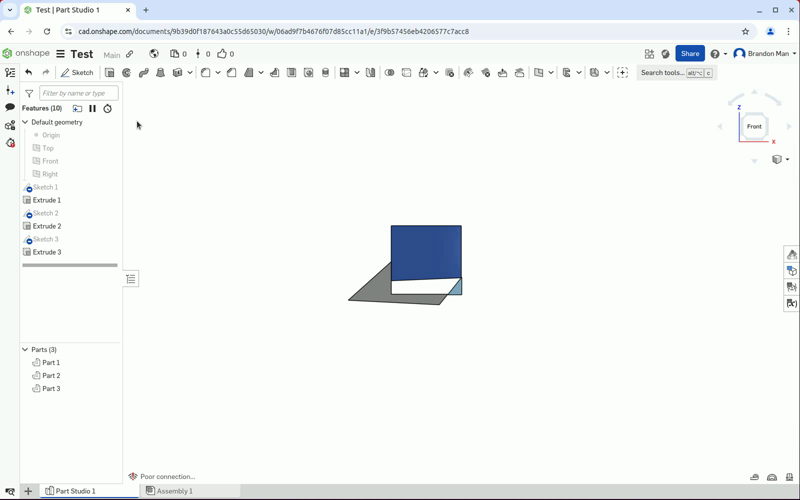
mouse_move(73, 189)
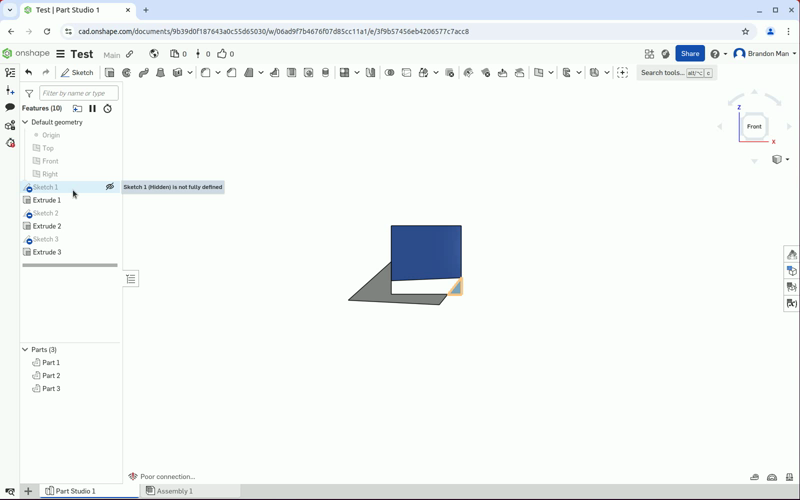
click(73, 189)
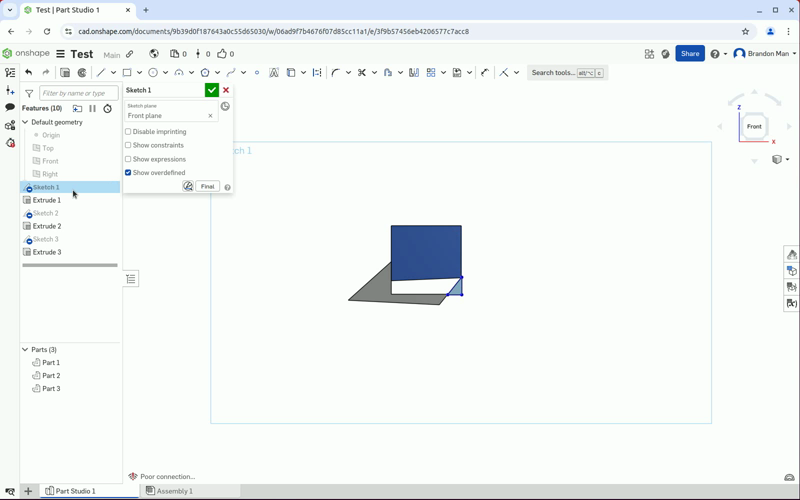
mouse_move(229, 92)
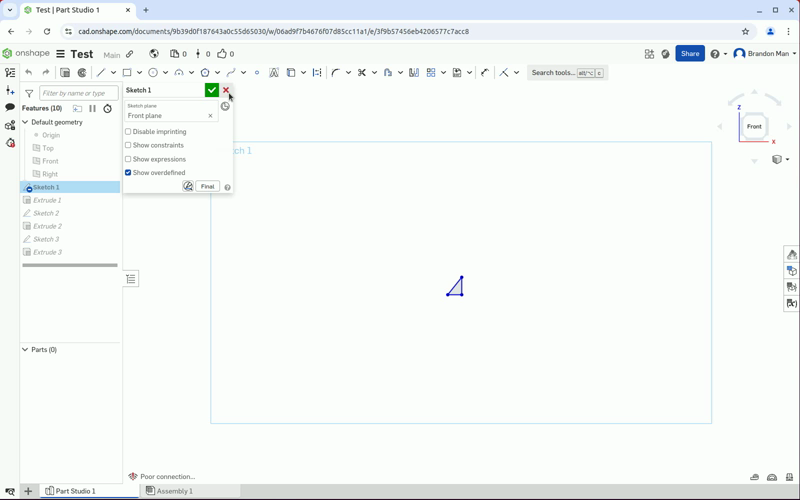
click(229, 92)
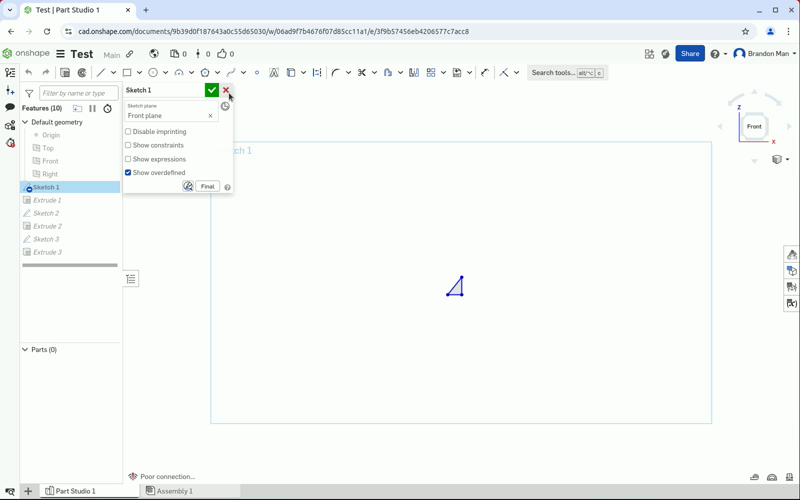
key(shift+s)
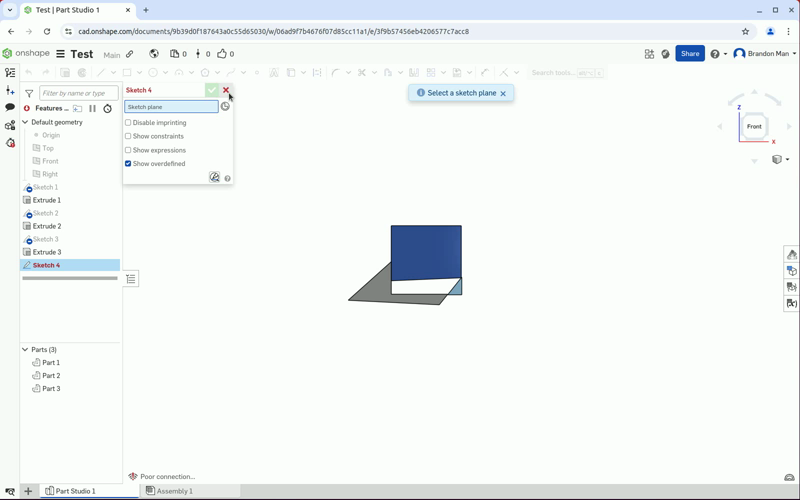
mouse_move(73, 163)
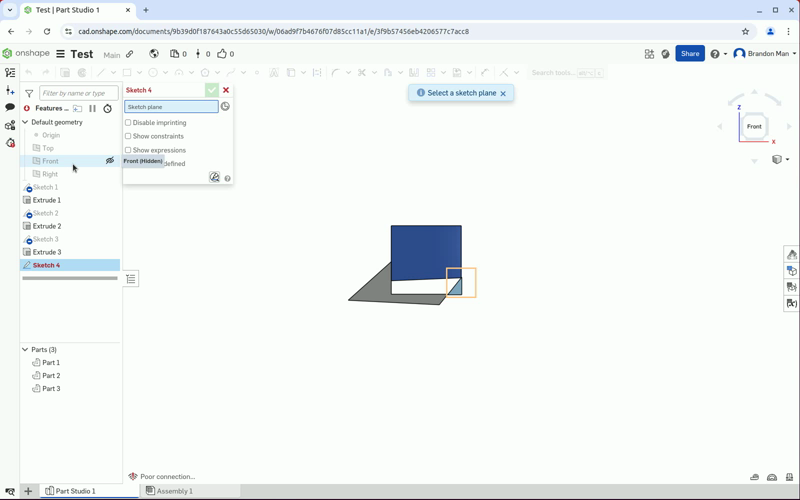
click(73, 163)
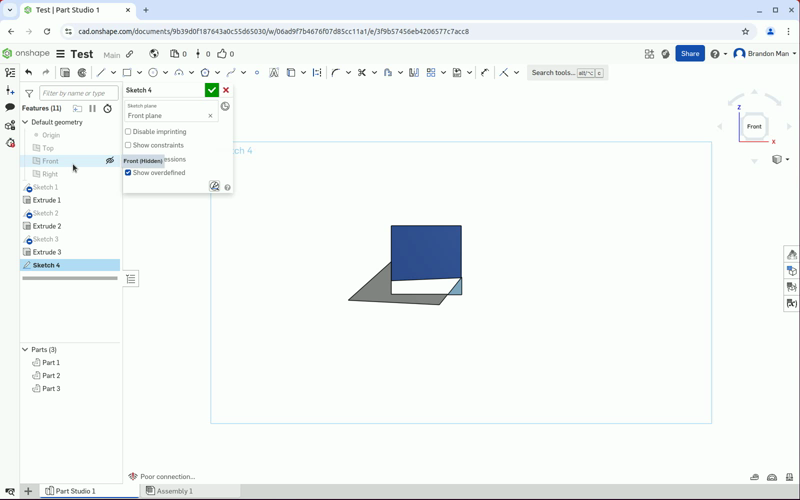
mouse_move(73, 352)
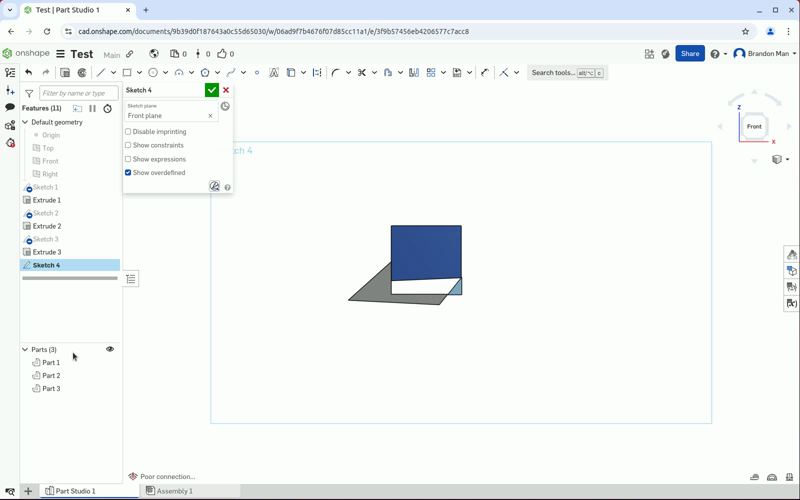
key(y)
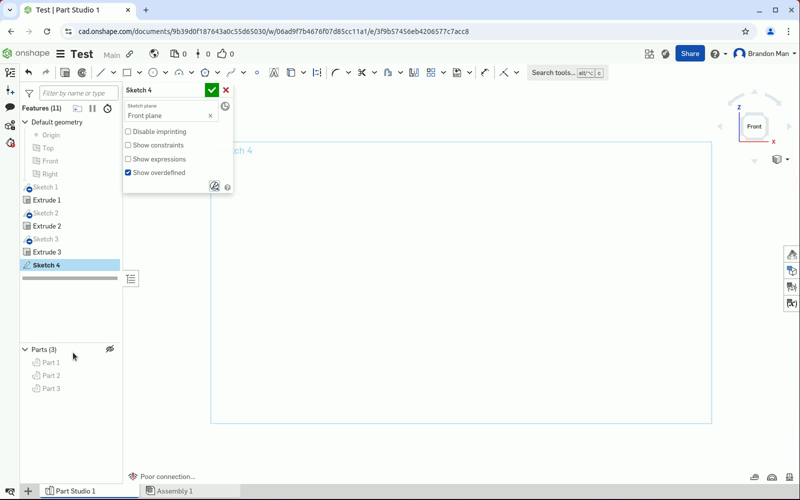
key(l)
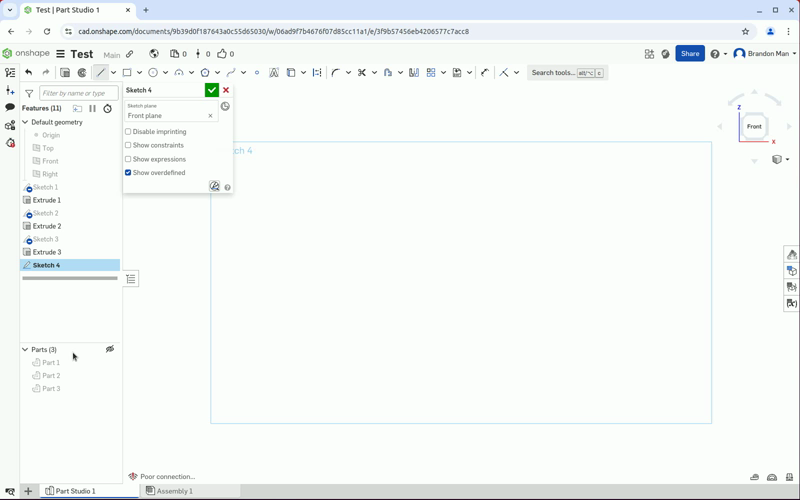
key_down(shift)
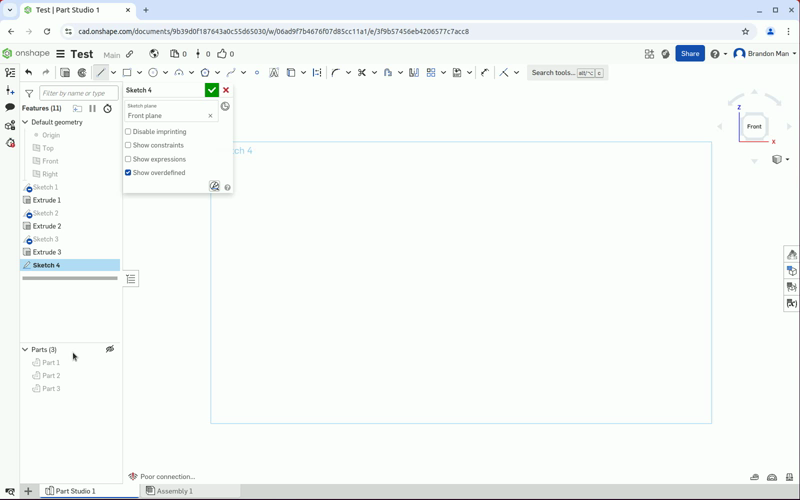
mouse_move(391, 294)
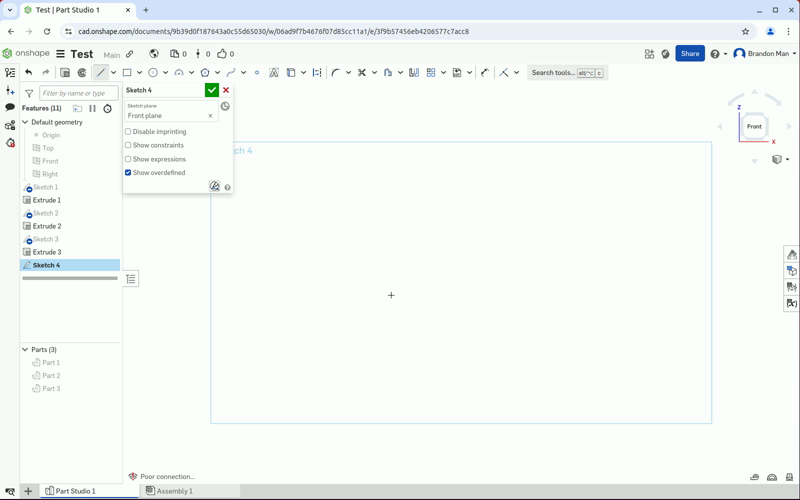
click(391, 294)
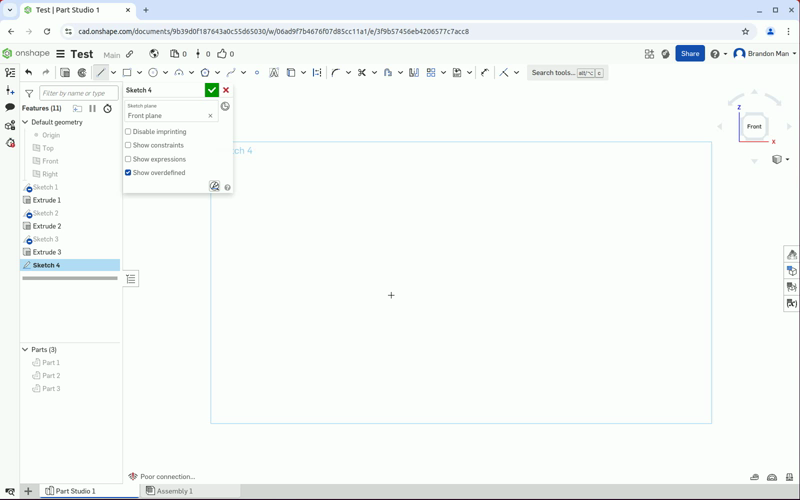
key_up(shift)
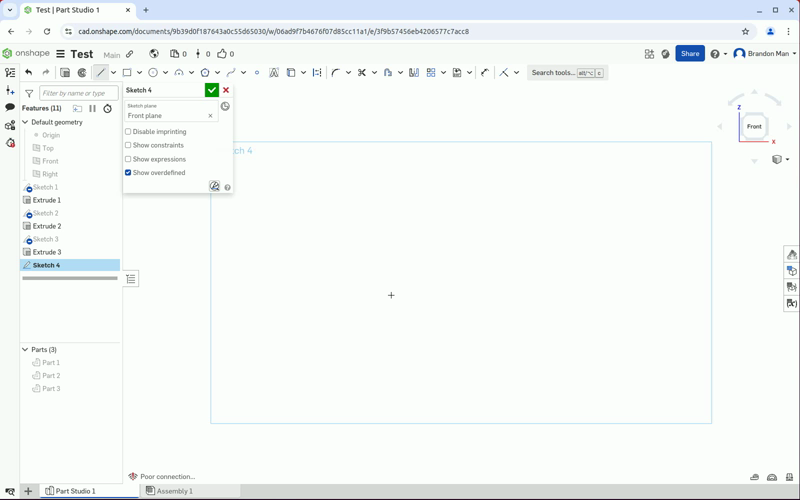
key_down(shift)
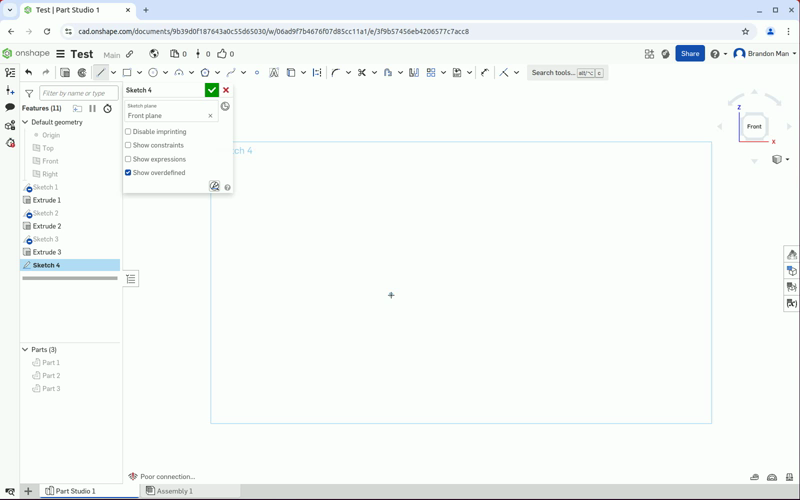
mouse_move(421, 294)
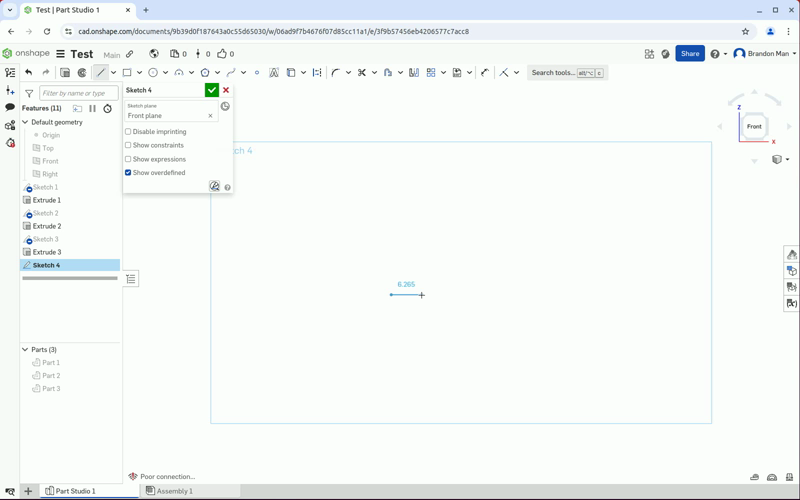
mouse_move(447, 294)
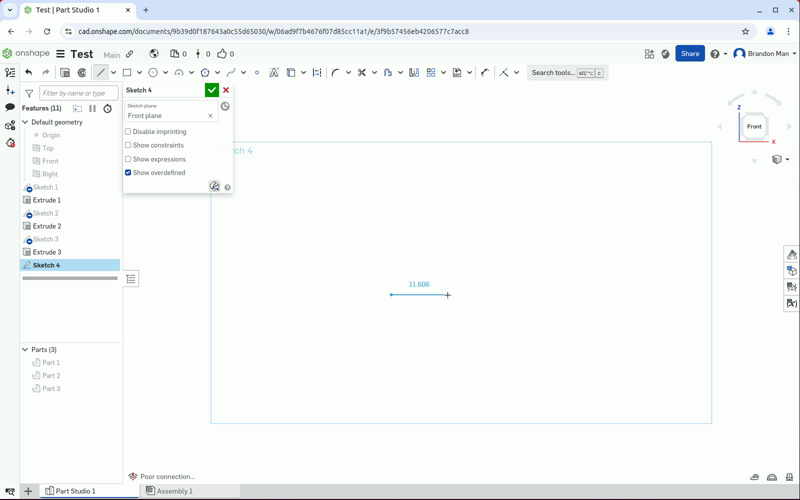
click(447, 294)
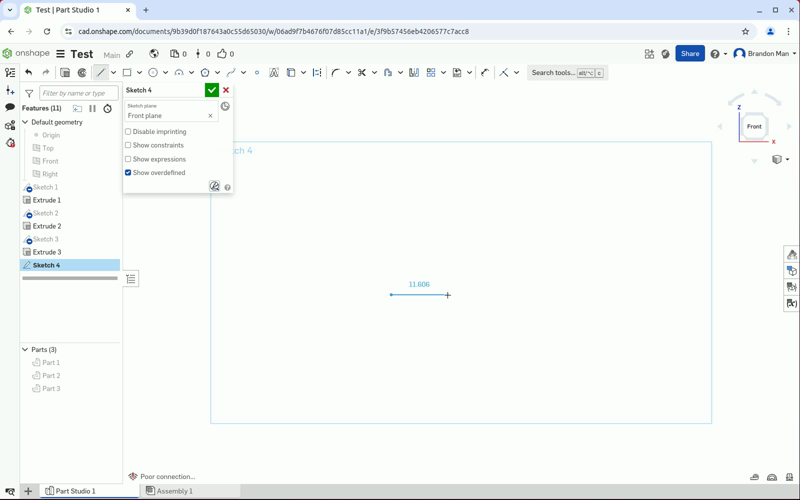
key_up(shift)
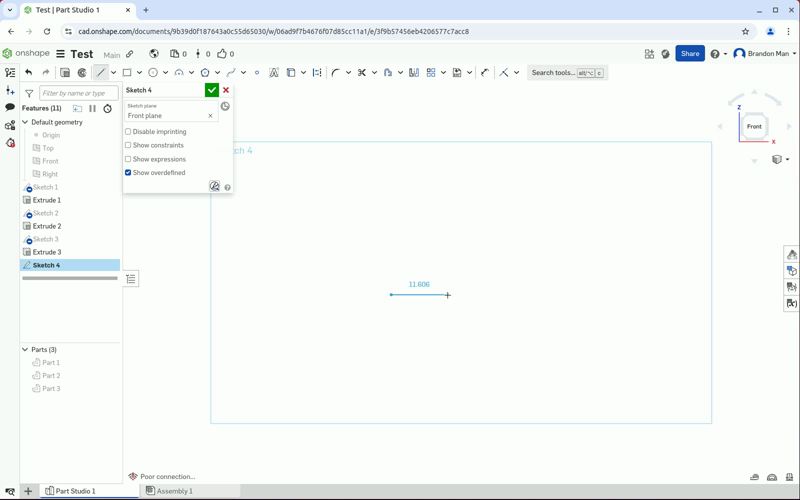
key_down(shift)
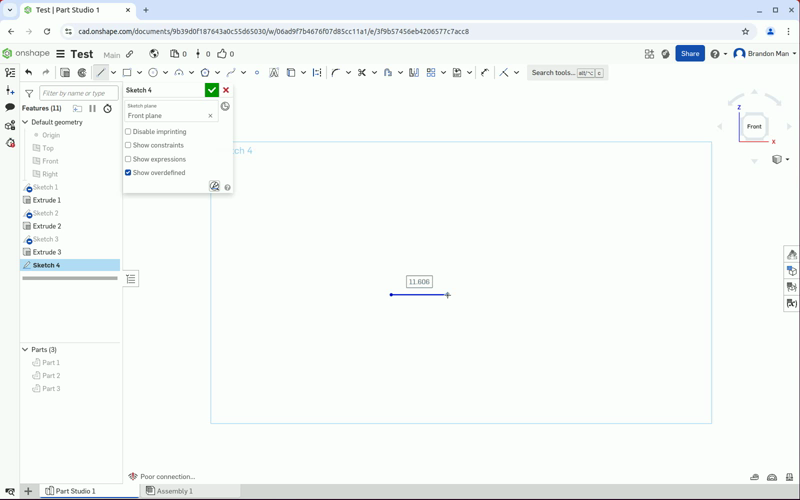
mouse_move(477, 294)
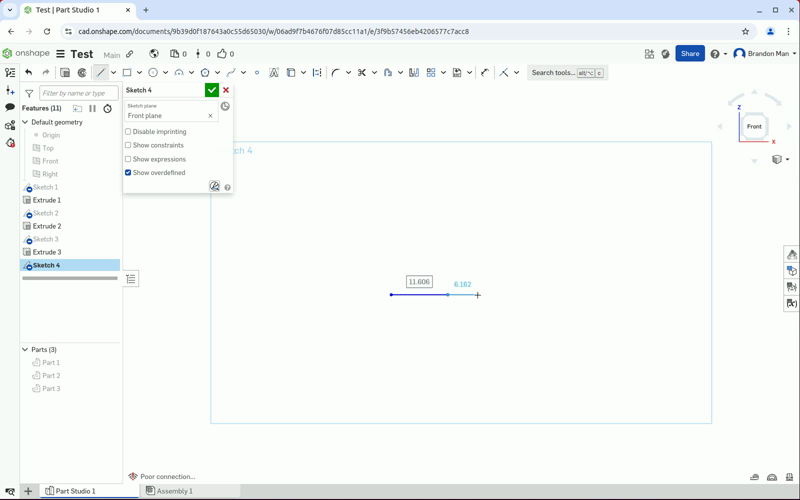
mouse_move(461, 278)
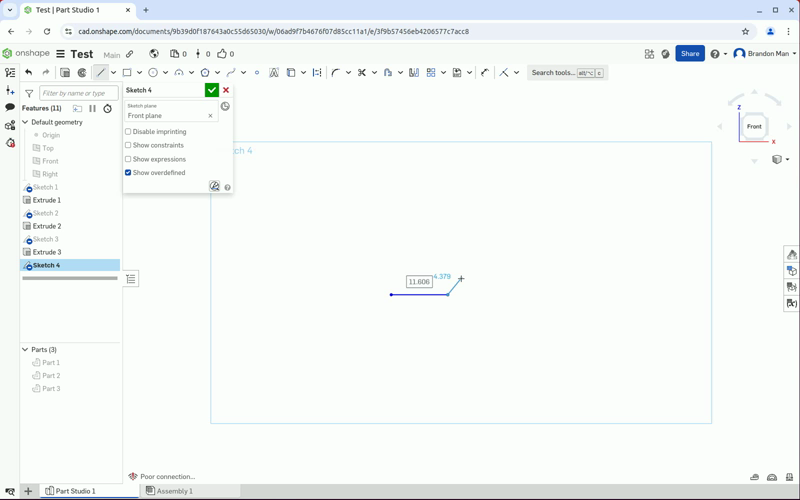
click(461, 278)
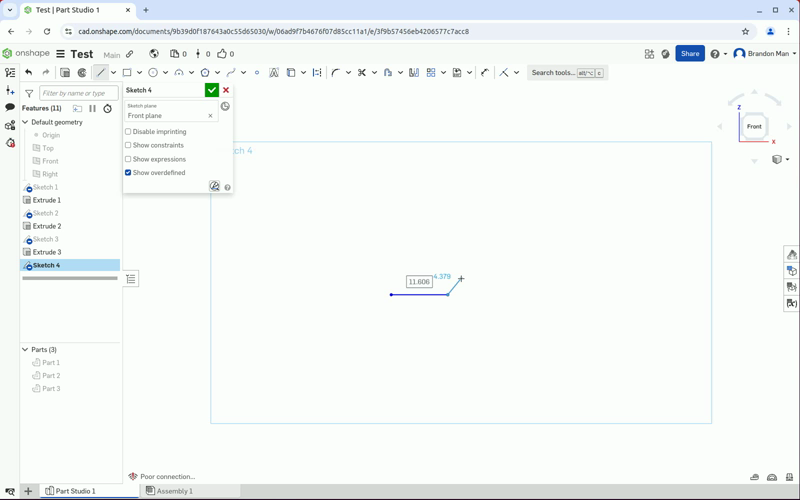
key_up(shift)
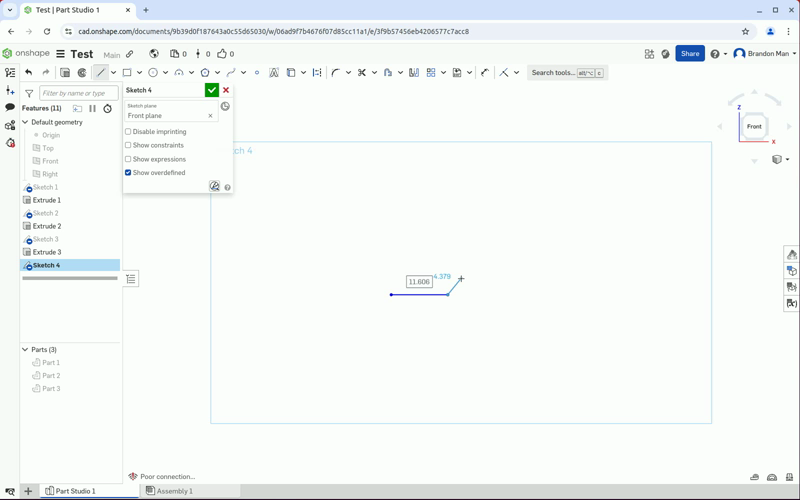
key_down(shift)
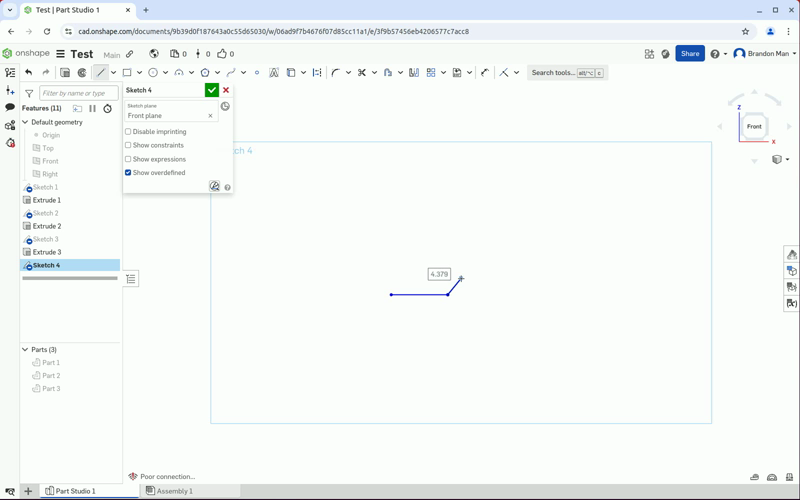
mouse_move(391, 281)
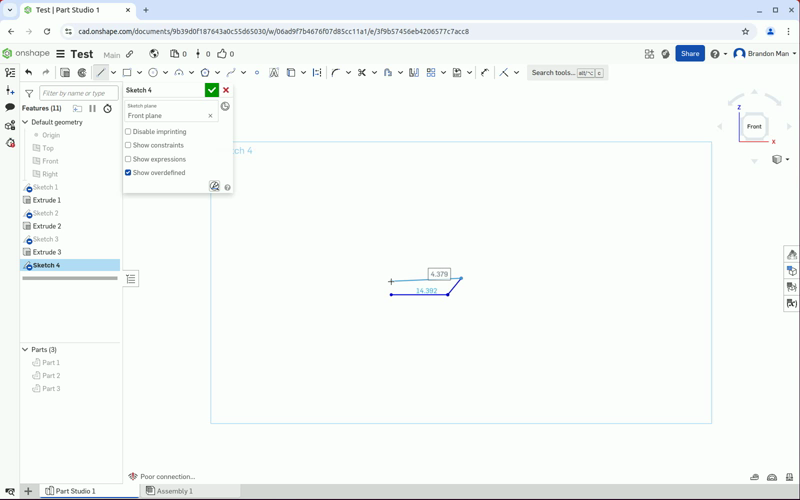
click(391, 281)
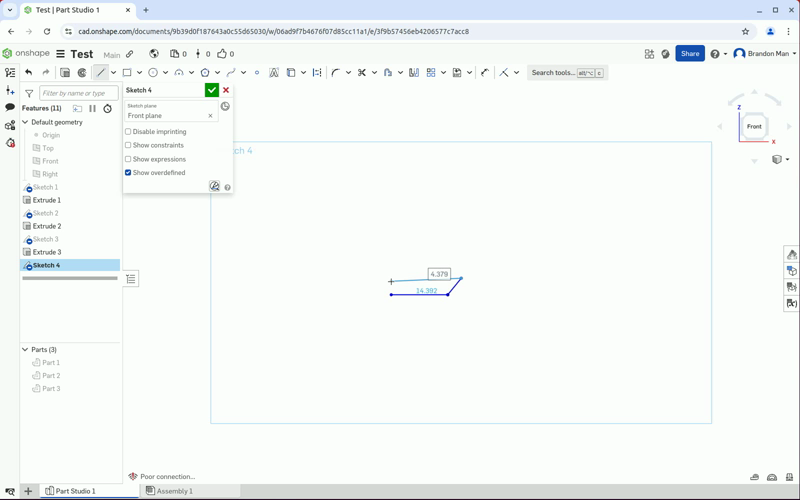
key_up(shift)
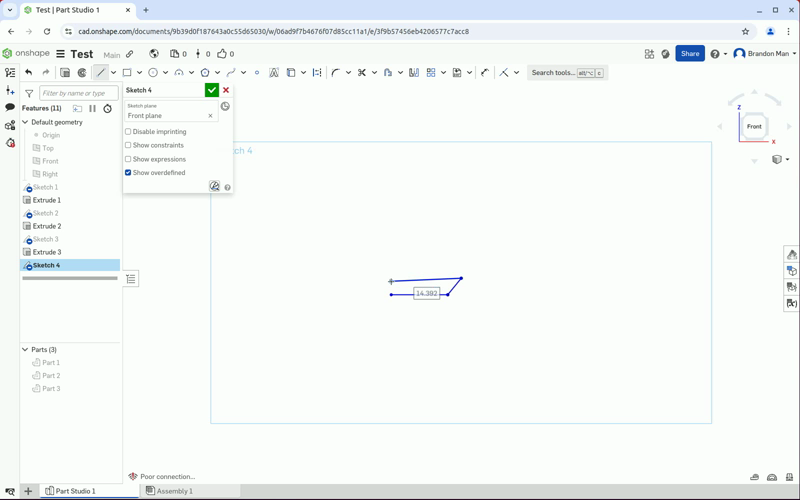
mouse_move(421, 281)
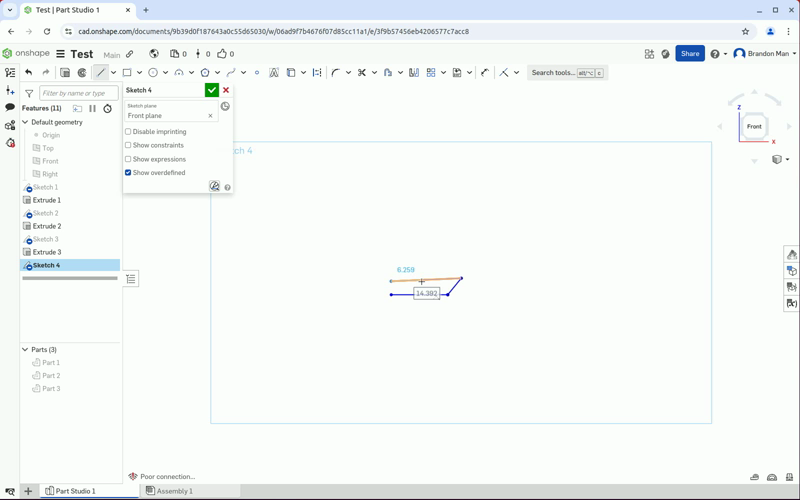
key_down(shift)
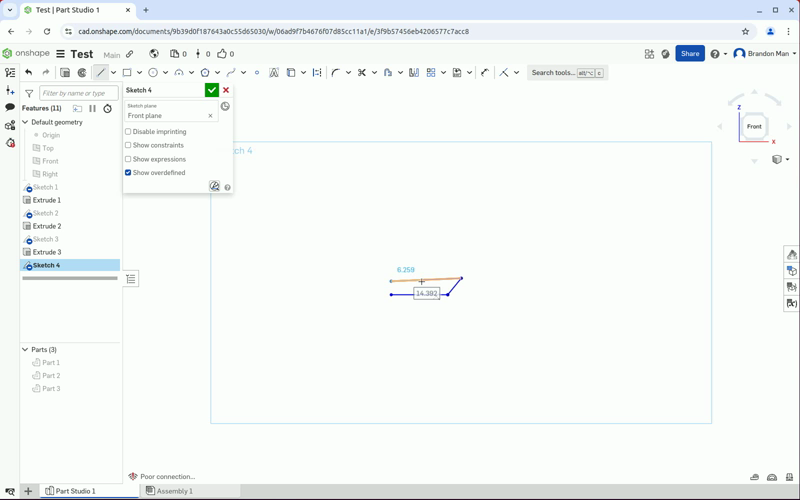
mouse_move(391, 294)
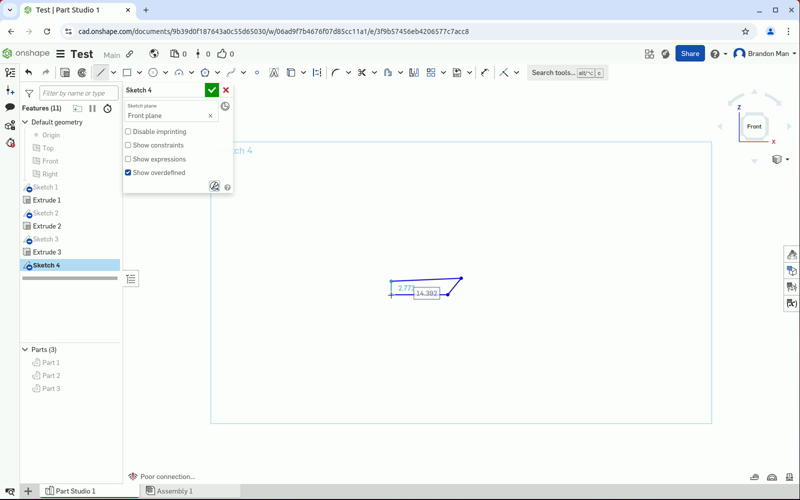
key_up(shift)
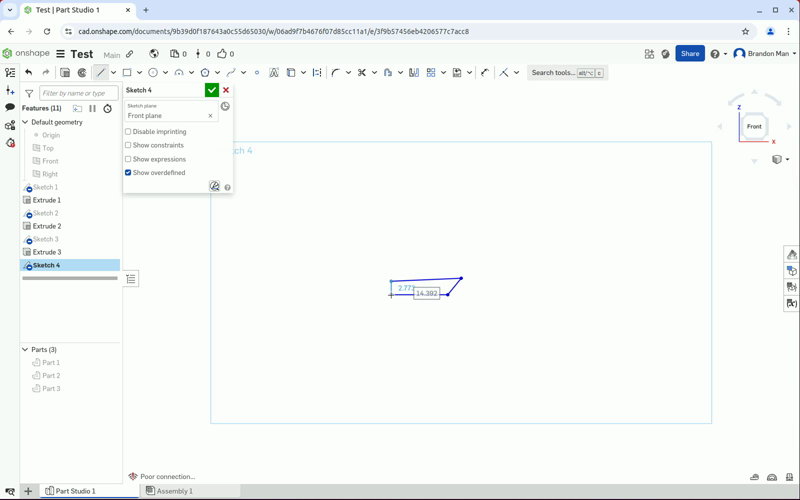
click(391, 294)
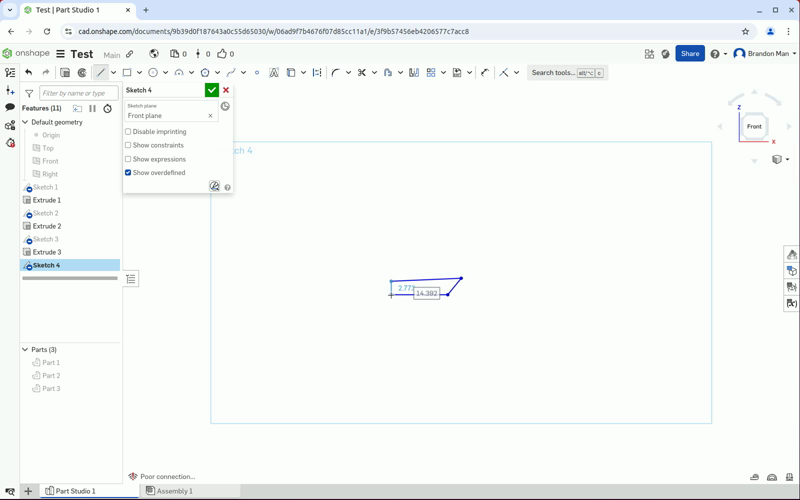
key(esc)
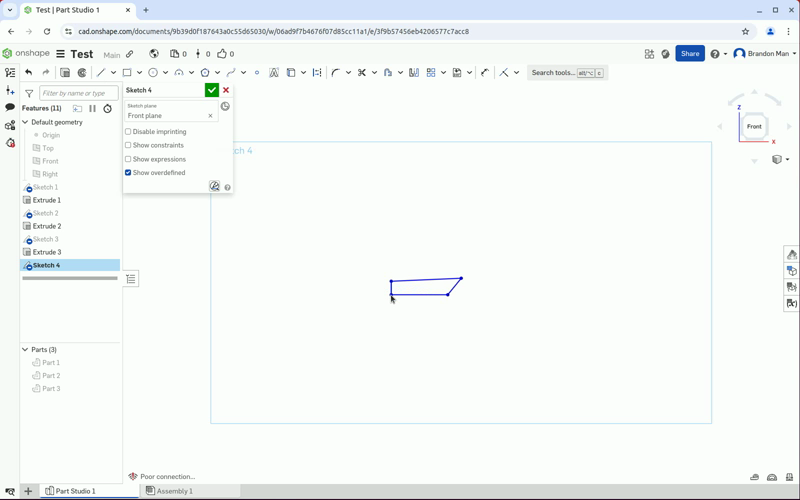
mouse_move(408, 281)
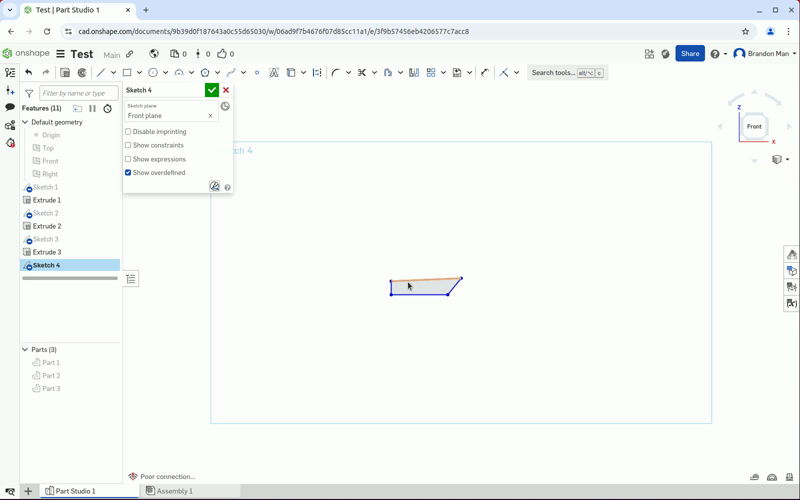
scroll(6)
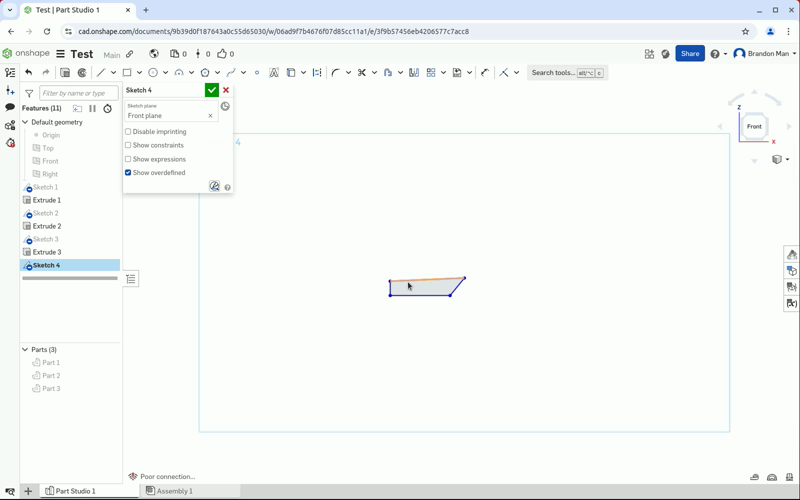
scroll(6)
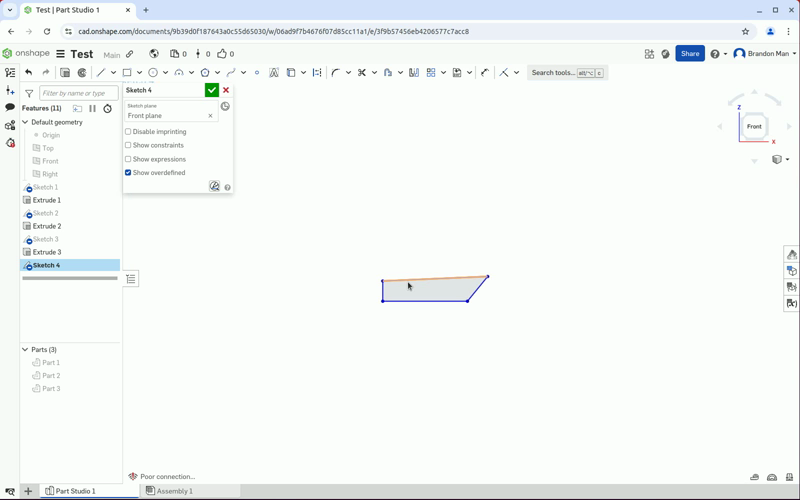
scroll(6)
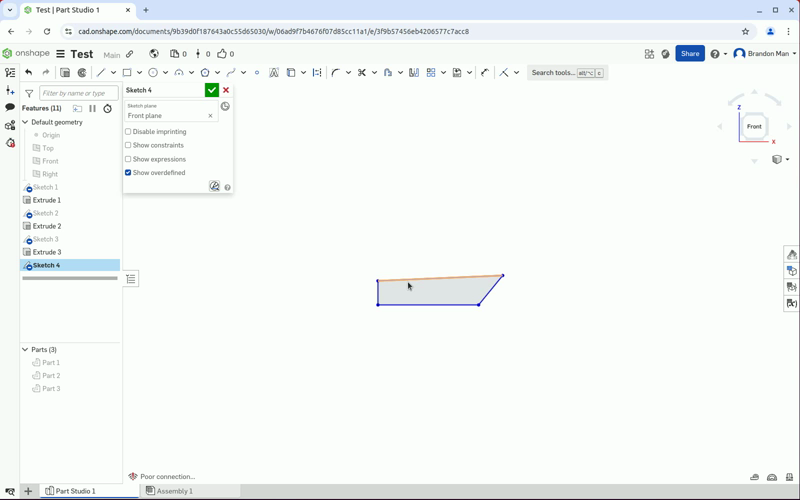
scroll(6)
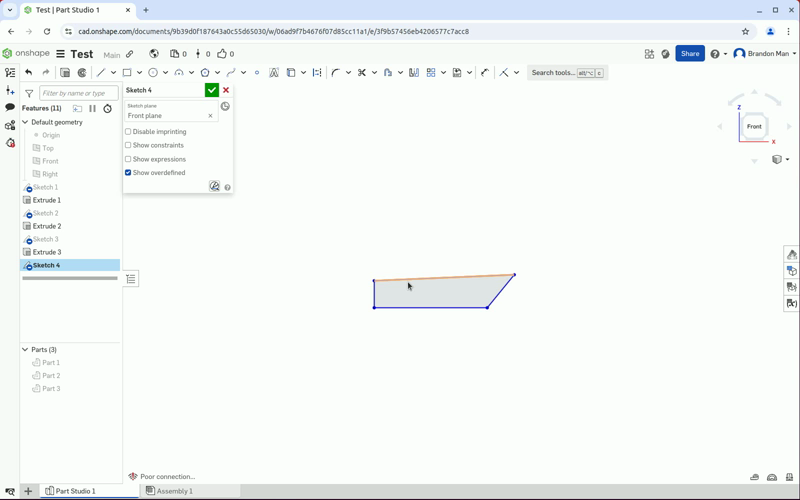
scroll(6)
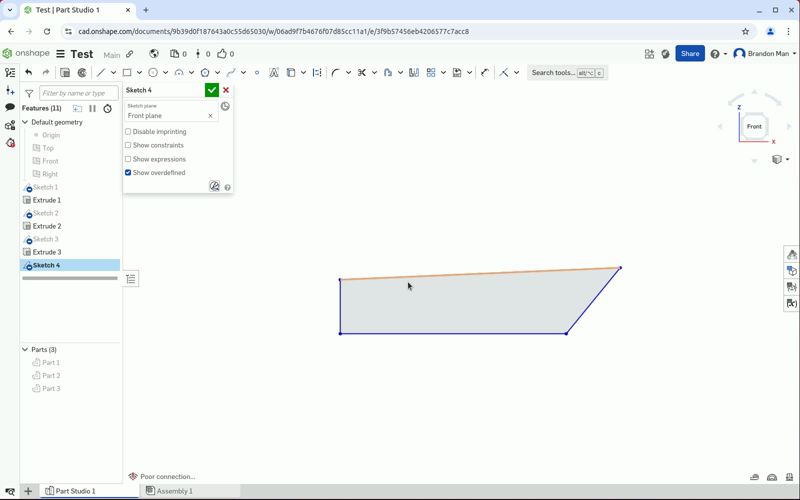
scroll(6)
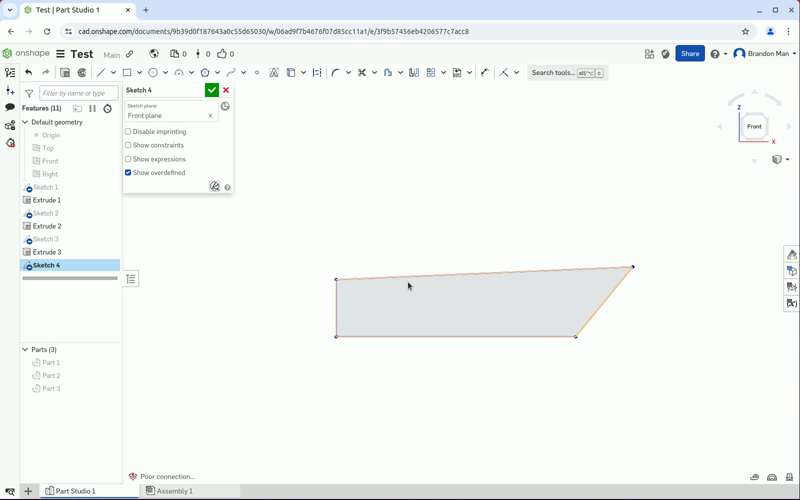
scroll(6)
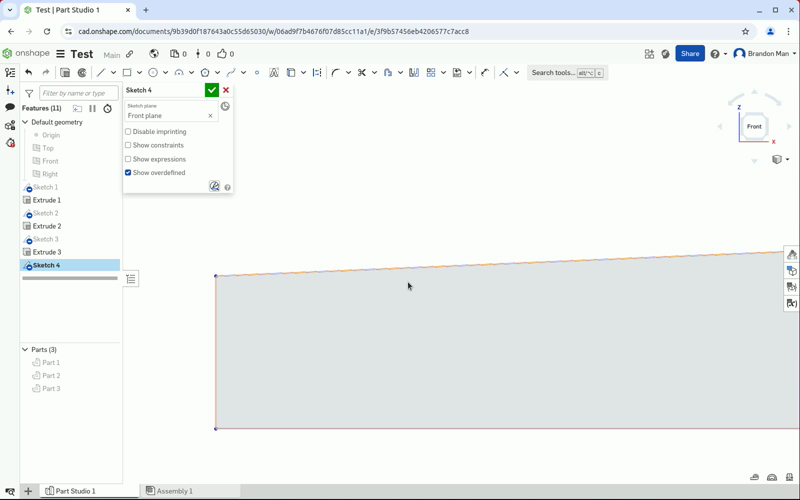
click(408, 281)
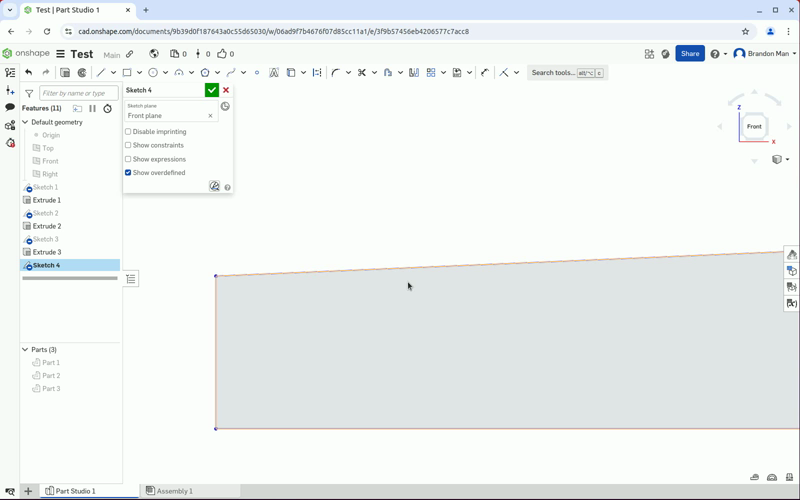
scroll(-6)
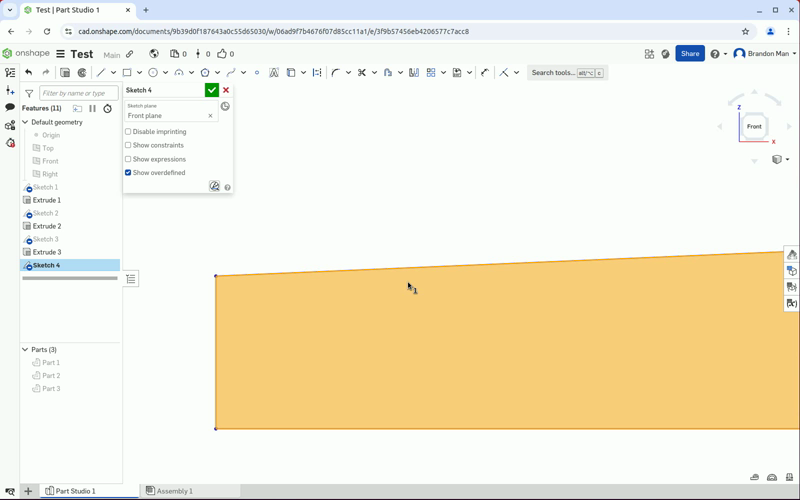
scroll(-6)
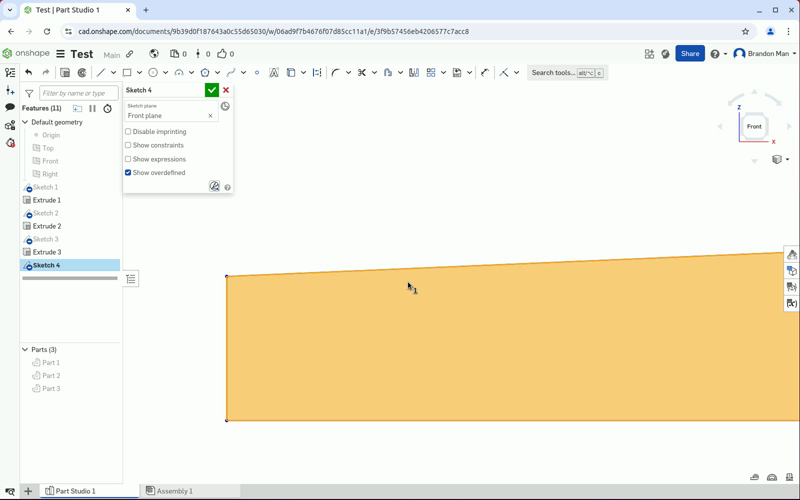
scroll(-6)
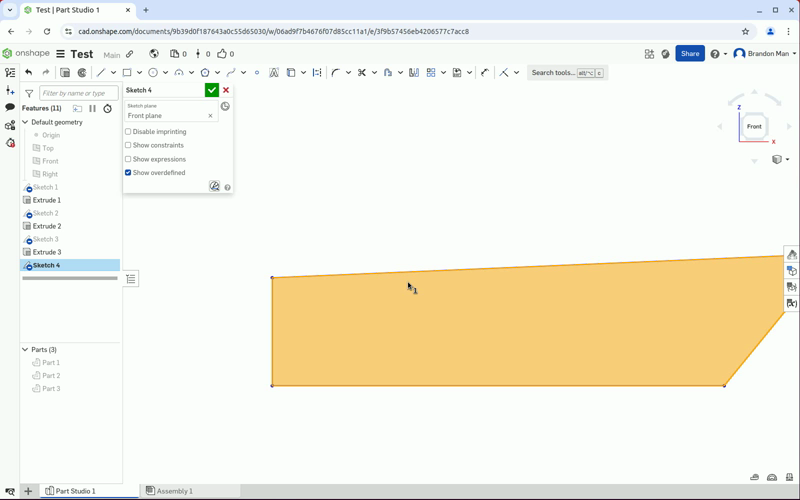
scroll(-6)
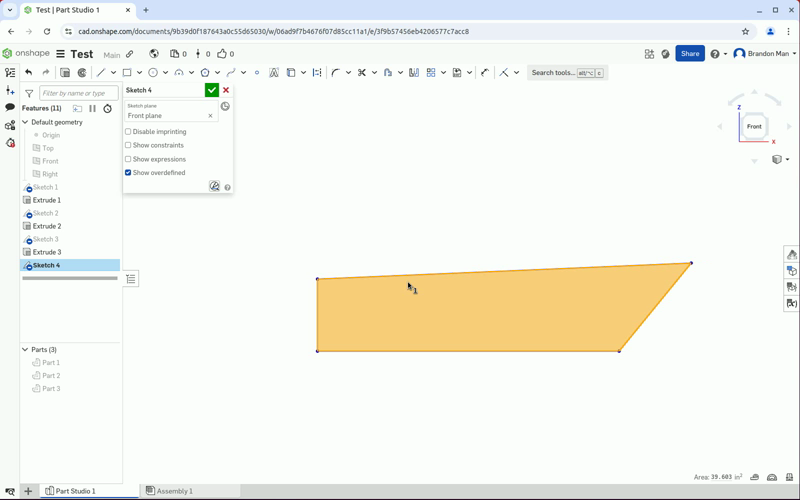
scroll(-6)
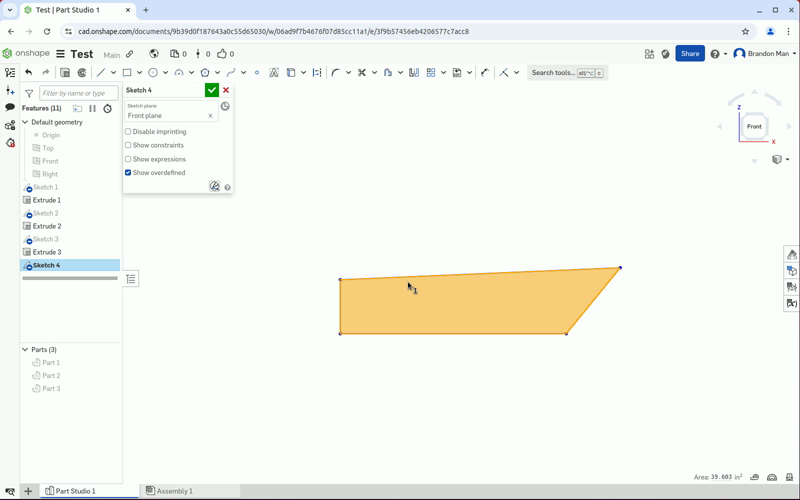
scroll(-6)
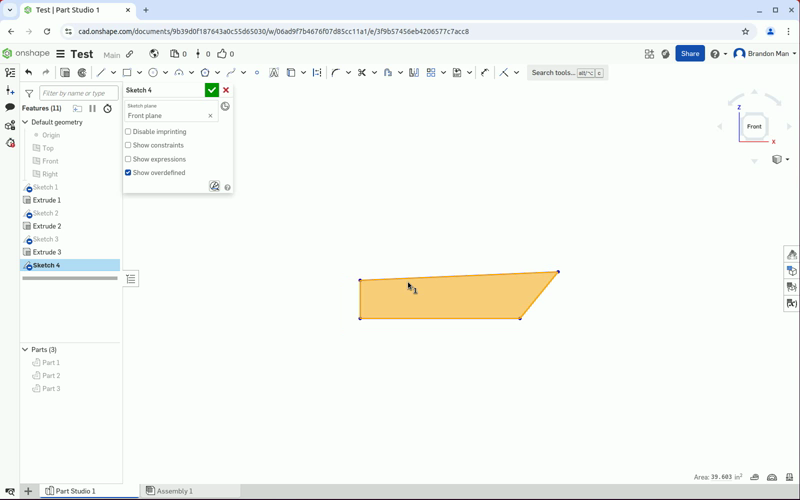
scroll(-6)
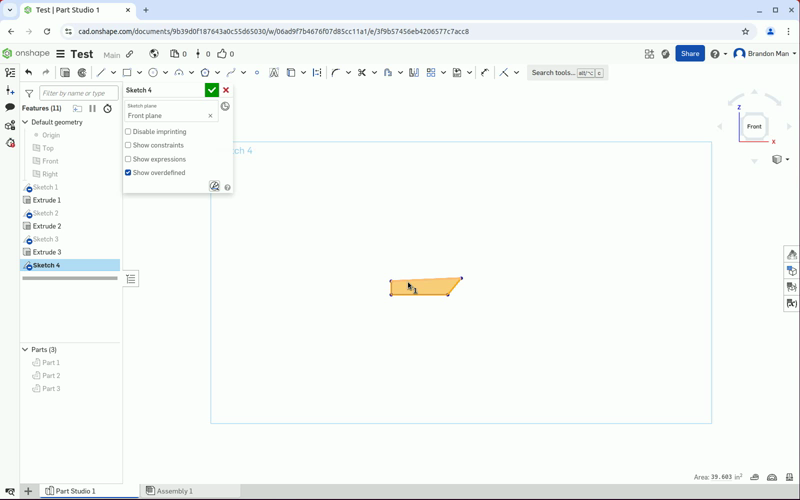
mouse_move(73, 352)
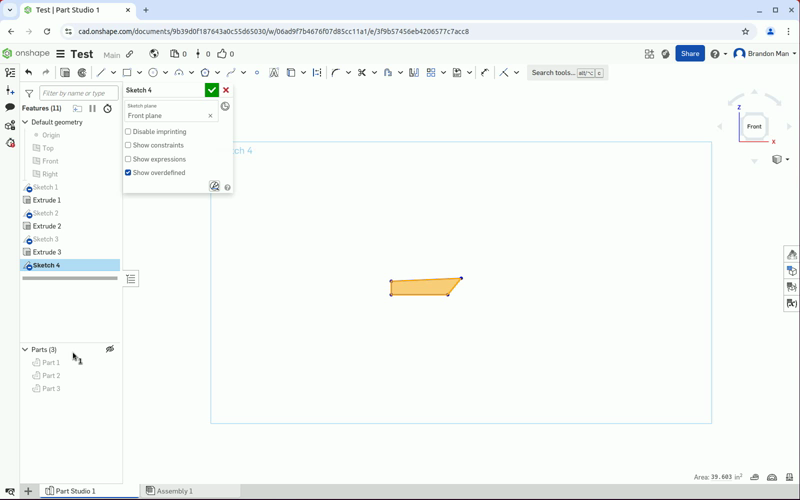
key(shift+y)
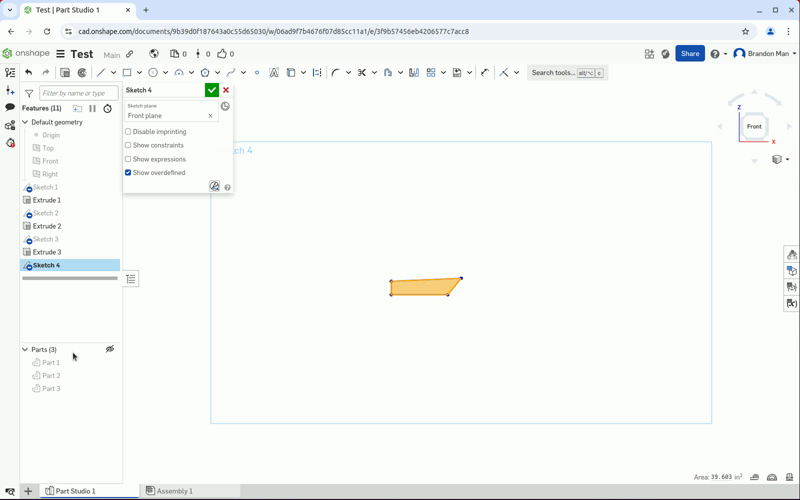
key(shift+e)
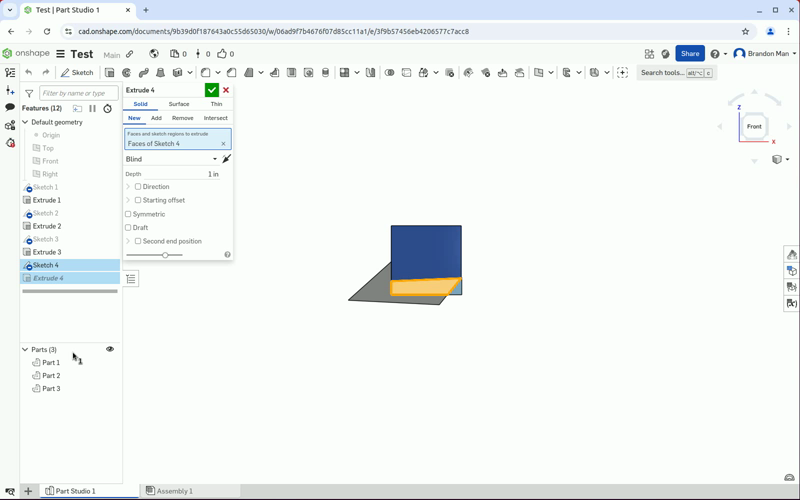
mouse_move(143, 106)
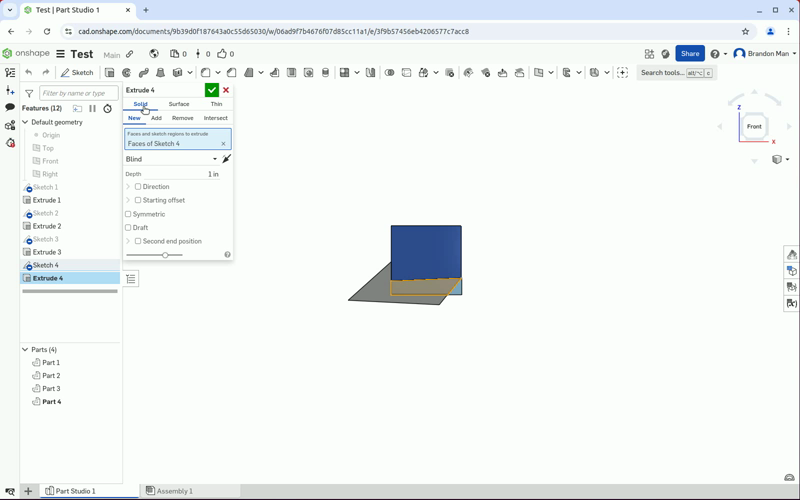
click(143, 106)
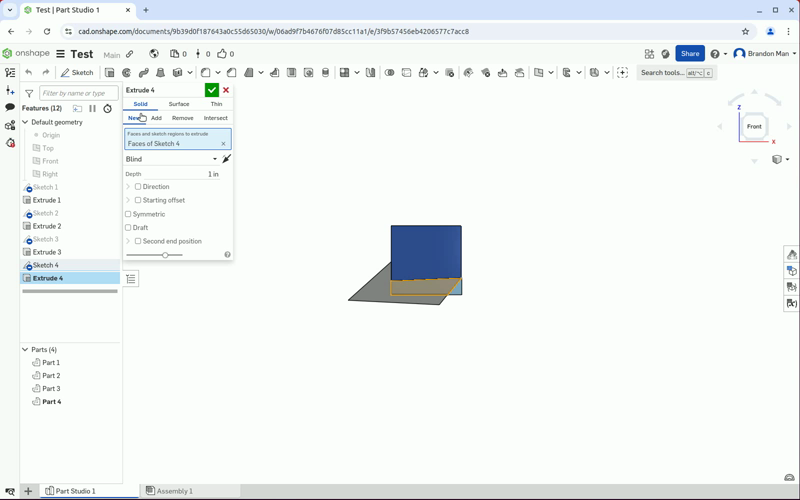
mouse_move(137, 120)
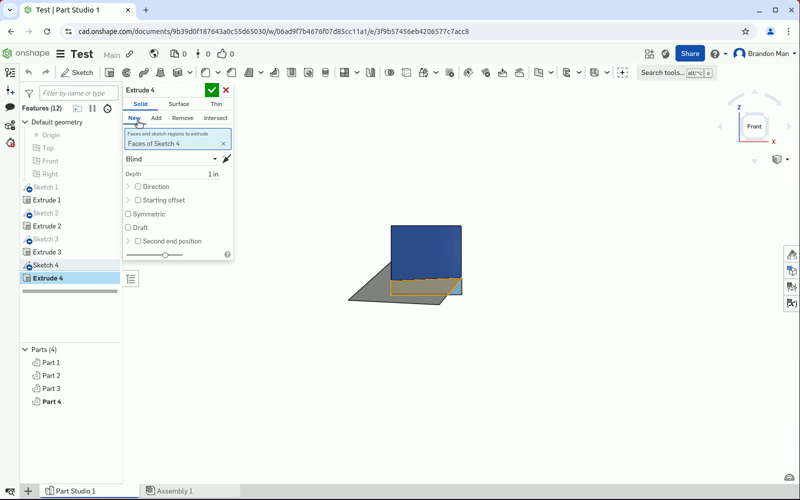
click(137, 120)
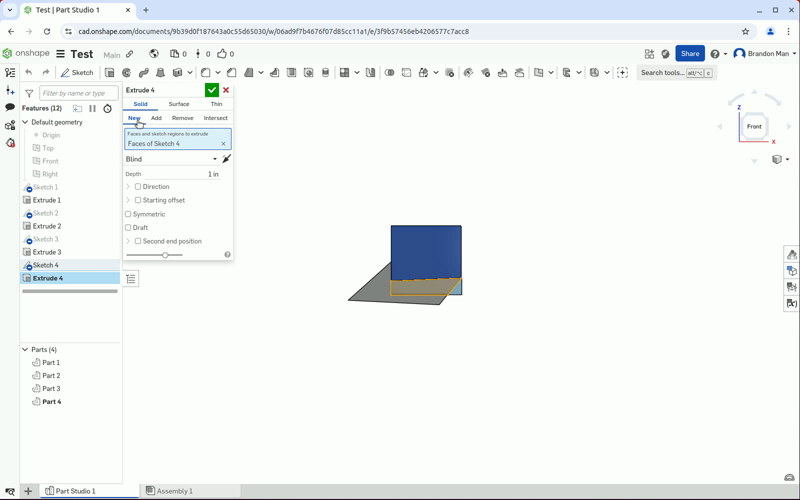
key(tab, 4)
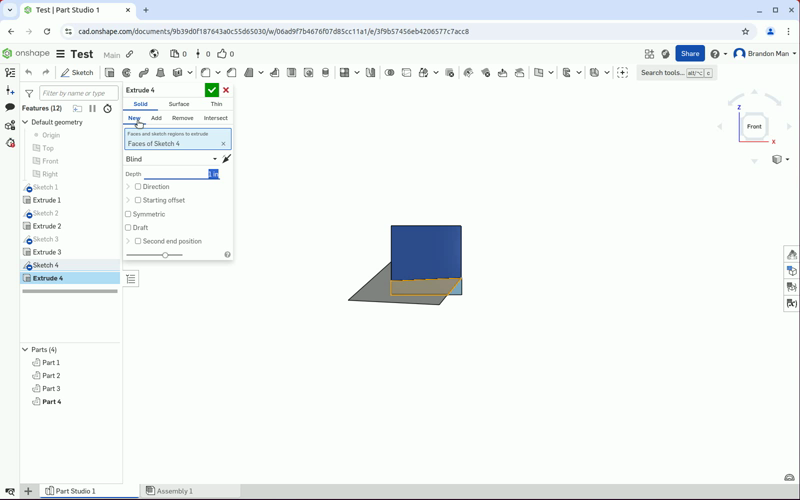
text(8.666)
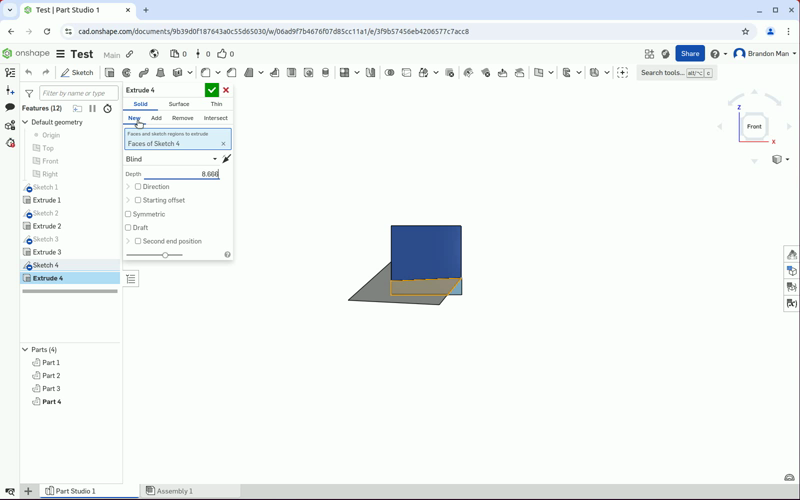
key(enter)
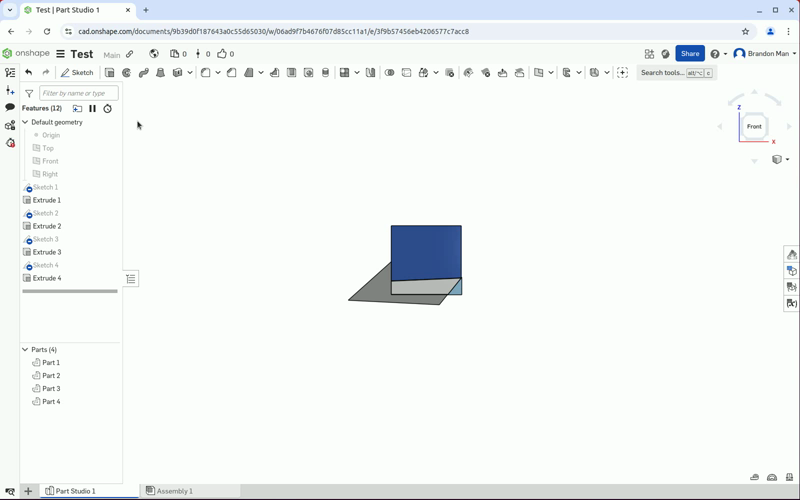
key(shift+h)
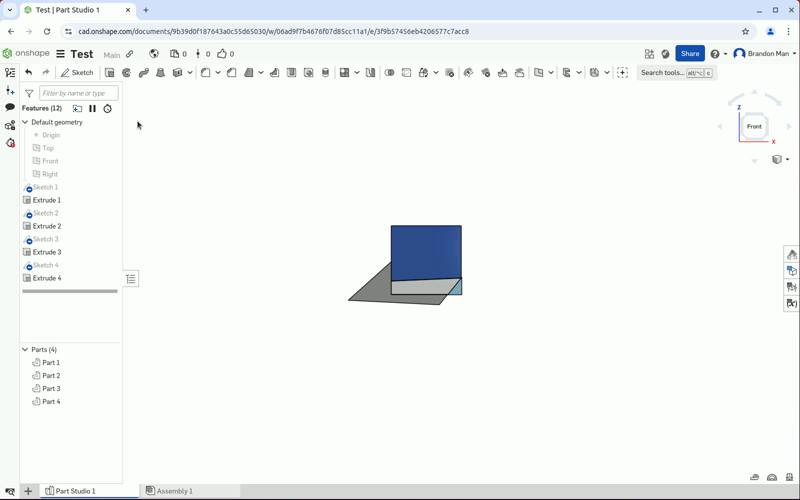
key(shift+h)
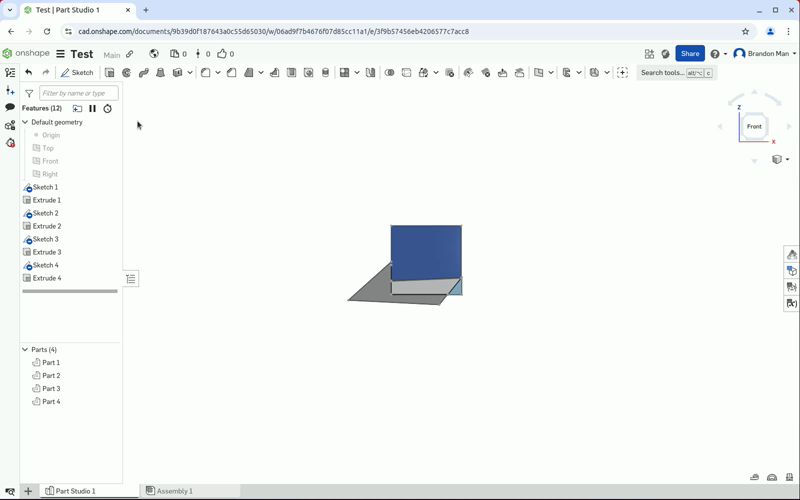
key(shift+7)
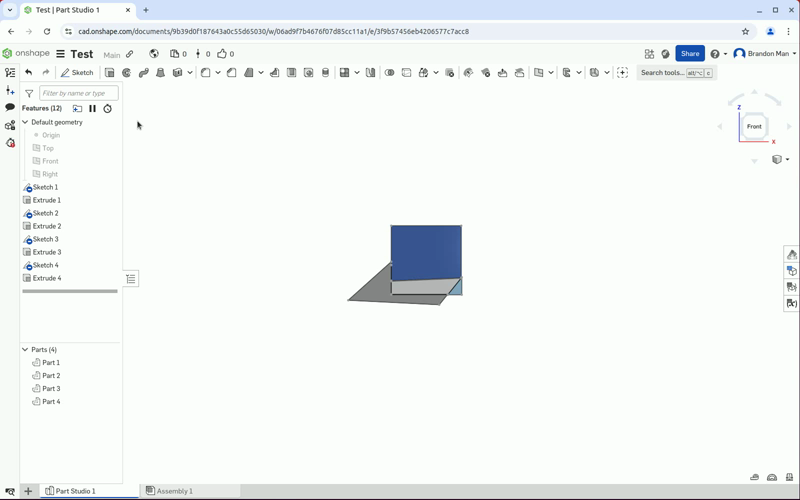
key(left, 2)
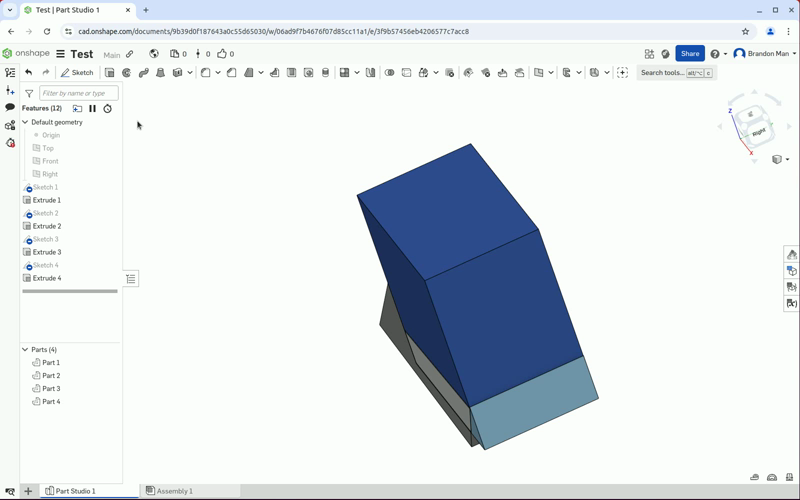
key(down, 2)
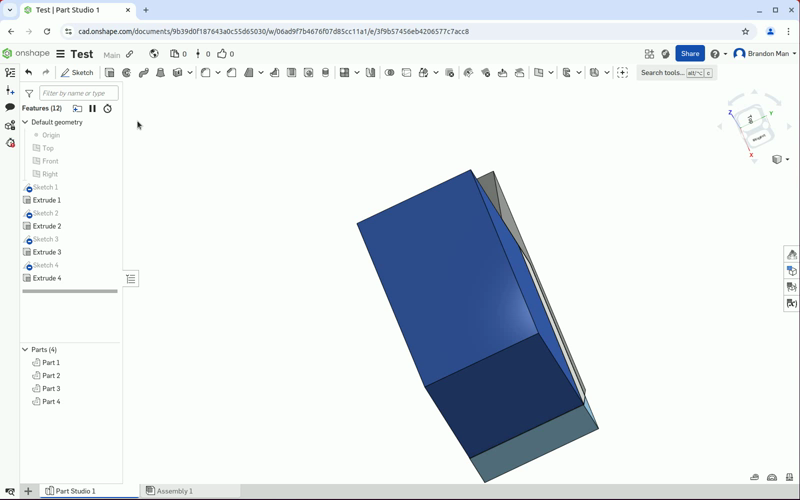
key(up, 2)
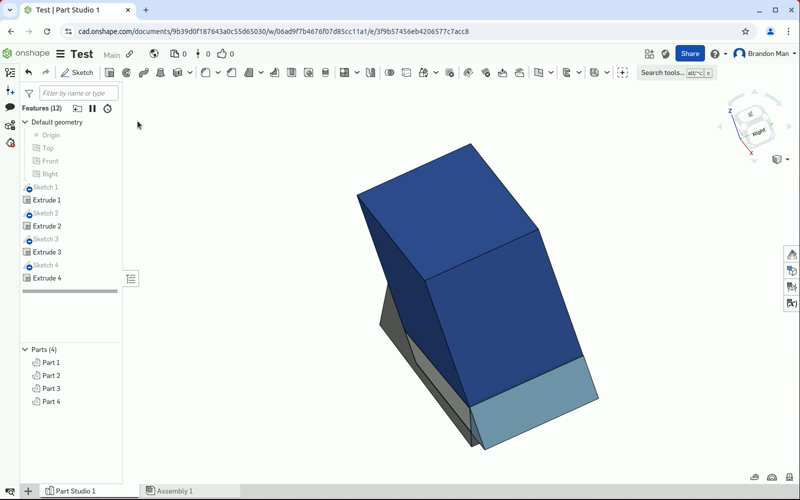
key(right, 2)
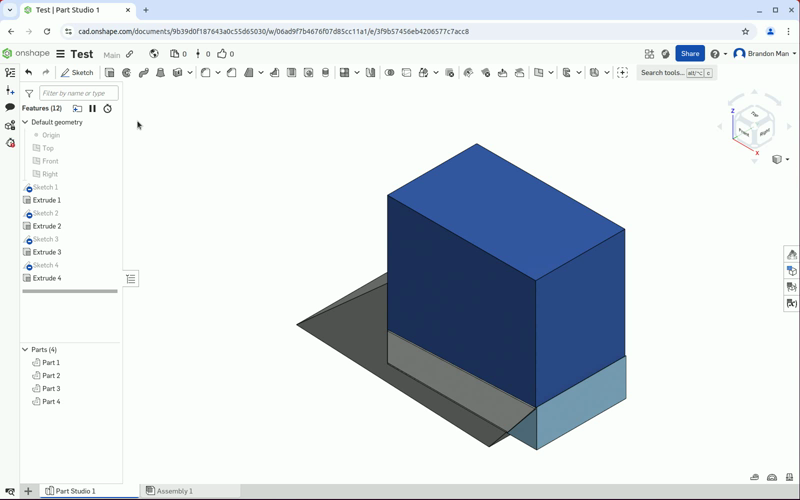
mouse_move(73, 189)
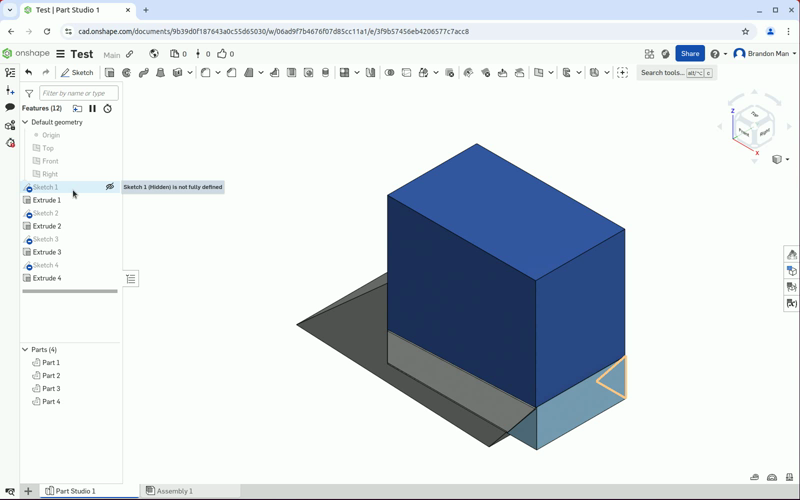
click(73, 189)